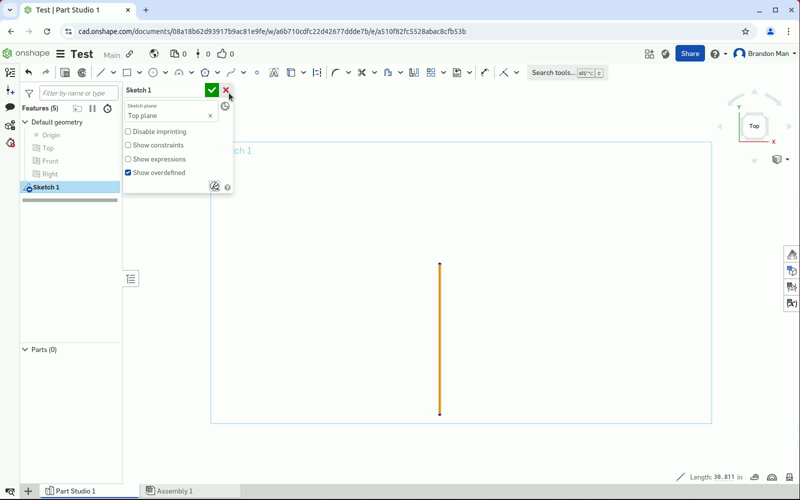
key(shift+h)
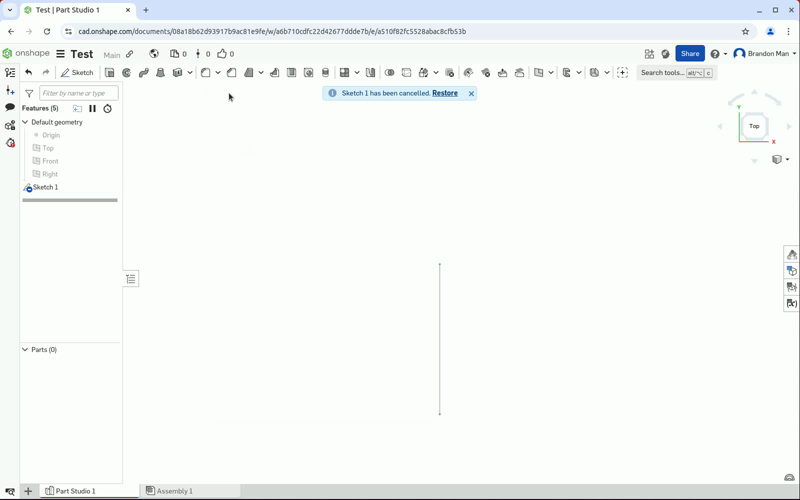
key(shift+s)
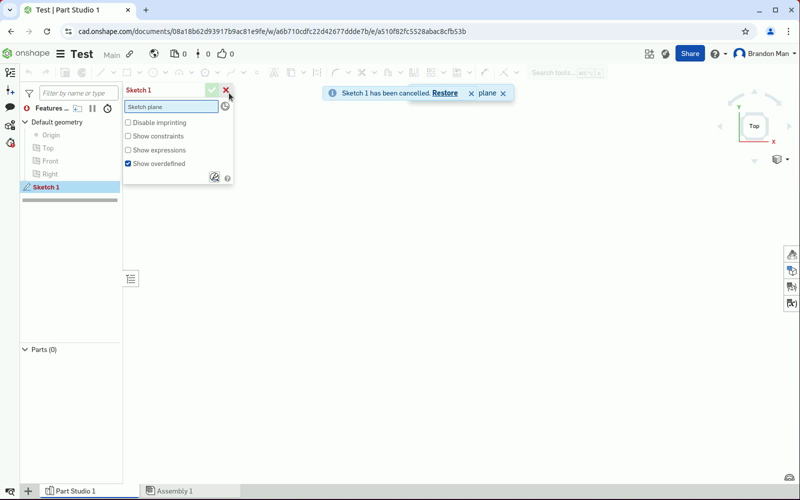
mouse_move(73, 150)
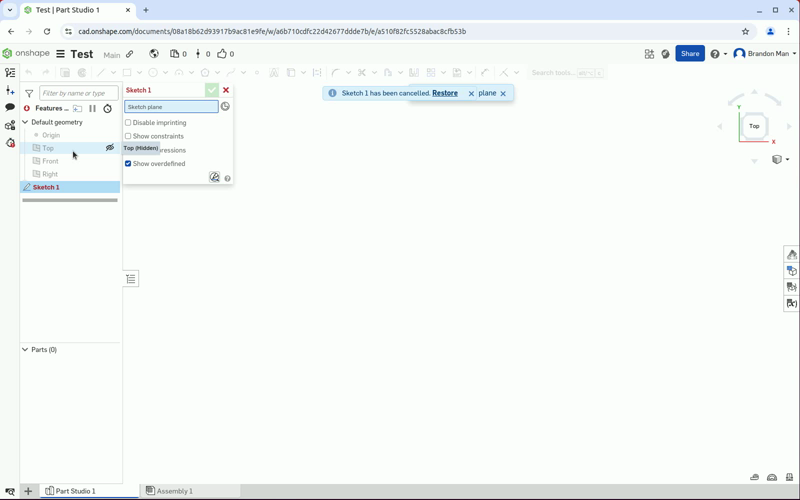
click(73, 150)
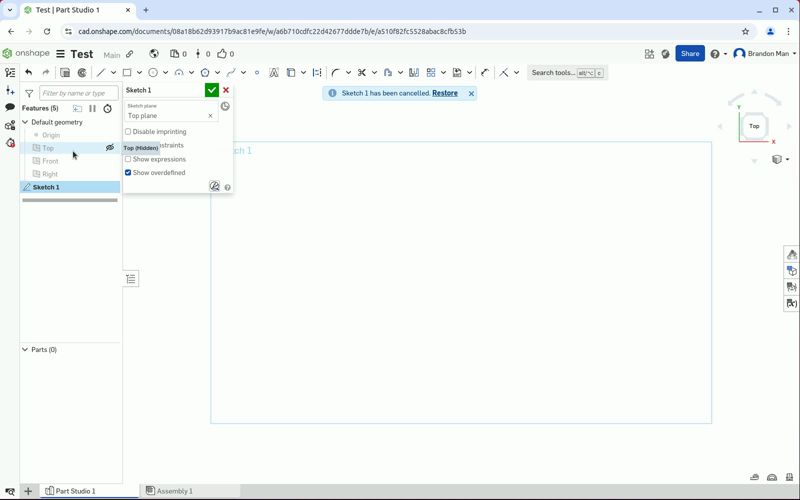
mouse_move(73, 352)
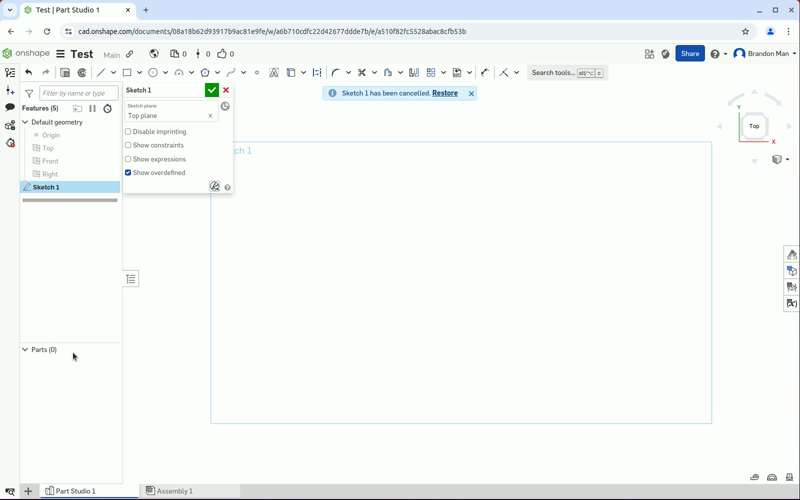
key(y)
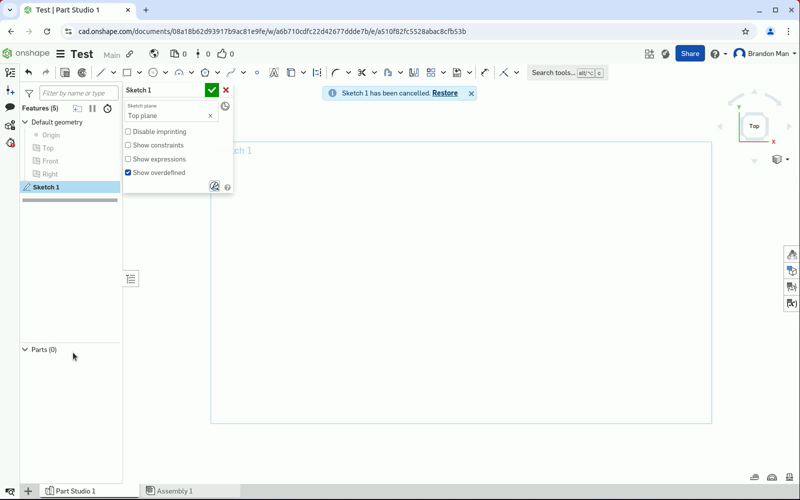
key(l)
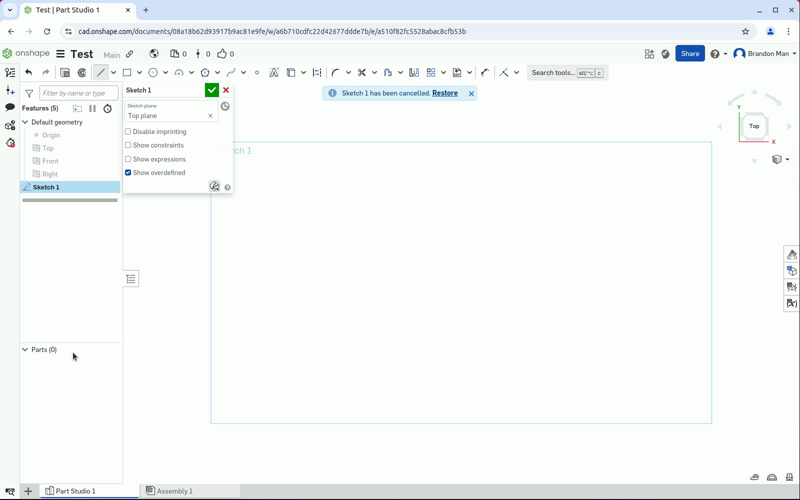
key_down(shift)
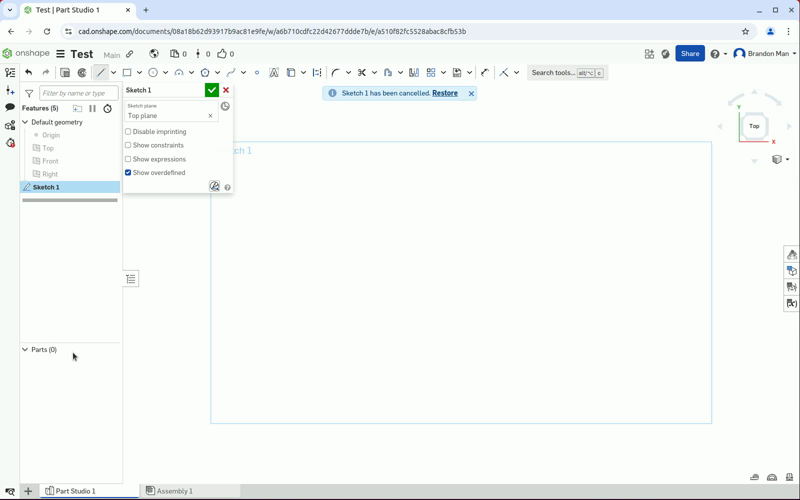
mouse_move(444, 395)
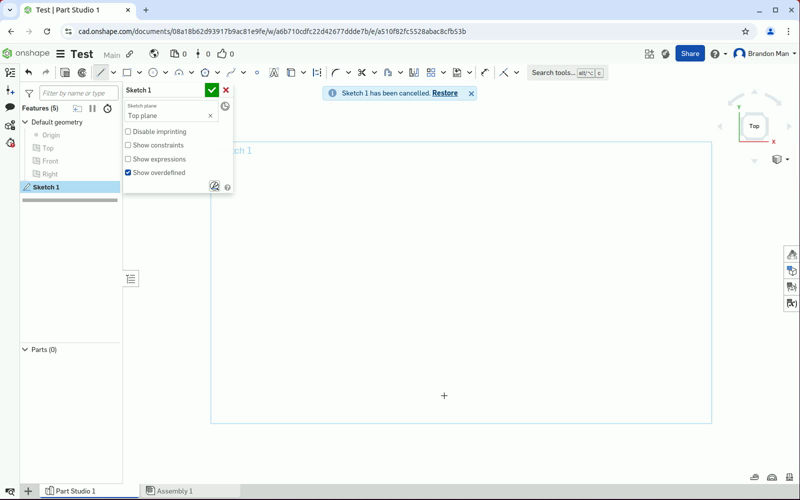
click(444, 395)
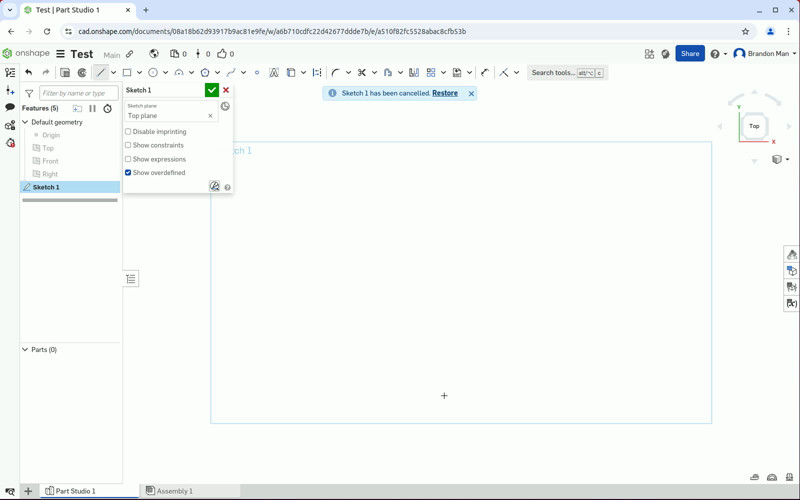
key_up(shift)
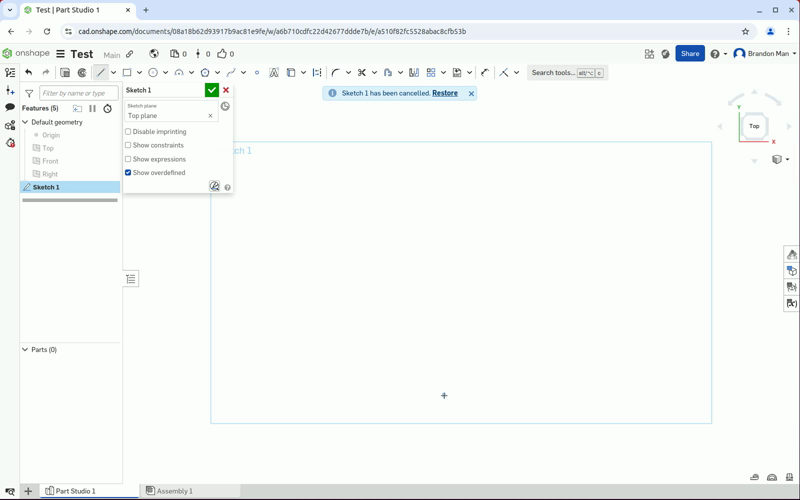
key_down(shift)
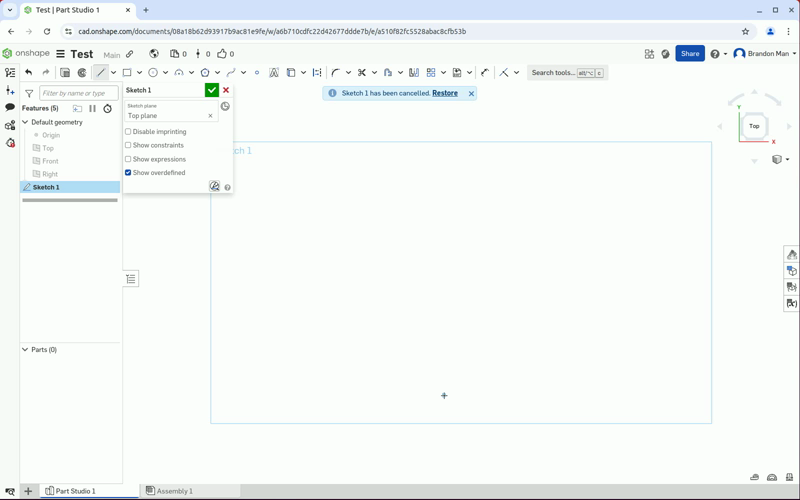
mouse_move(474, 395)
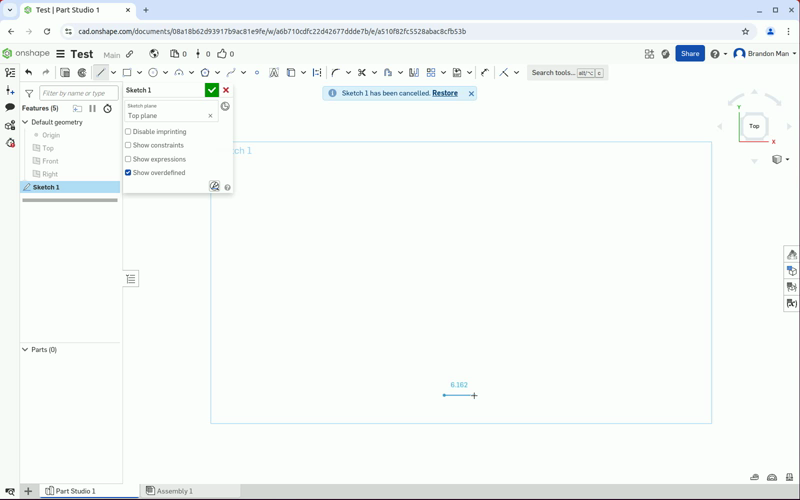
mouse_move(477, 395)
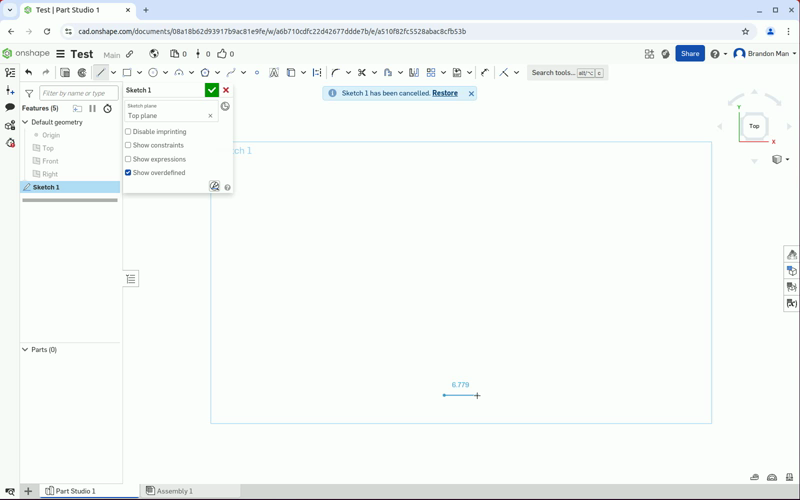
click(477, 395)
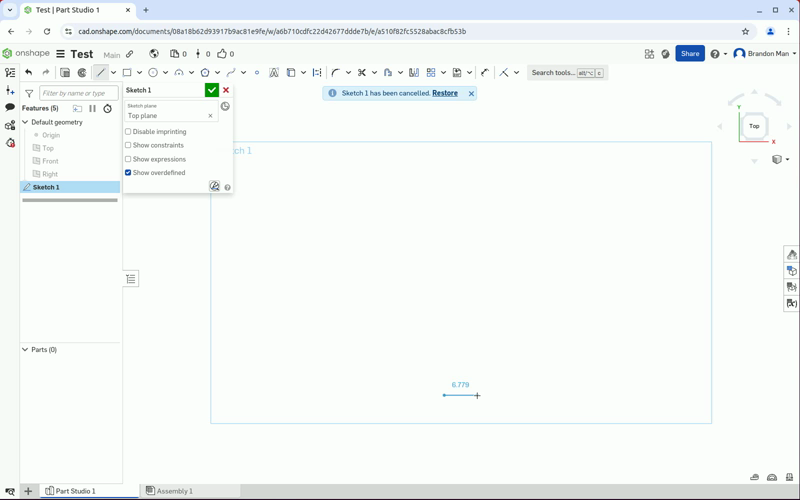
key_up(shift)
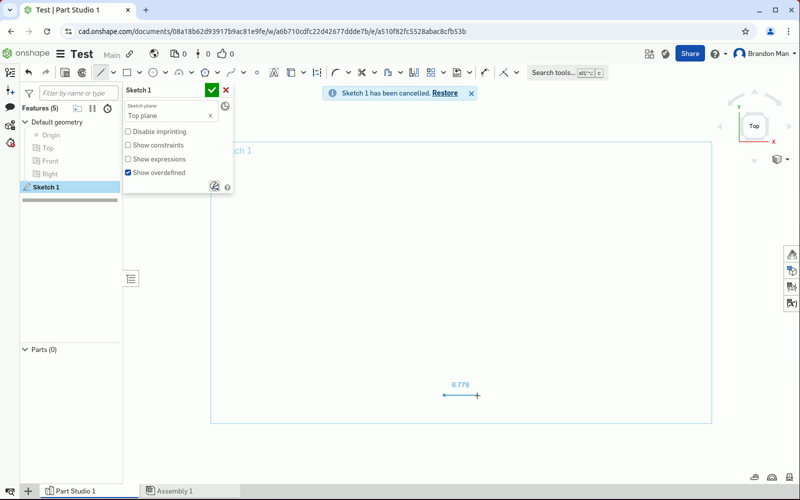
key_down(shift)
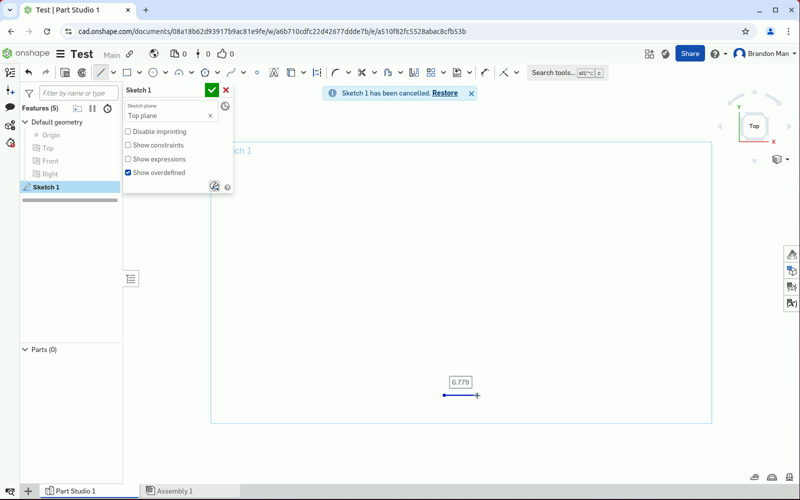
mouse_move(477, 284)
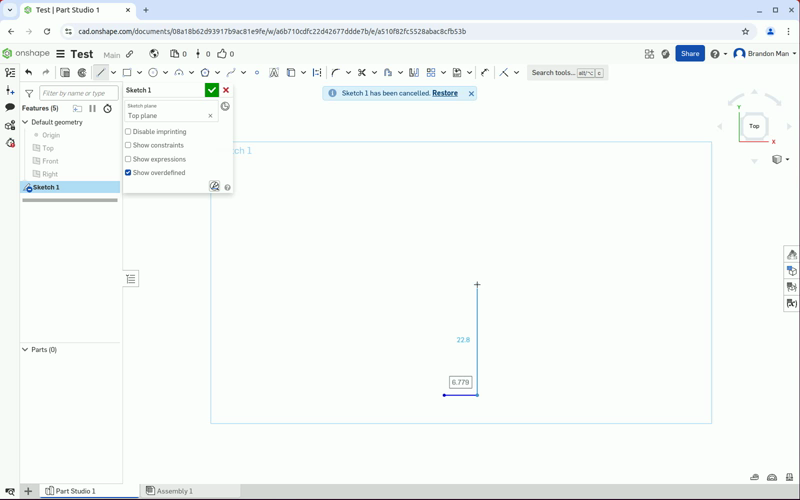
click(477, 284)
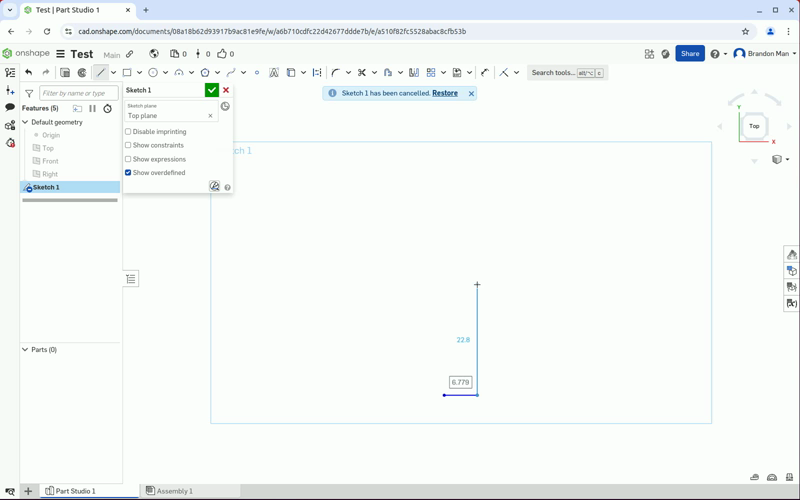
key_up(shift)
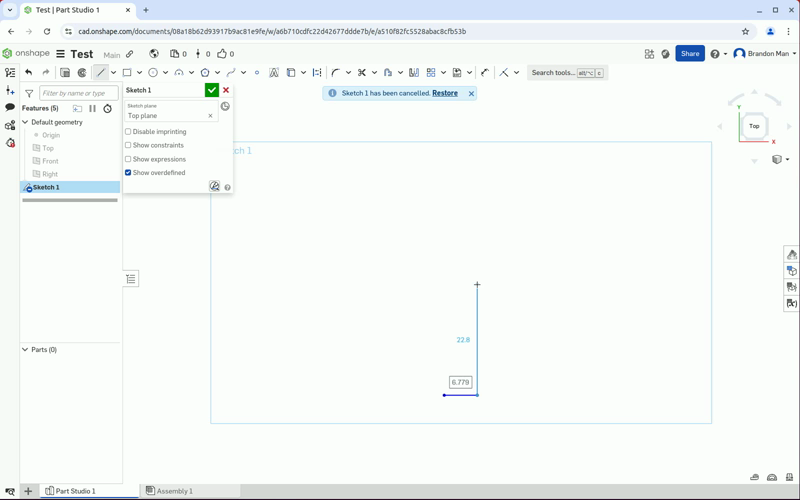
key_down(shift)
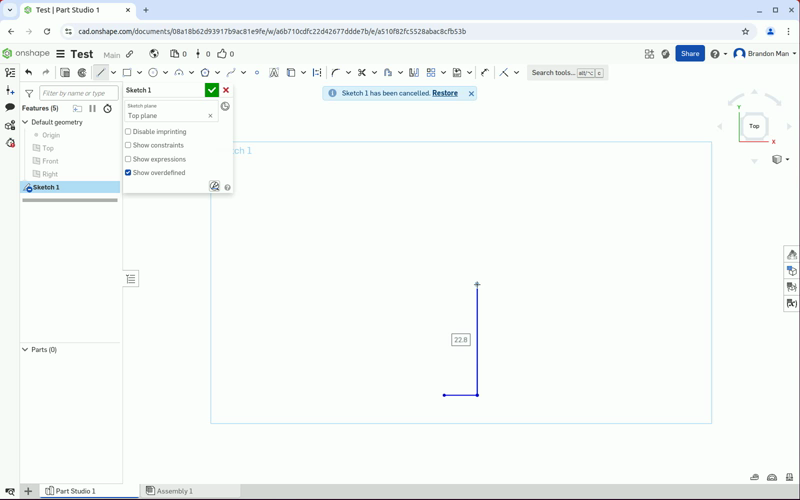
mouse_move(507, 284)
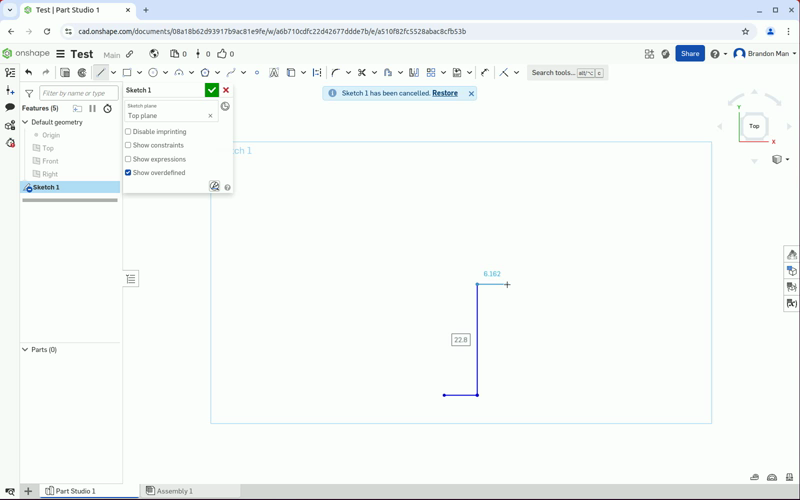
mouse_move(467, 284)
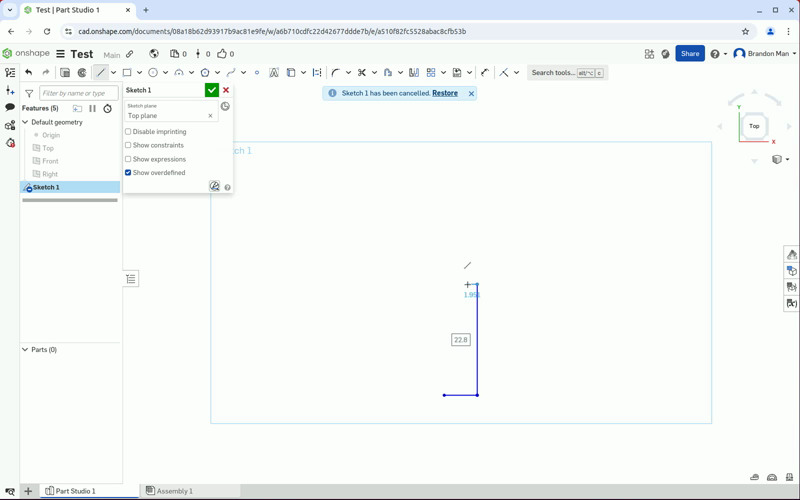
click(467, 284)
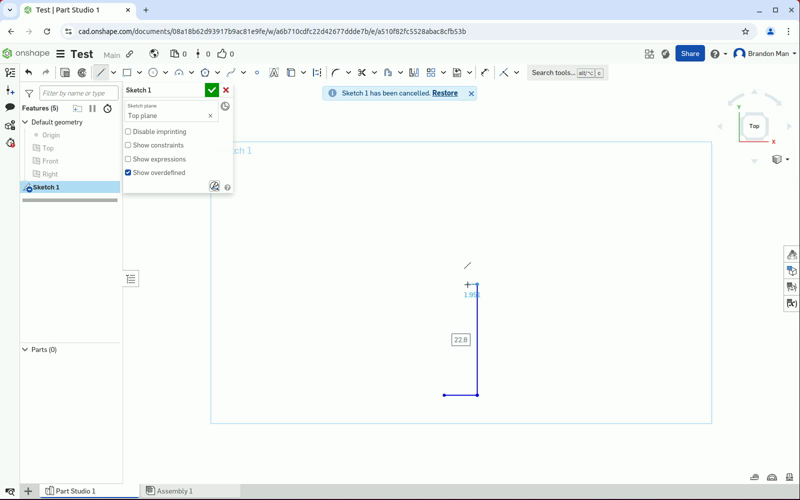
key_up(shift)
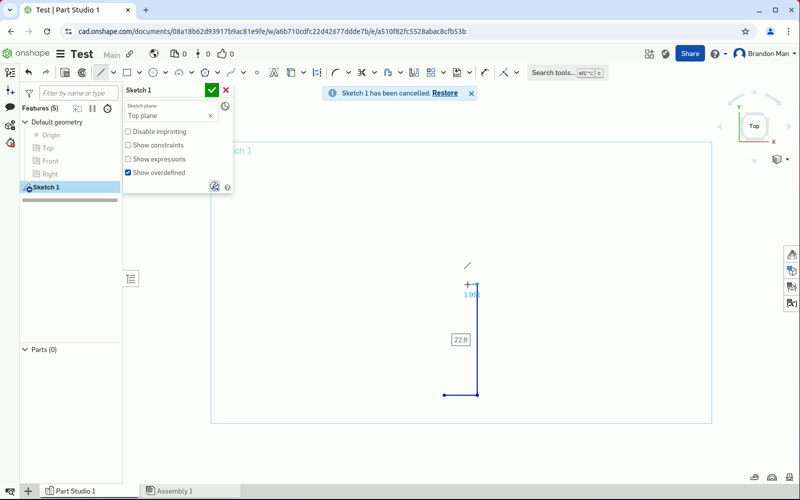
key_down(shift)
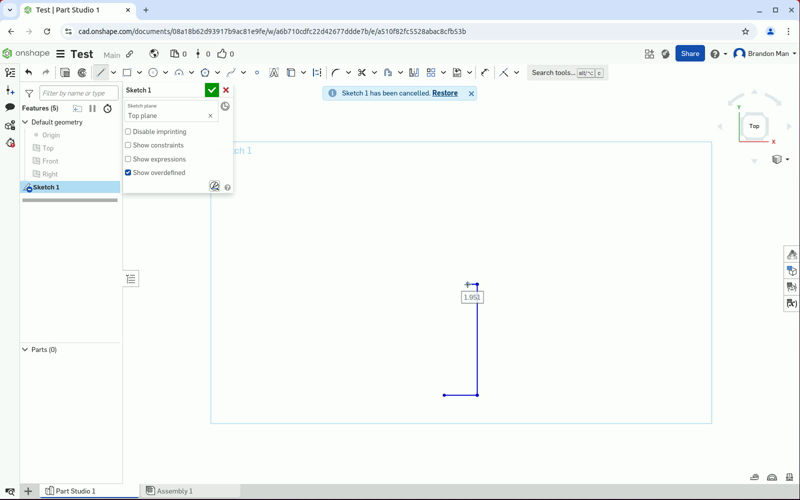
mouse_move(498, 284)
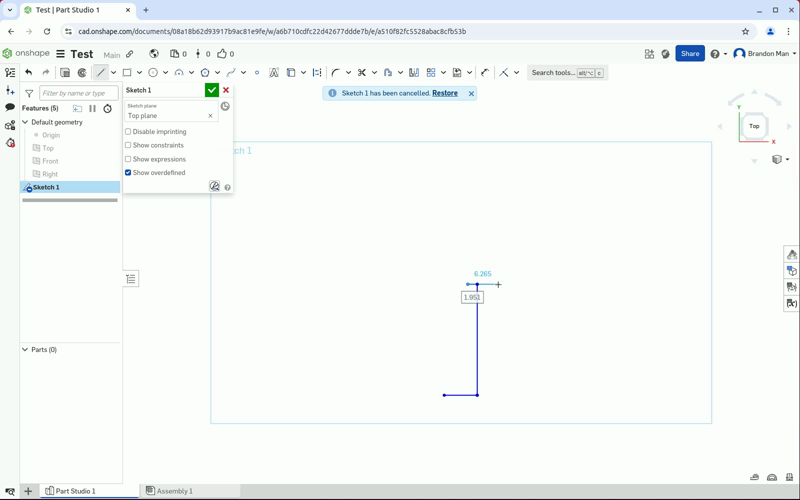
mouse_move(453, 284)
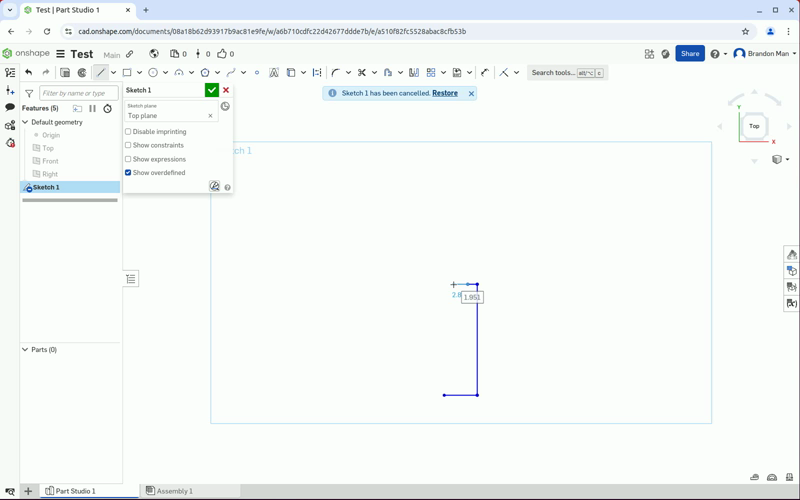
click(453, 284)
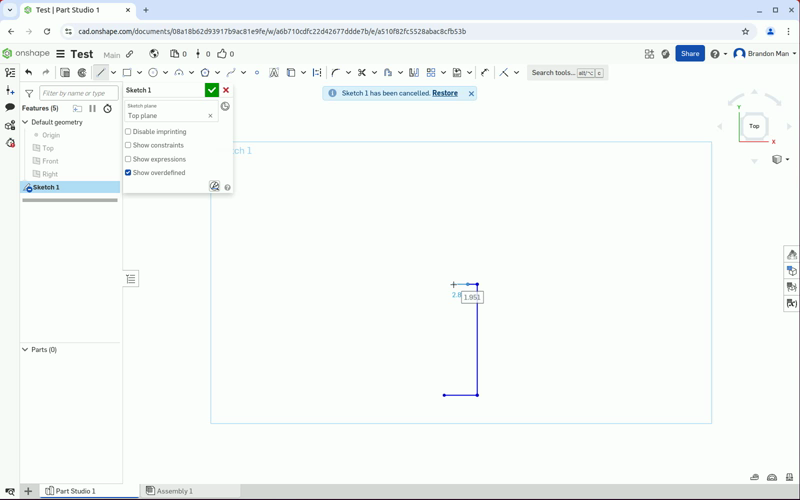
key_up(shift)
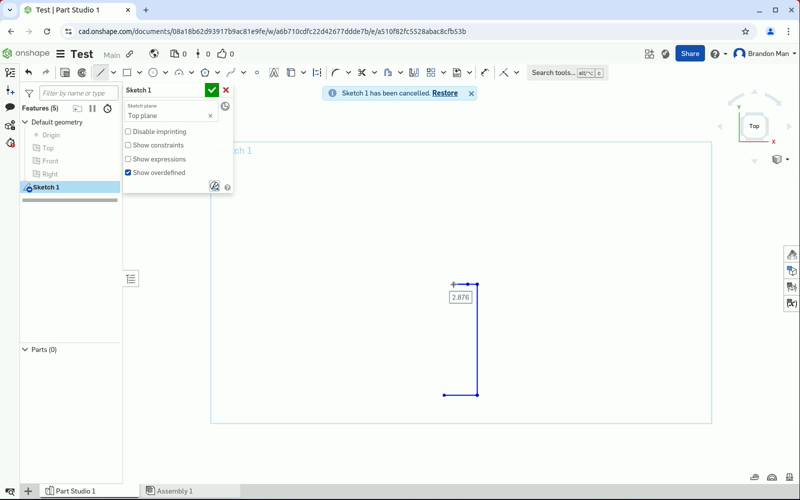
key_down(shift)
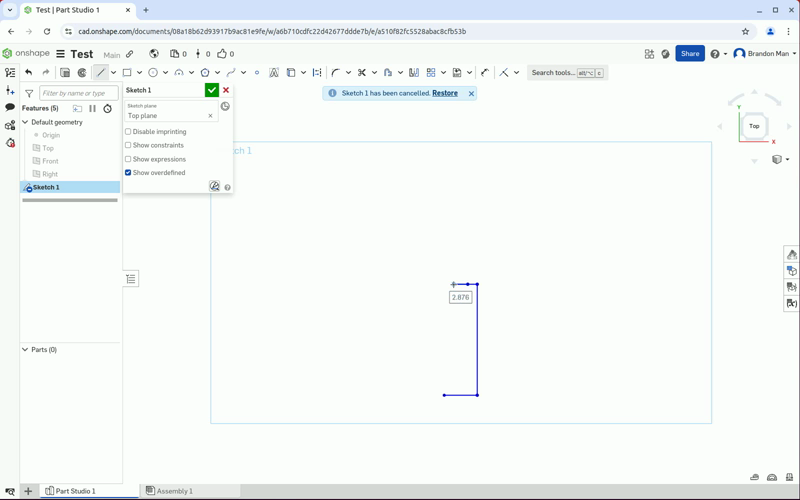
mouse_move(483, 284)
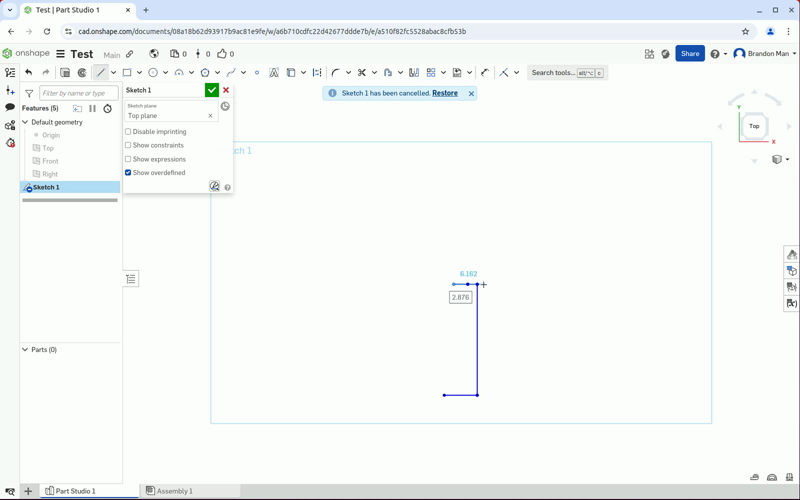
mouse_move(444, 284)
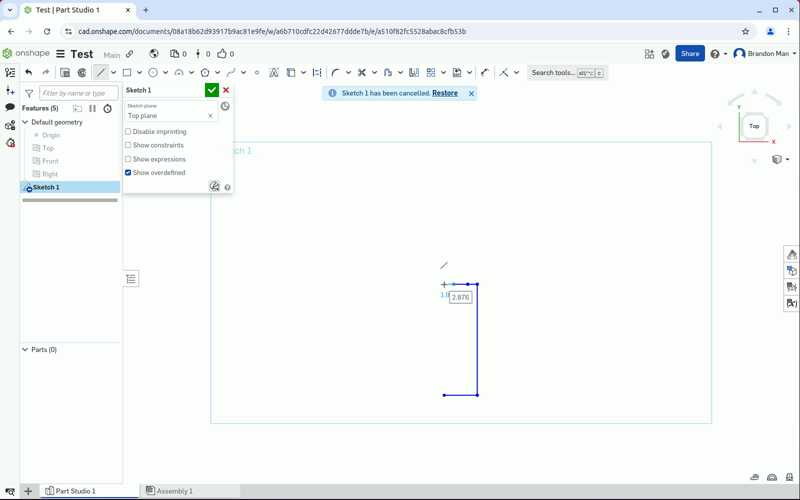
click(444, 284)
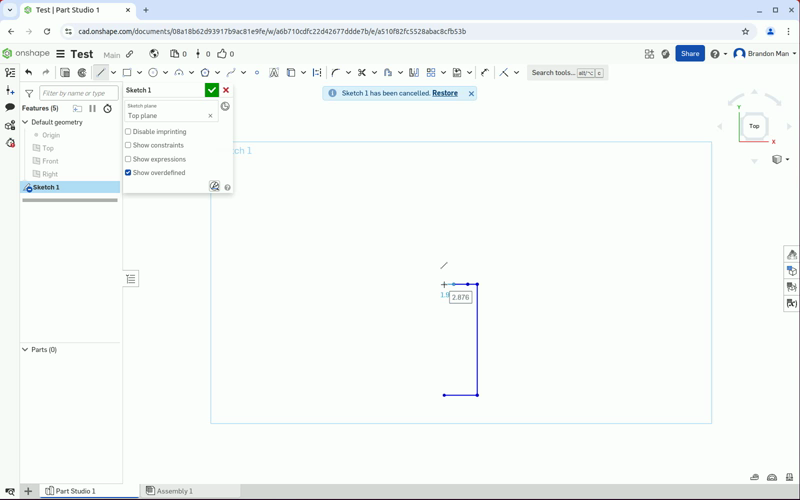
key_up(shift)
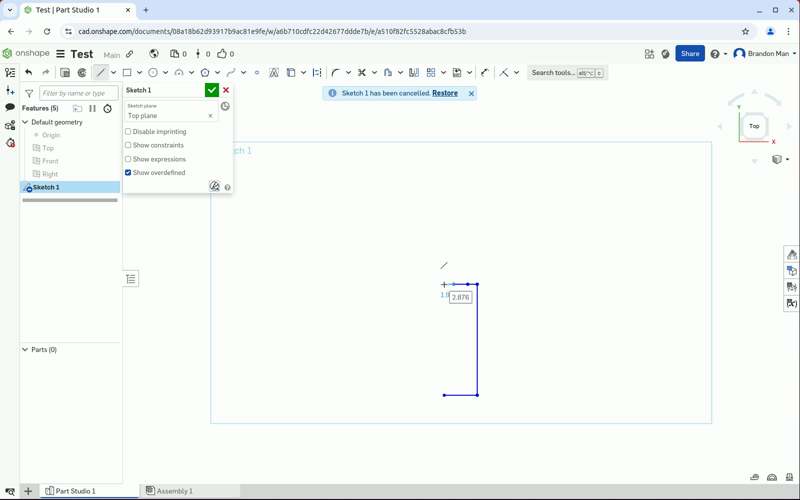
key_down(shift)
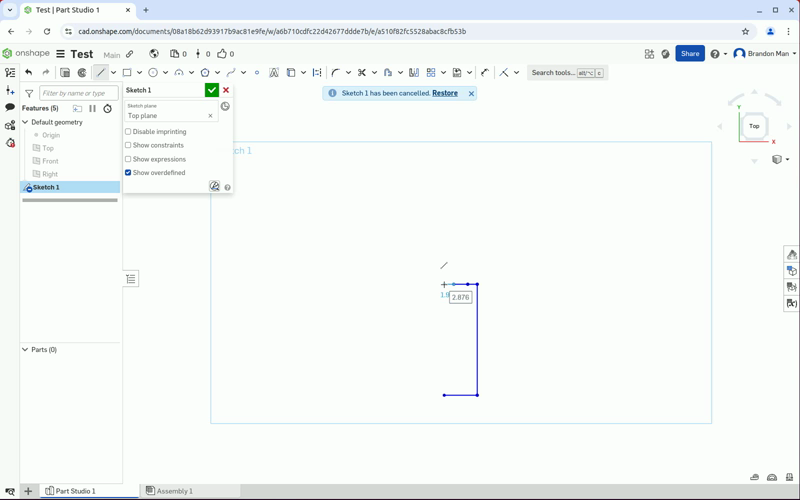
mouse_move(444, 395)
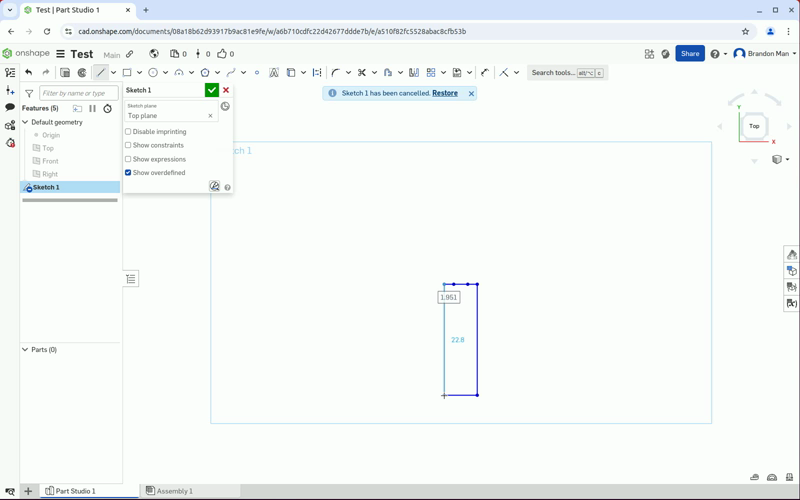
key_up(shift)
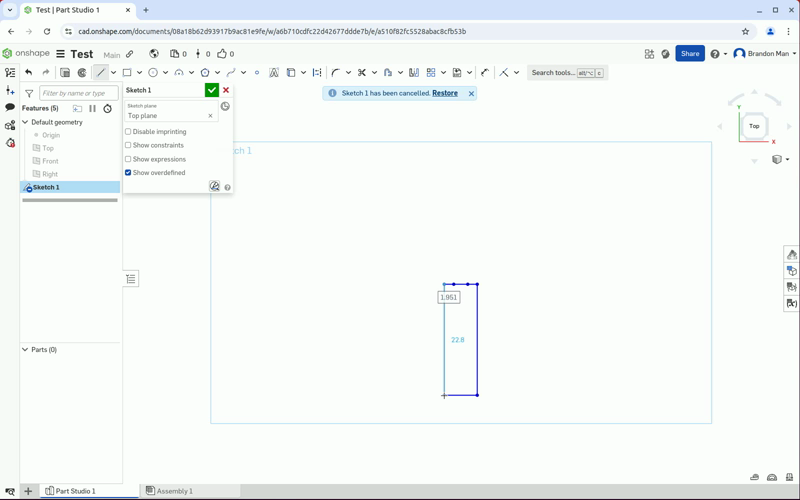
click(444, 395)
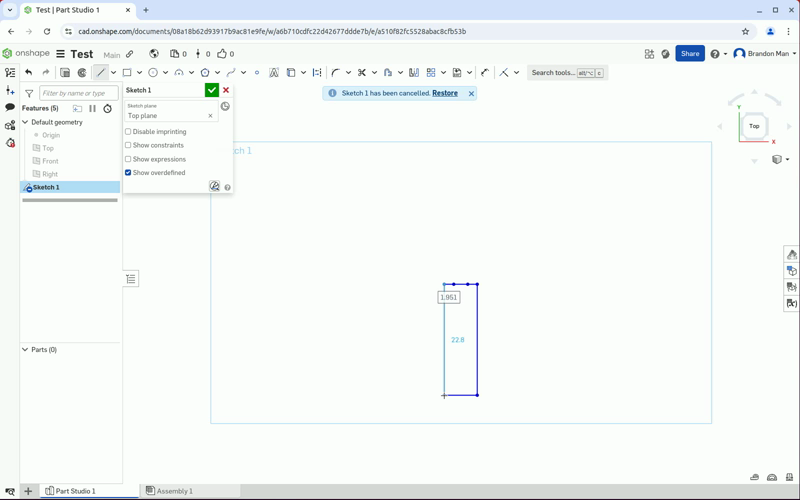
key(esc)
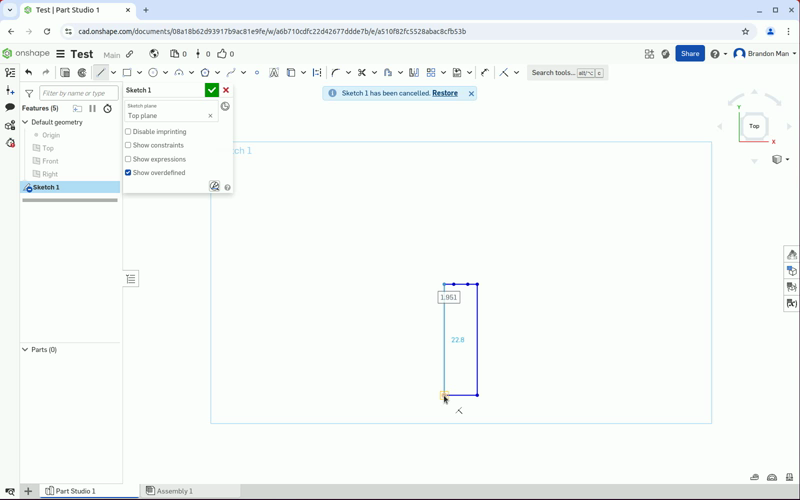
mouse_move(447, 392)
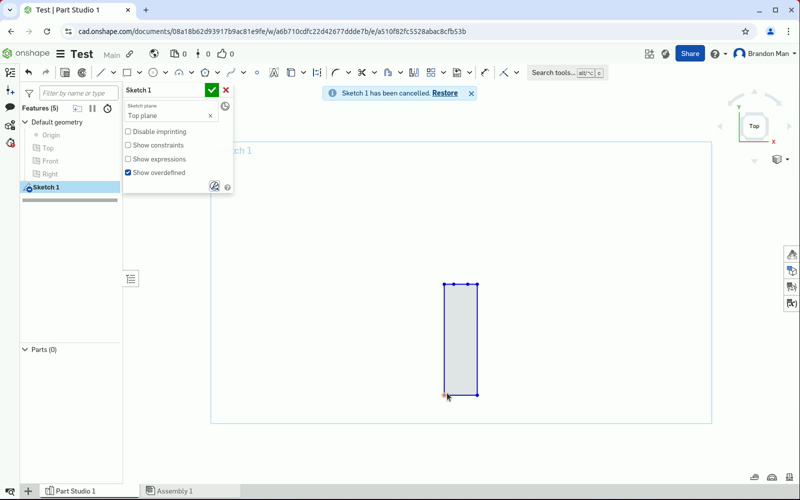
click(447, 392)
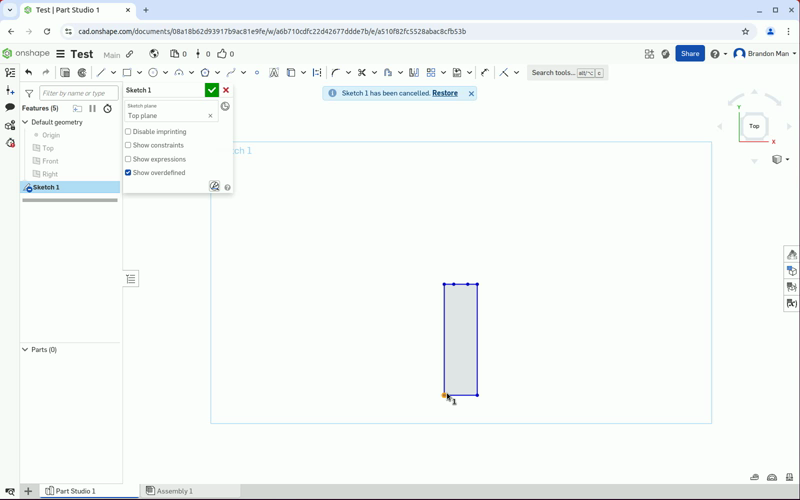
mouse_move(73, 352)
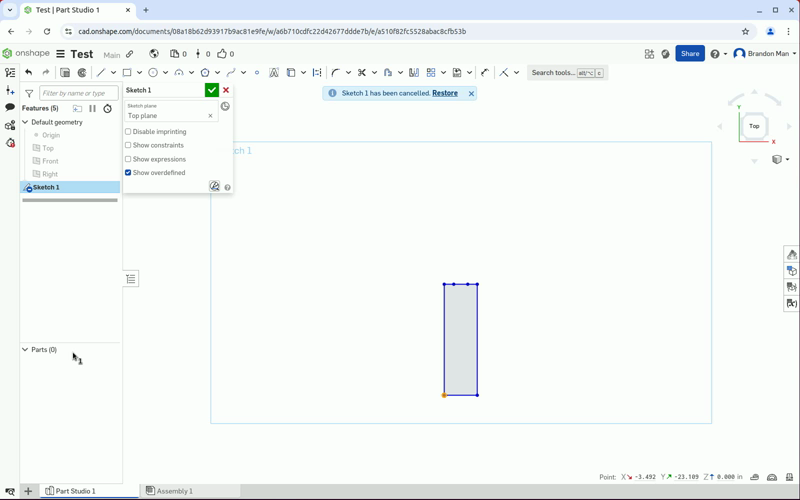
key(shift+y)
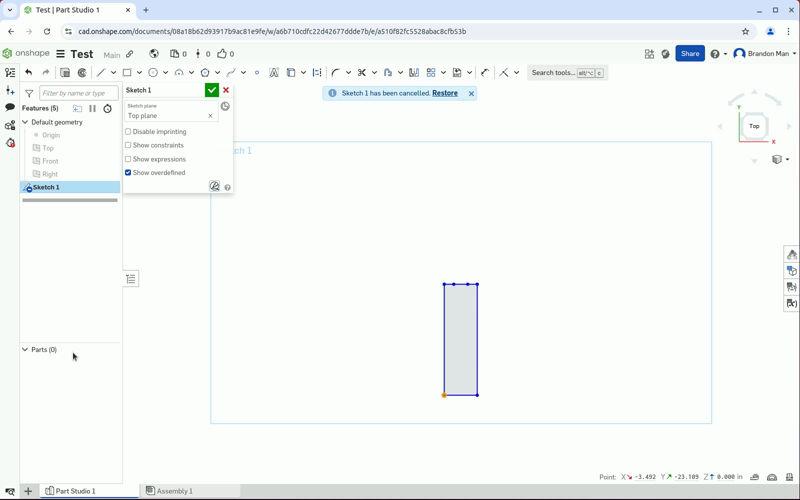
key(shift+e)
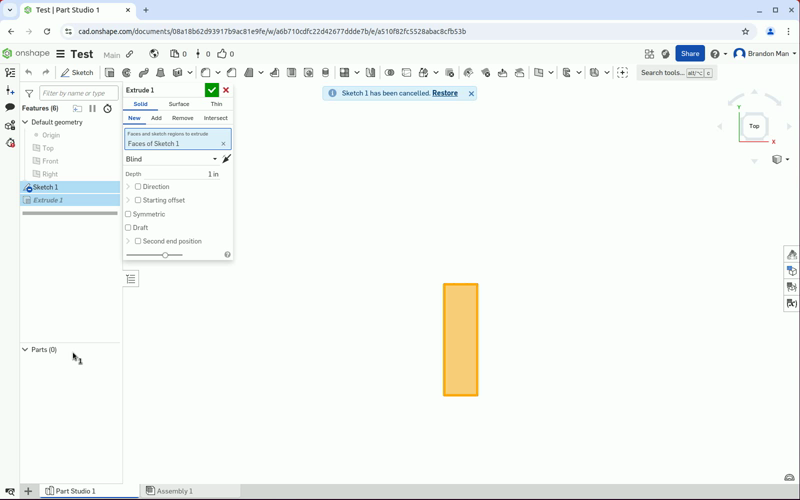
mouse_move(143, 106)
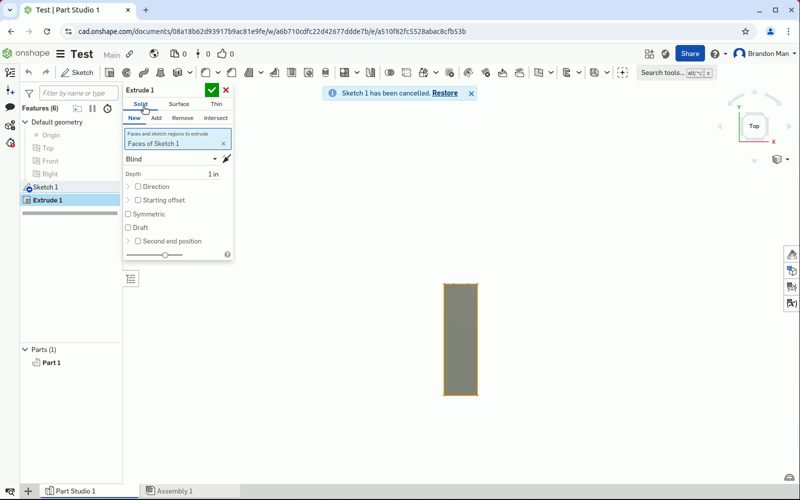
click(143, 106)
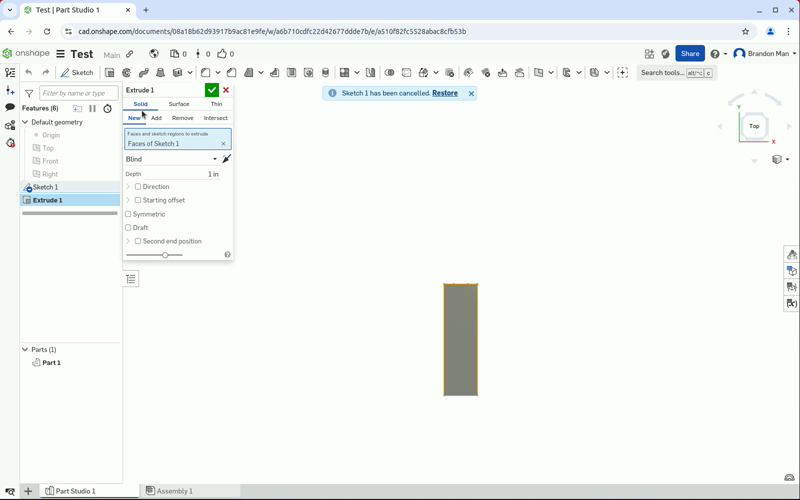
mouse_move(137, 120)
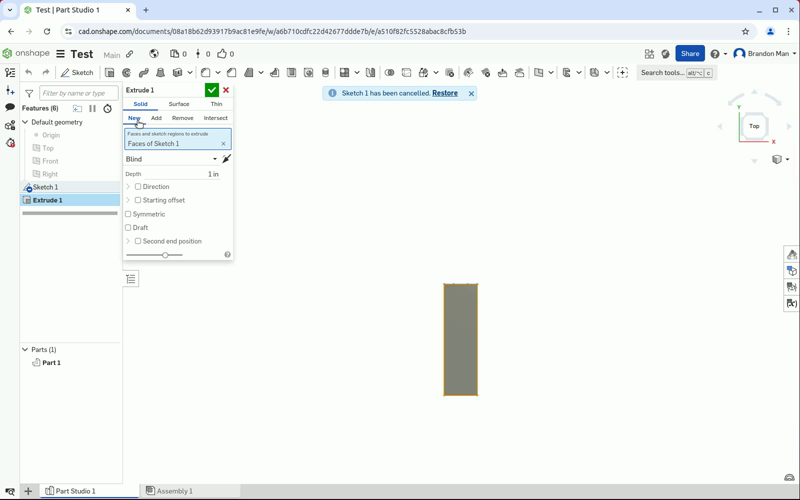
click(137, 120)
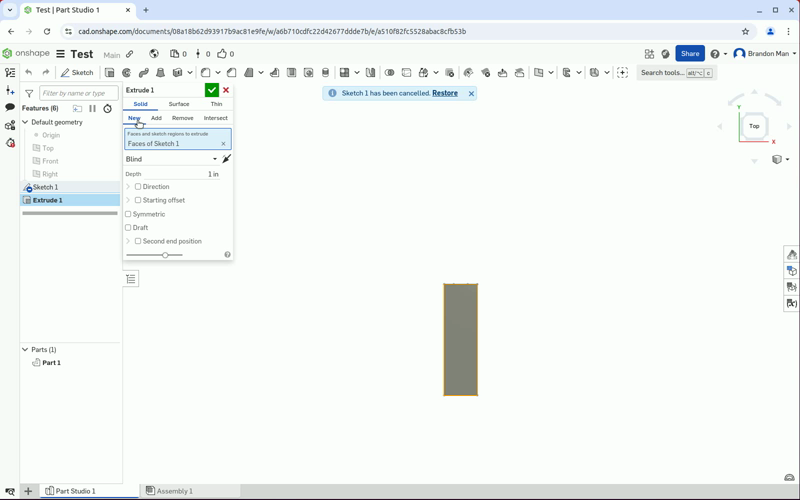
key(tab, 4)
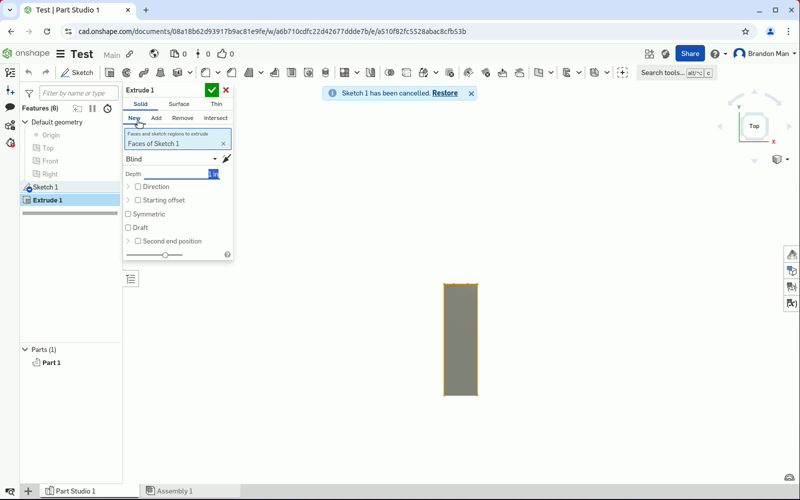
text(8.184)
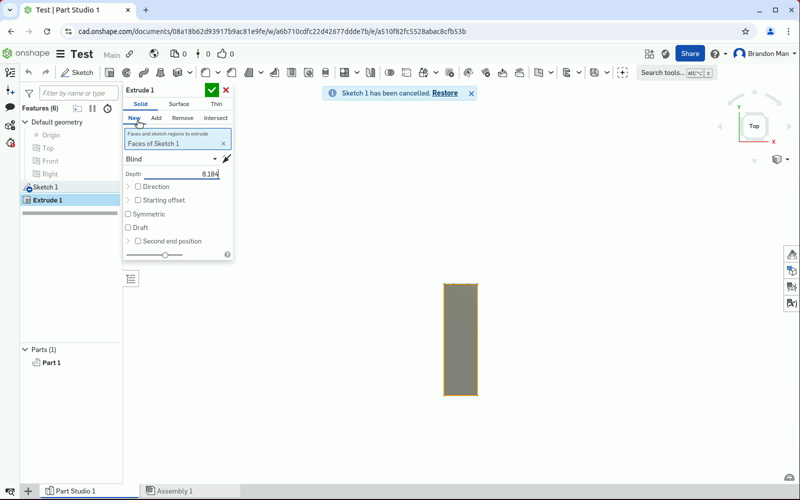
key(enter)
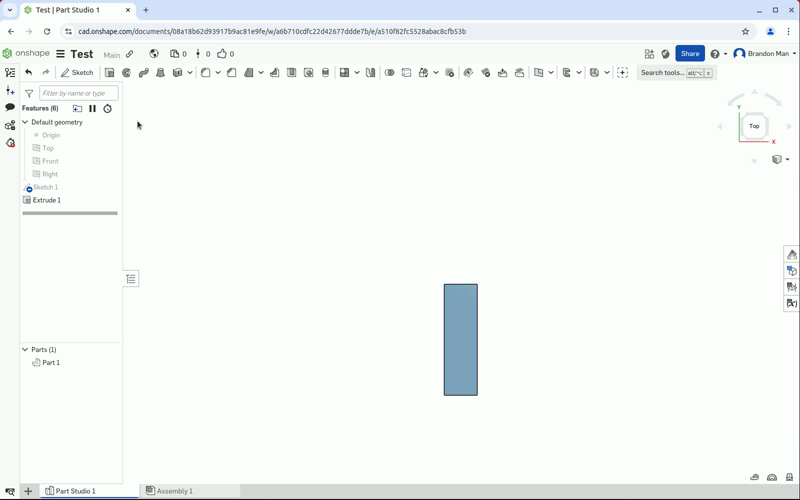
key(shift+h)
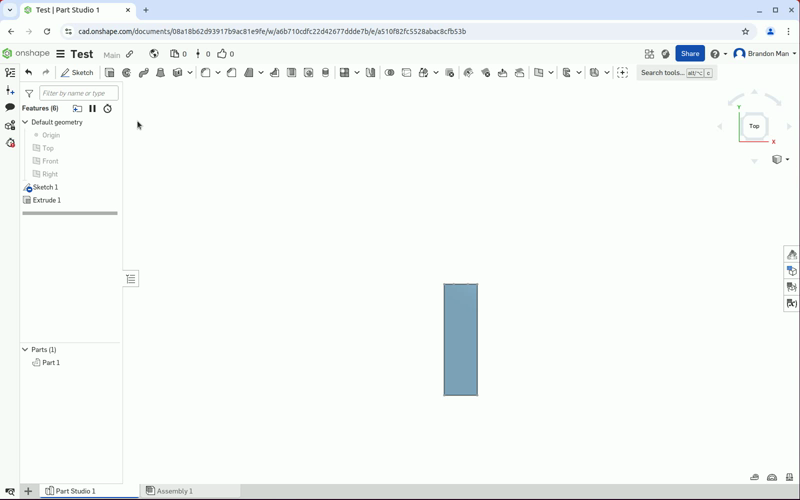
key(shift+h)
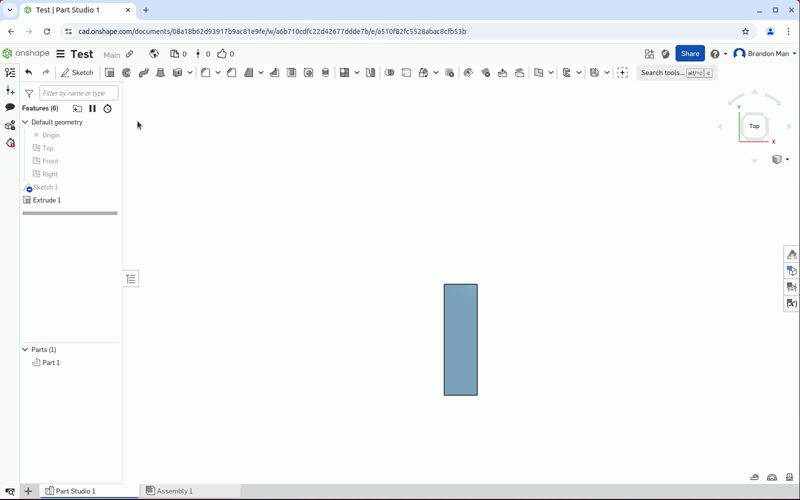
mouse_move(73, 189)
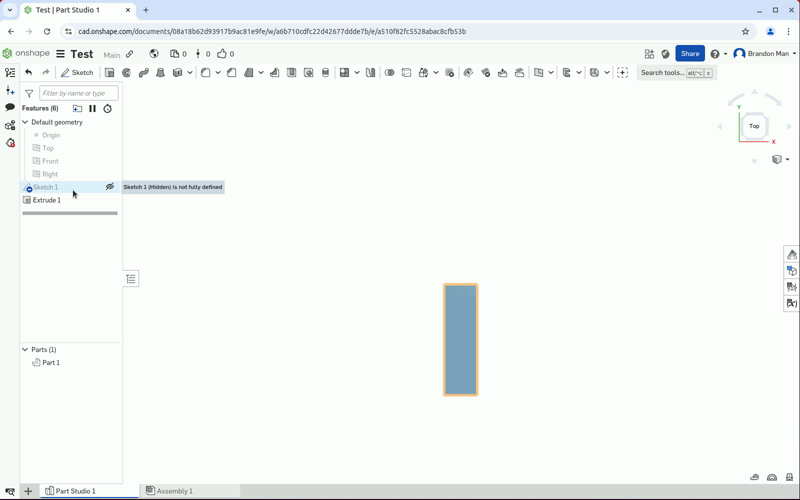
click(73, 189)
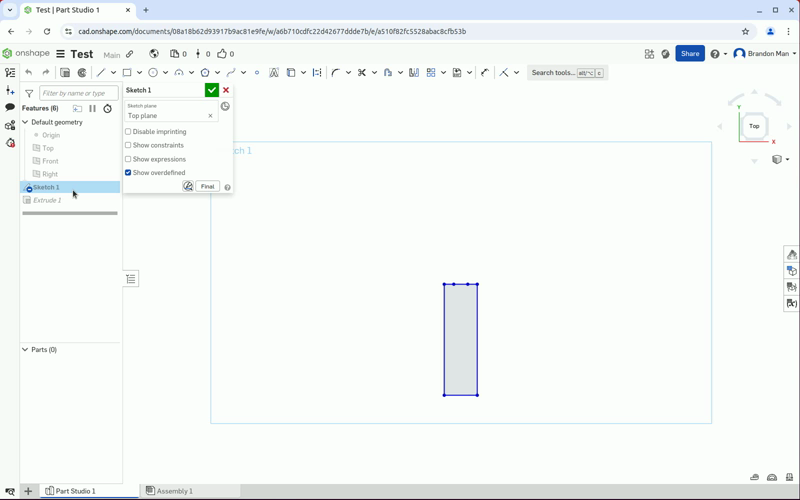
mouse_move(229, 92)
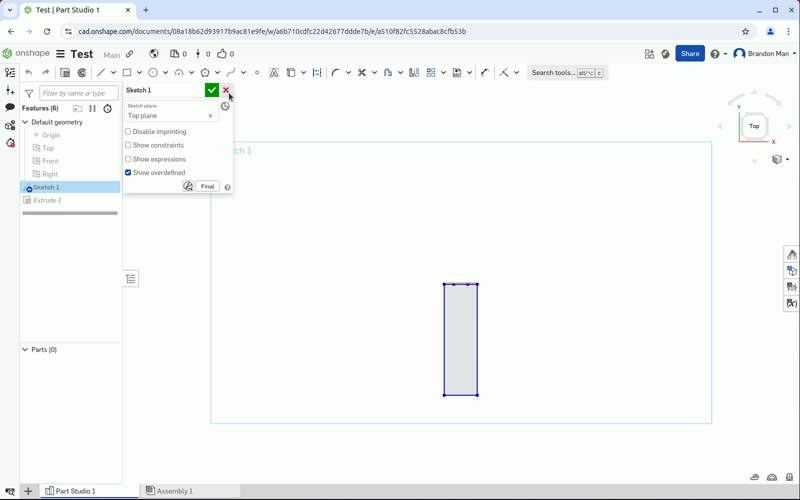
click(229, 92)
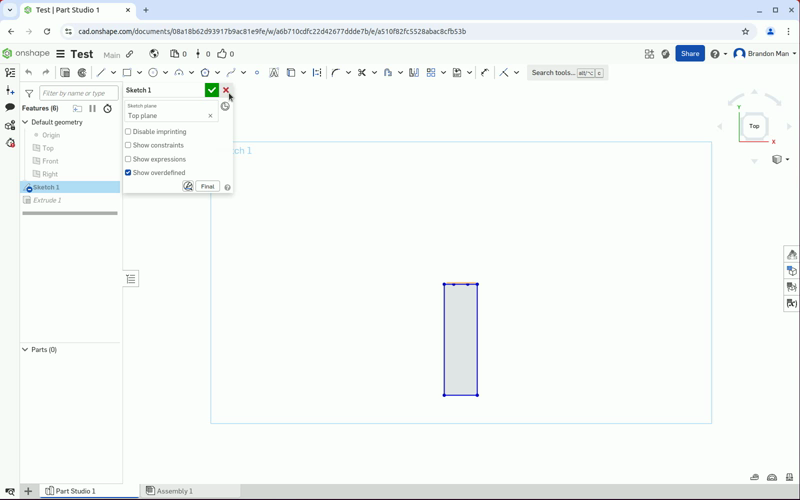
key(shift+s)
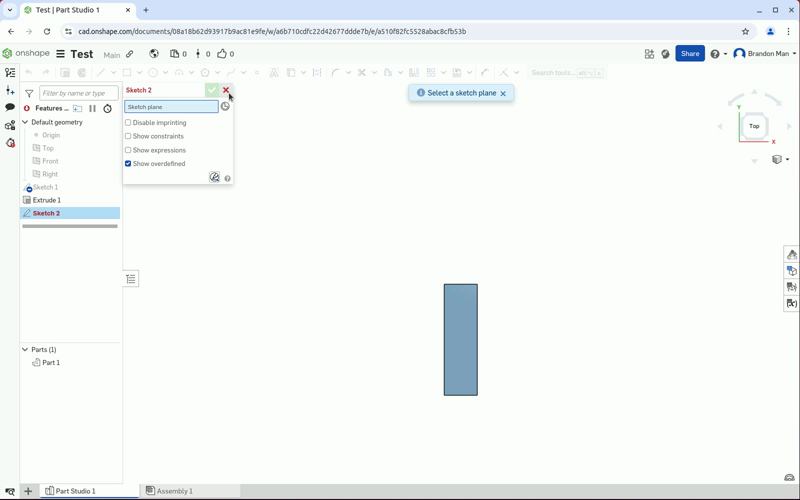
mouse_move(73, 150)
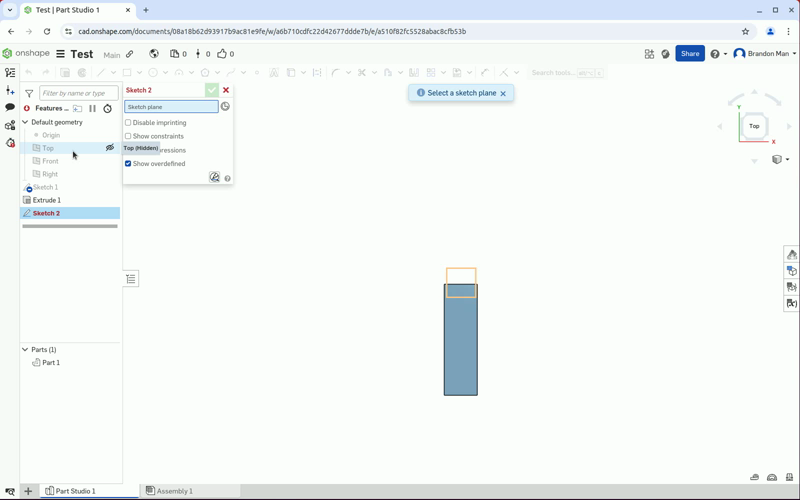
click(73, 150)
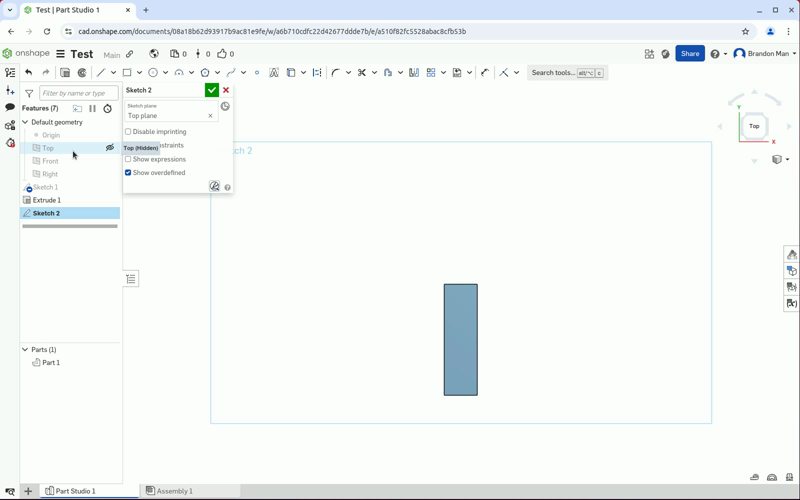
mouse_move(73, 352)
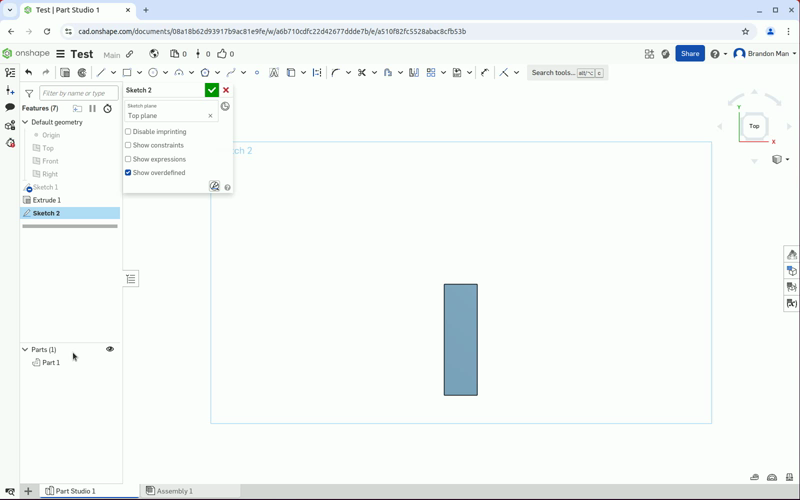
key(y)
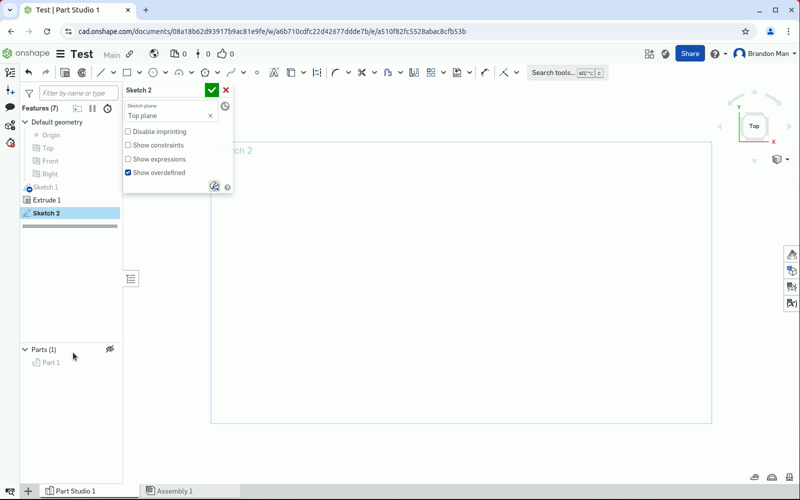
key(l)
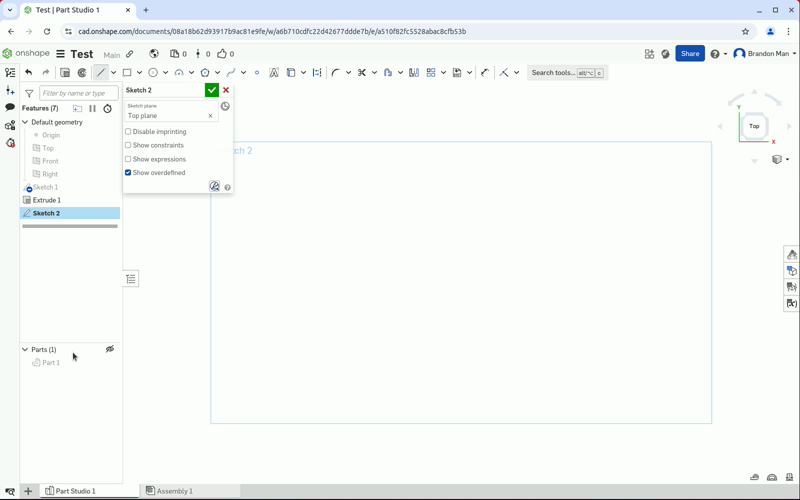
key_down(shift)
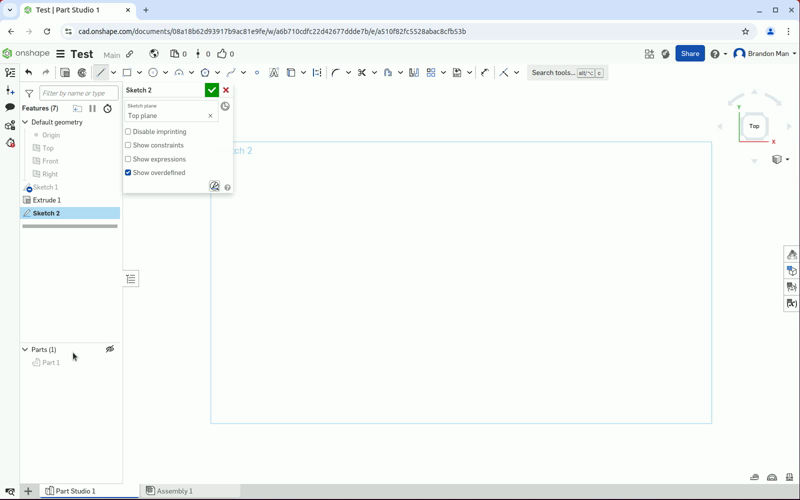
mouse_move(438, 264)
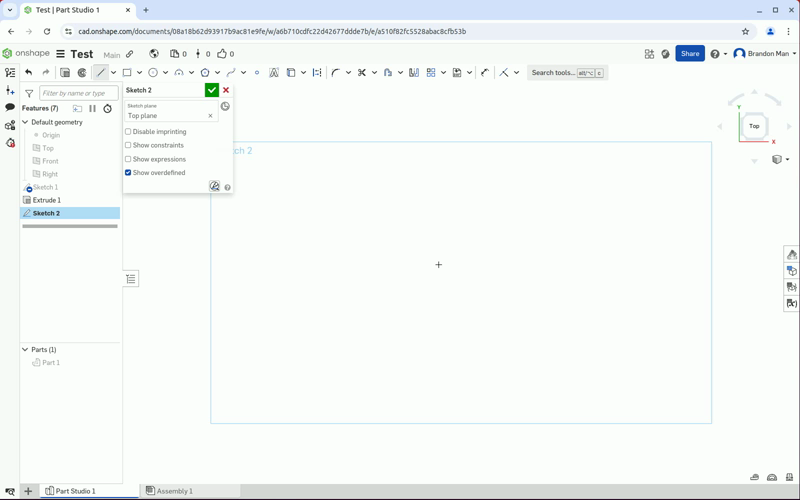
click(438, 264)
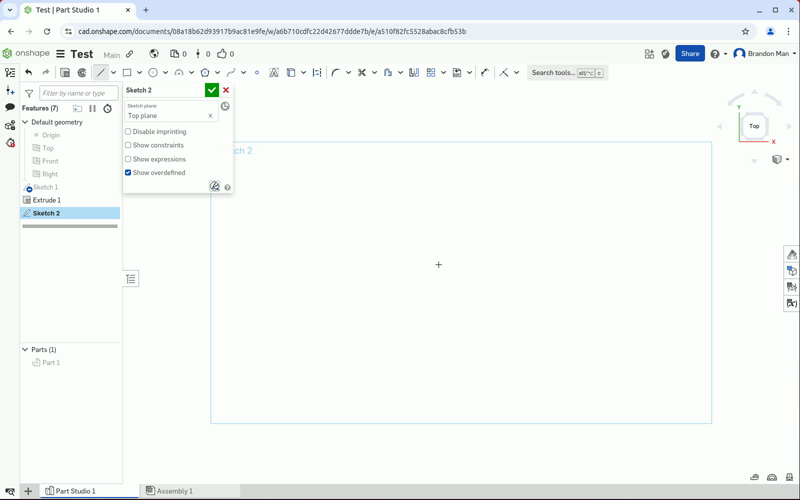
key_up(shift)
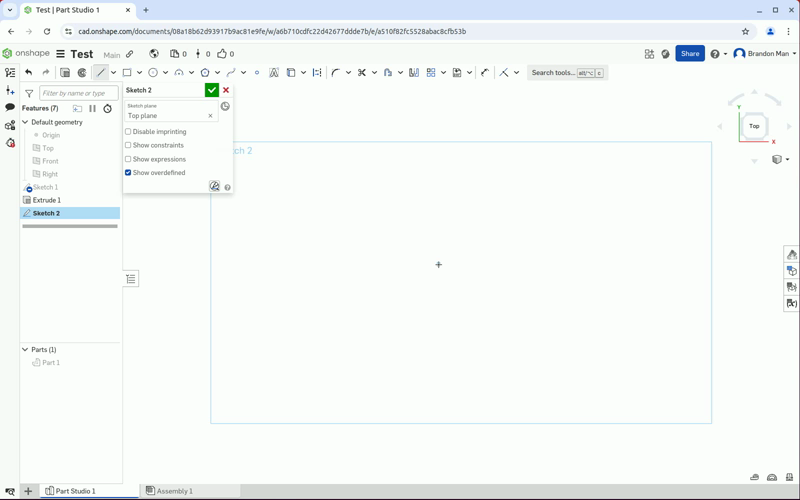
key_down(shift)
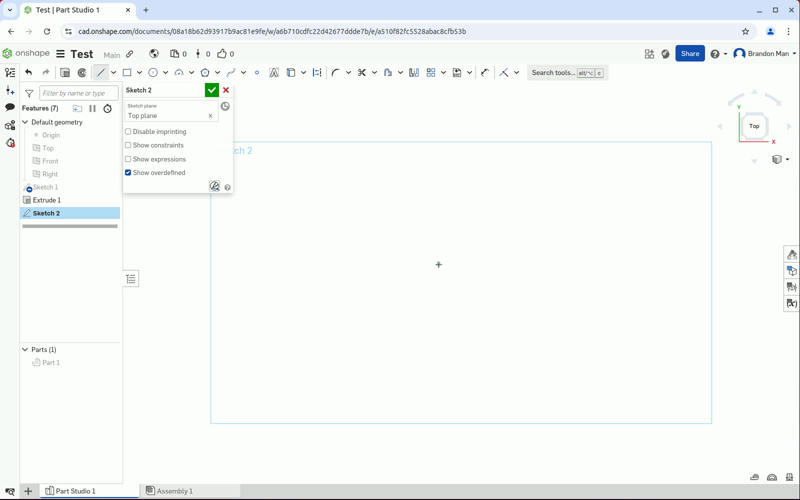
mouse_move(468, 264)
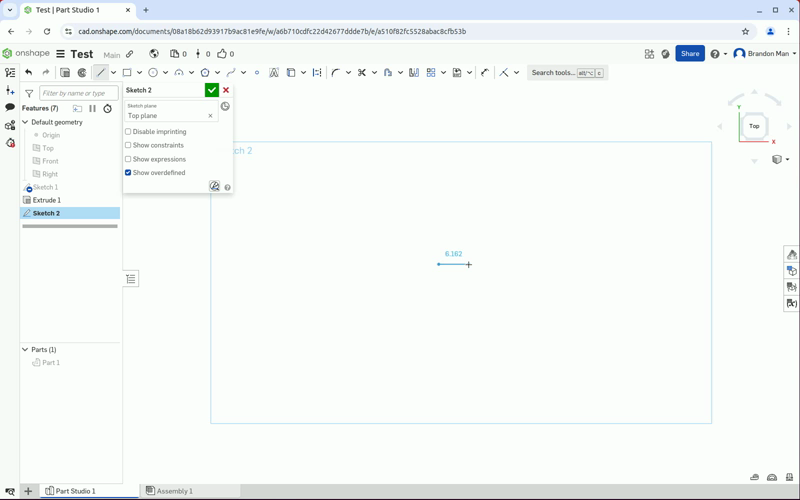
mouse_move(454, 264)
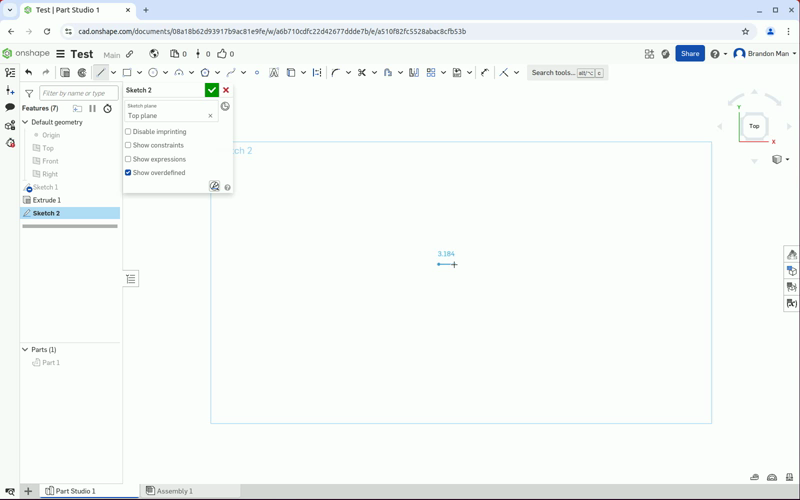
click(454, 264)
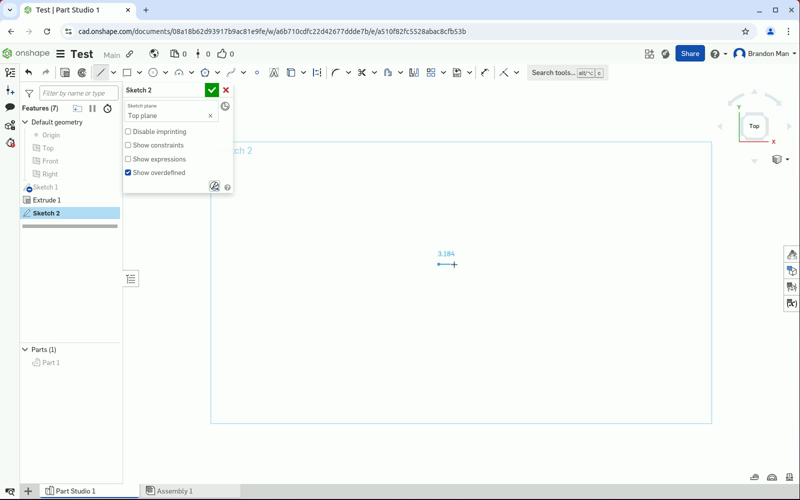
key_up(shift)
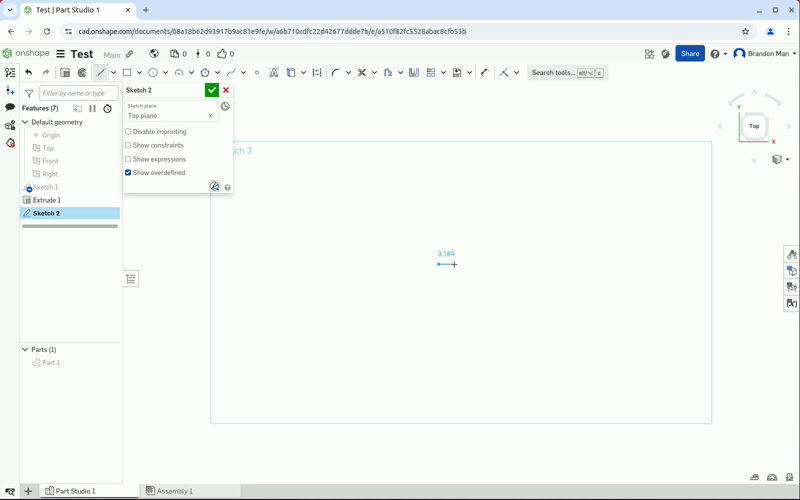
key_down(shift)
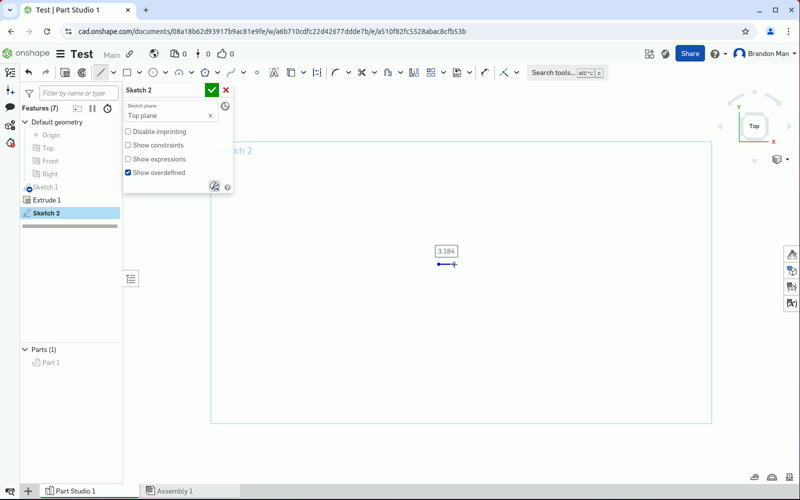
mouse_move(484, 264)
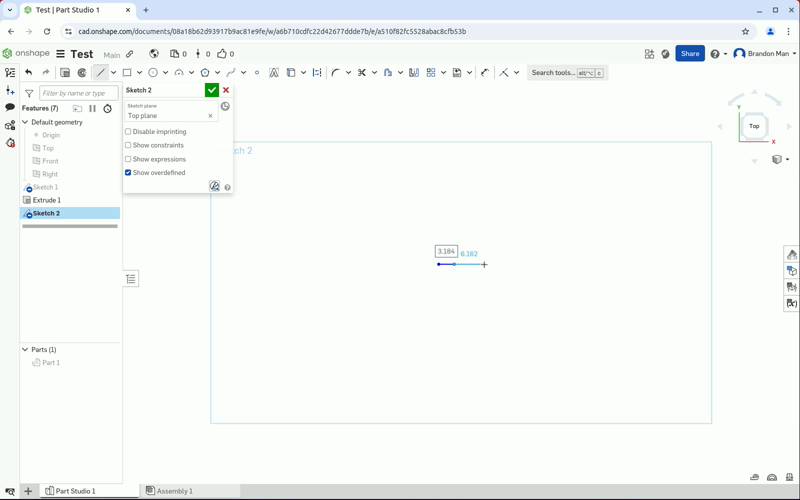
mouse_move(454, 285)
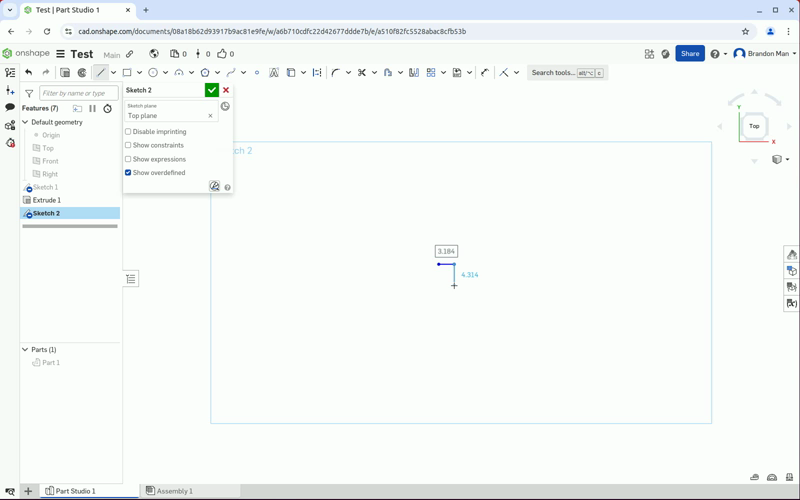
click(454, 285)
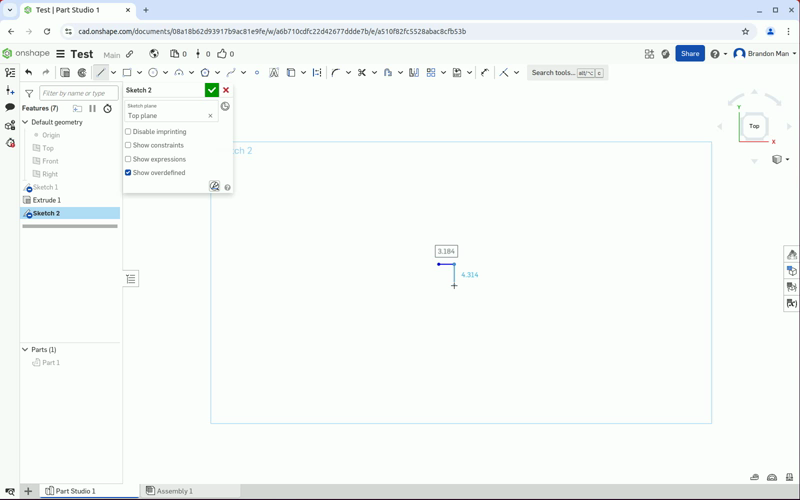
key_up(shift)
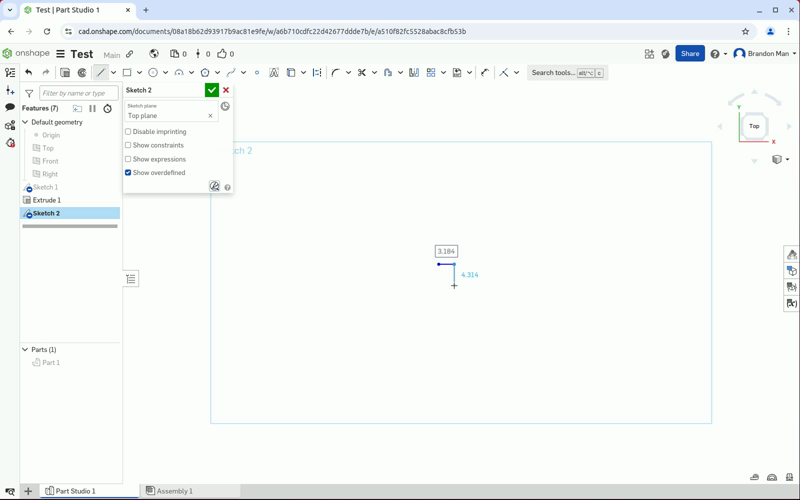
key_down(shift)
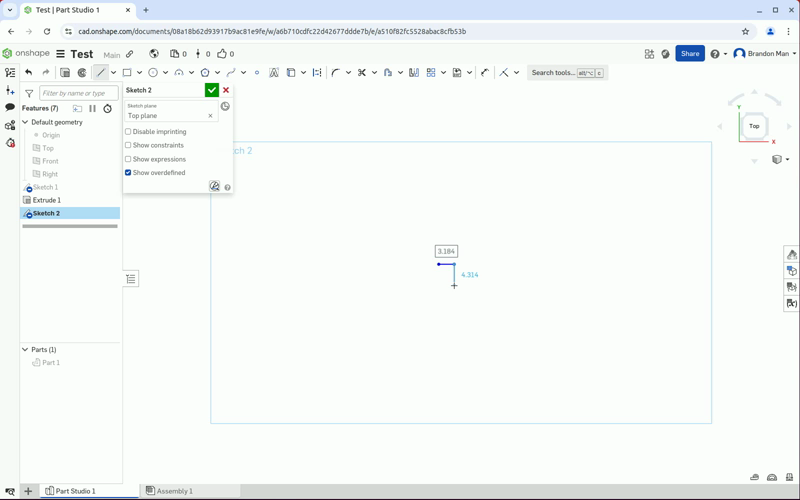
mouse_move(484, 285)
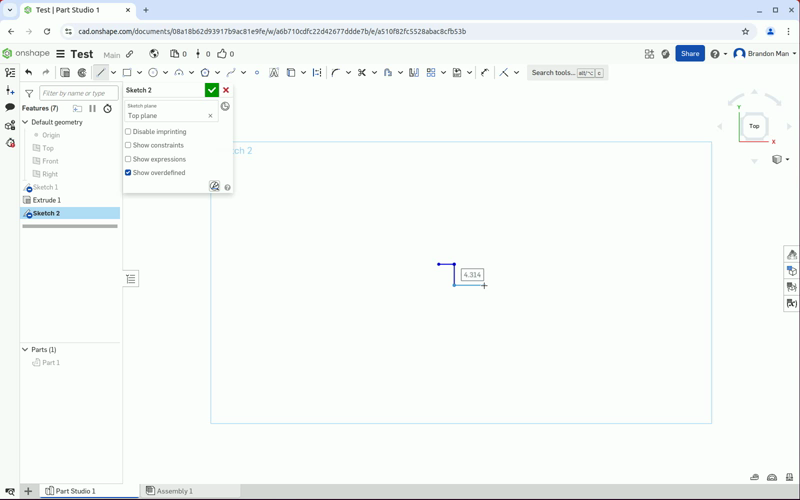
mouse_move(467, 285)
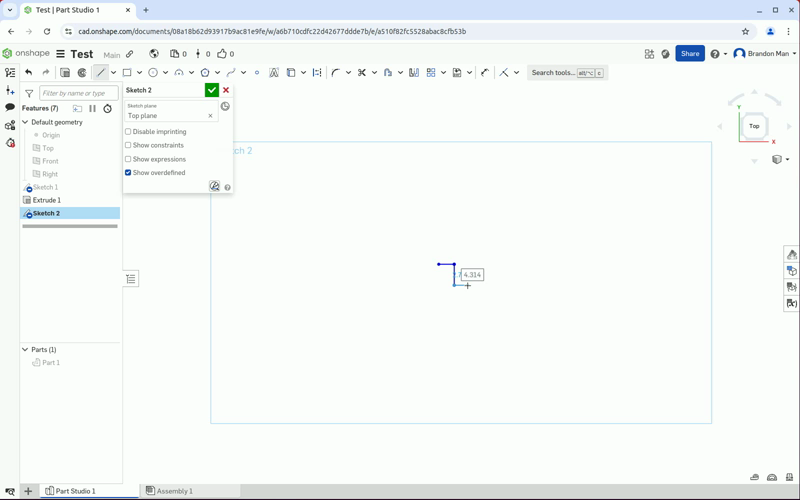
click(467, 285)
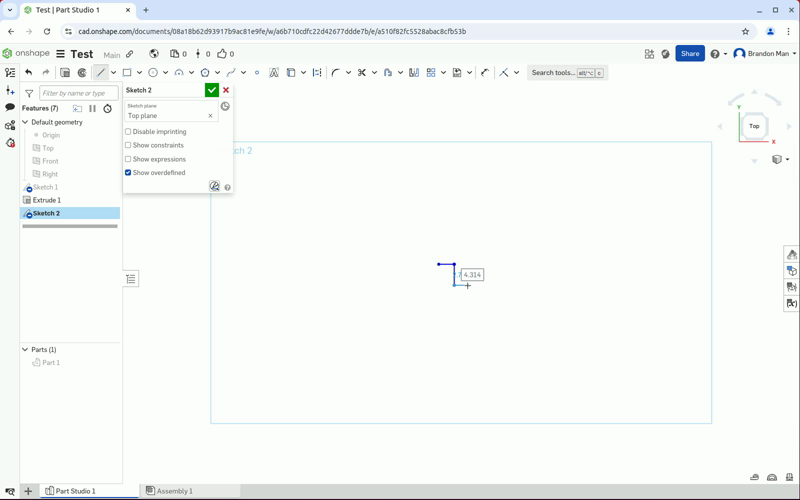
key_up(shift)
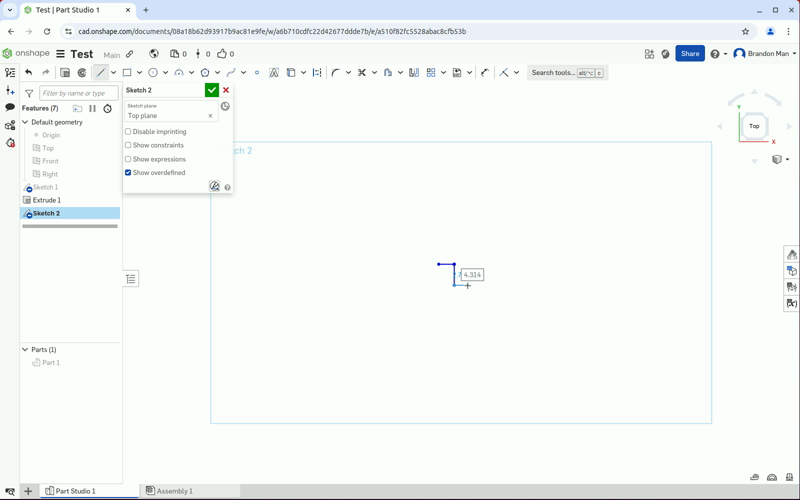
key_down(shift)
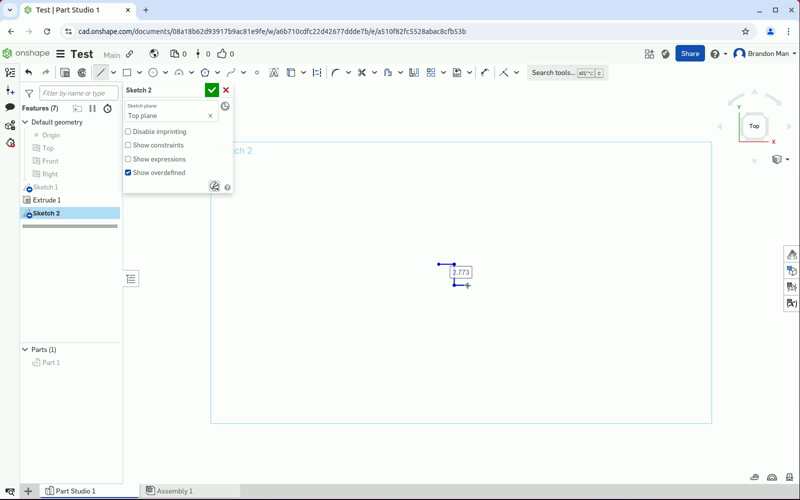
mouse_move(498, 285)
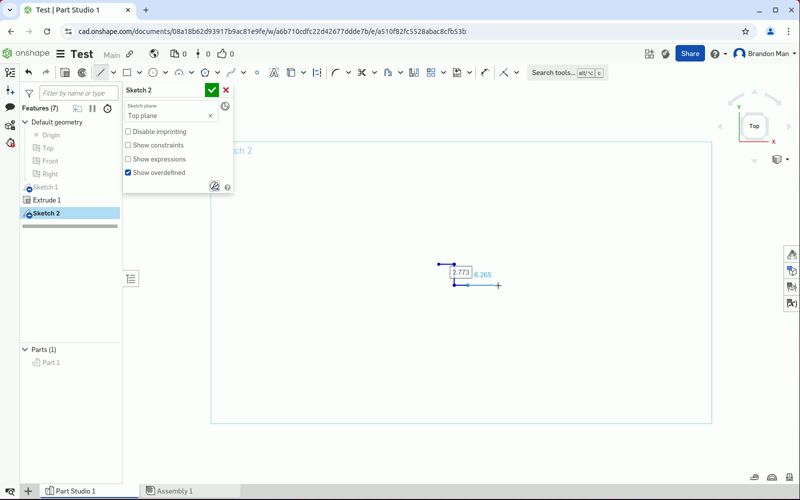
mouse_move(467, 264)
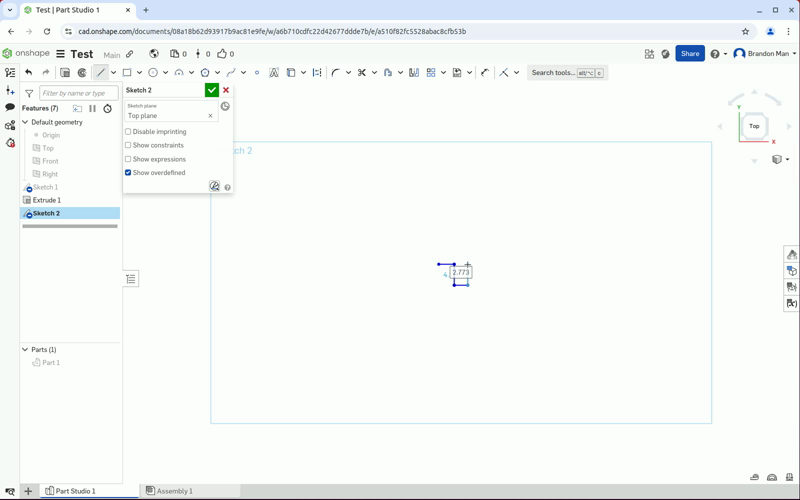
click(467, 264)
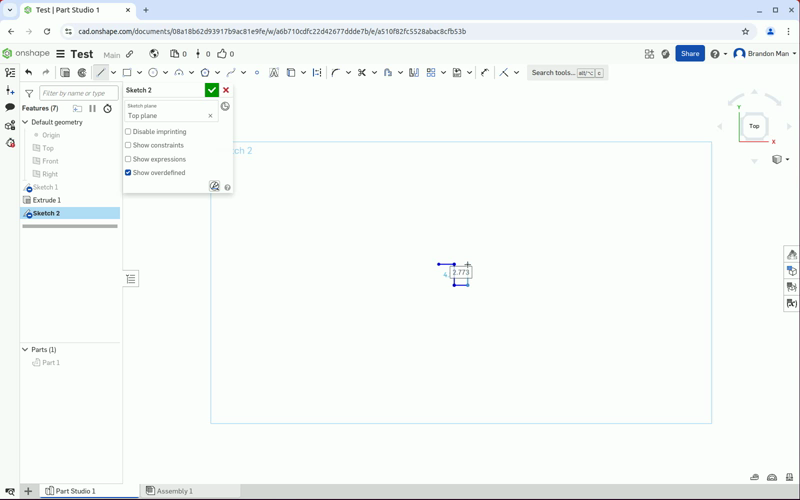
key_up(shift)
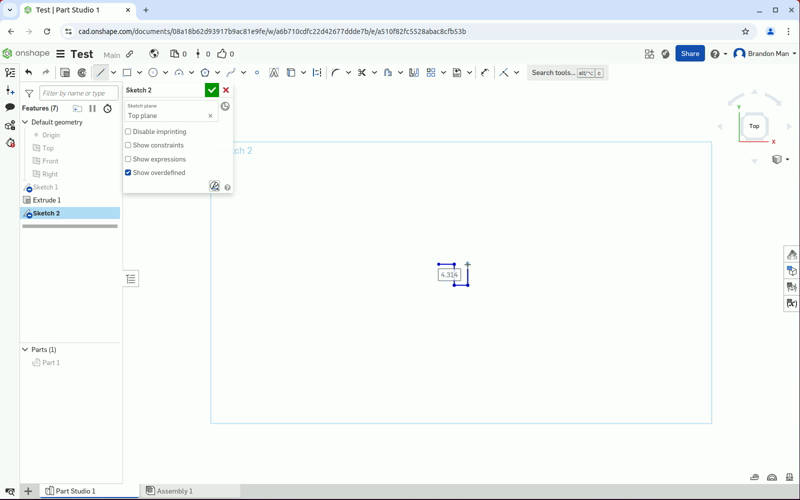
key_down(shift)
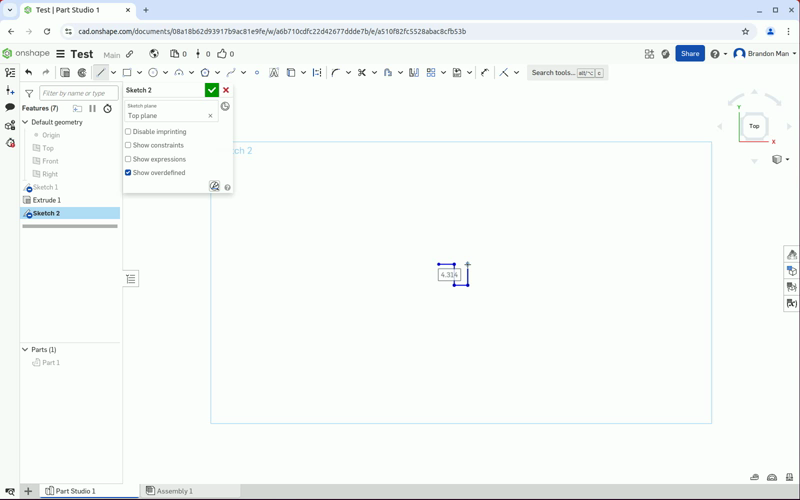
mouse_move(498, 264)
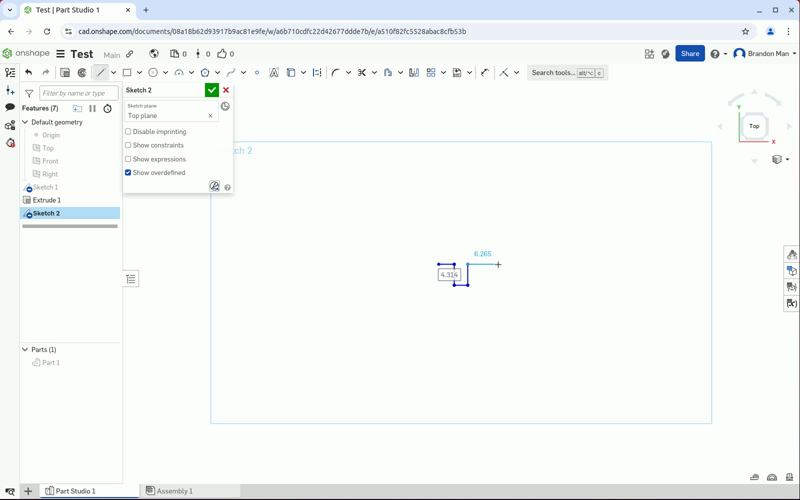
mouse_move(483, 264)
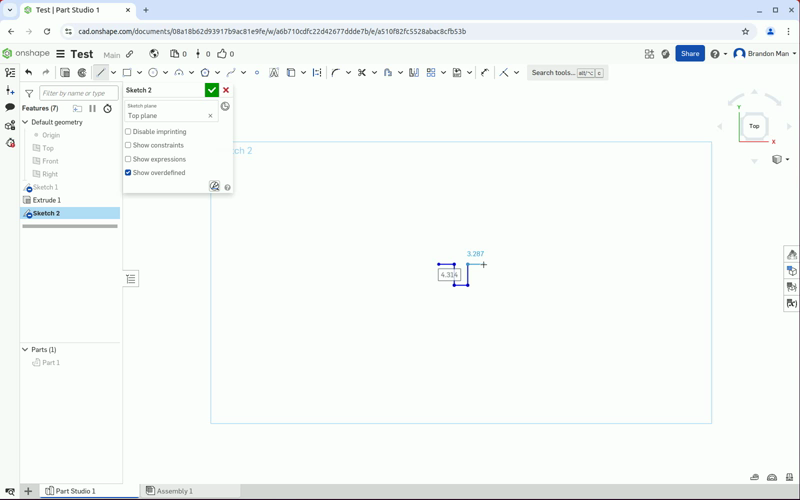
click(483, 264)
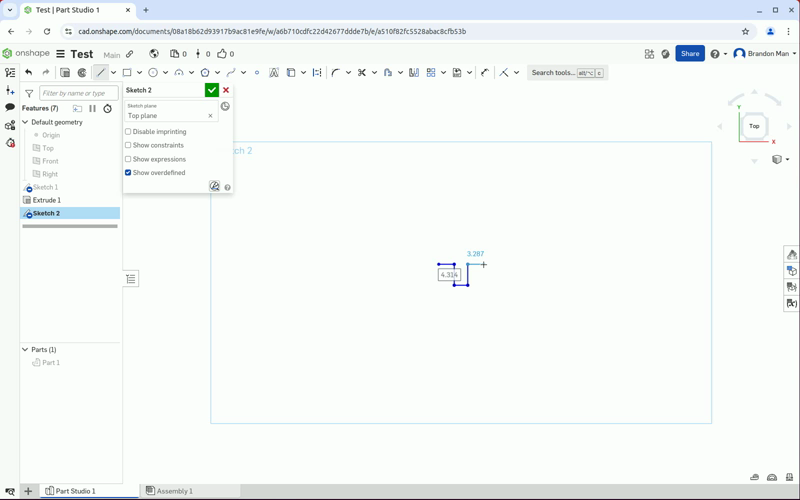
key_up(shift)
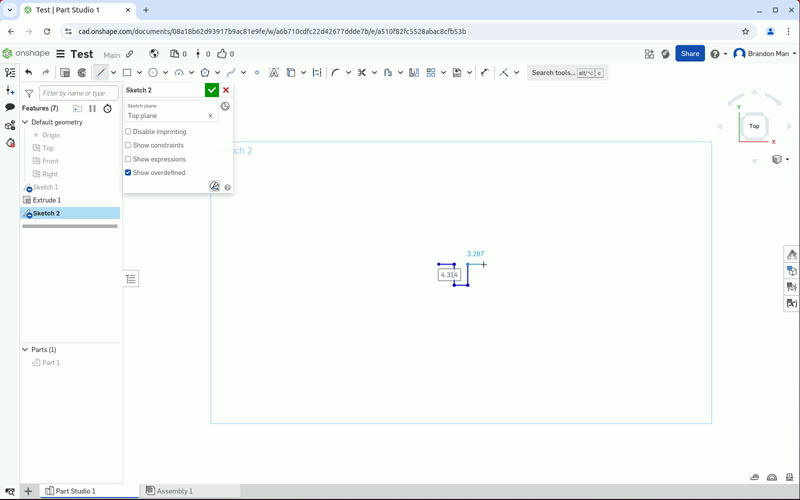
key_down(shift)
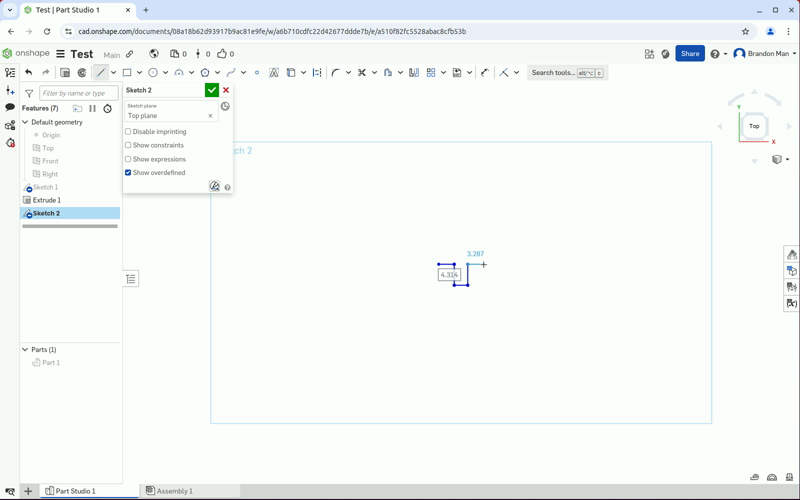
mouse_move(513, 264)
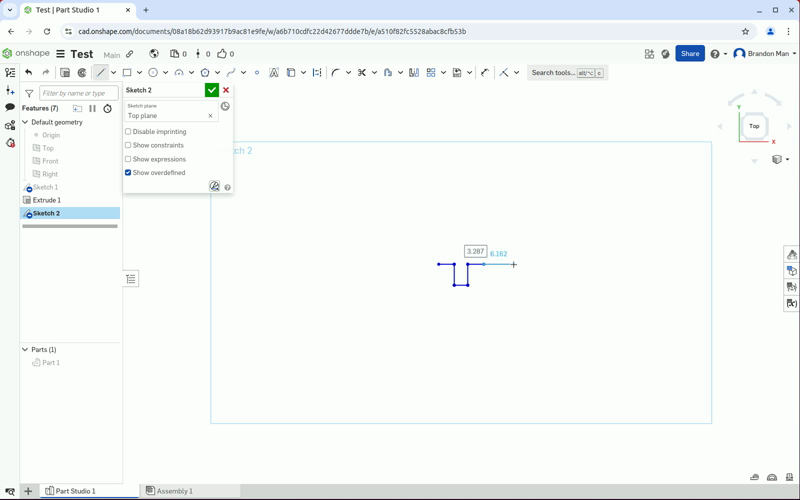
mouse_move(483, 252)
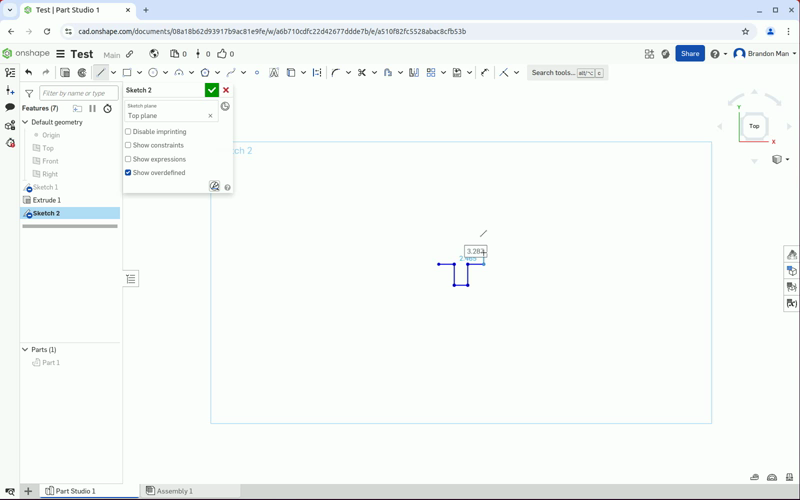
click(483, 252)
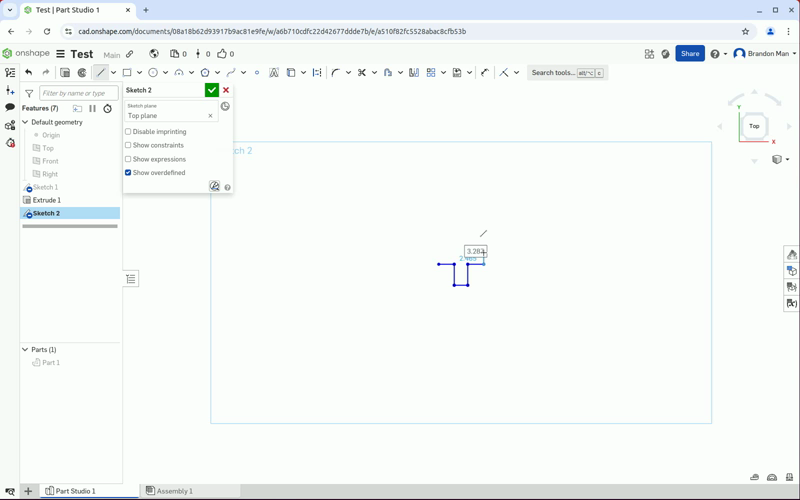
key_up(shift)
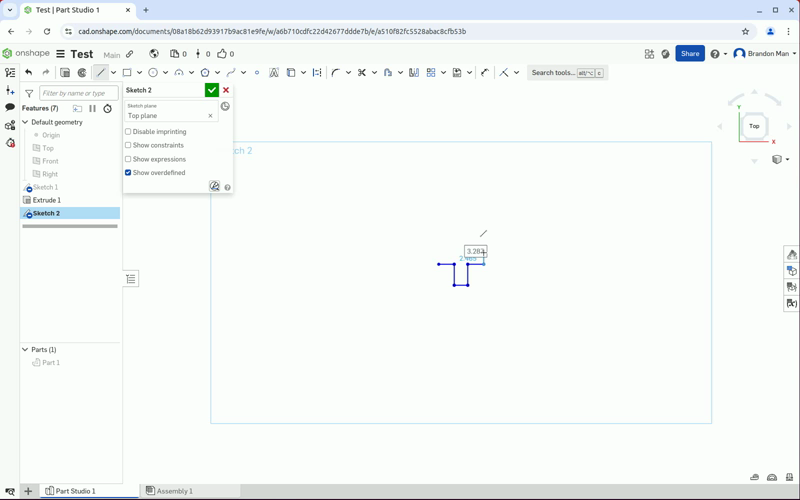
key_down(shift)
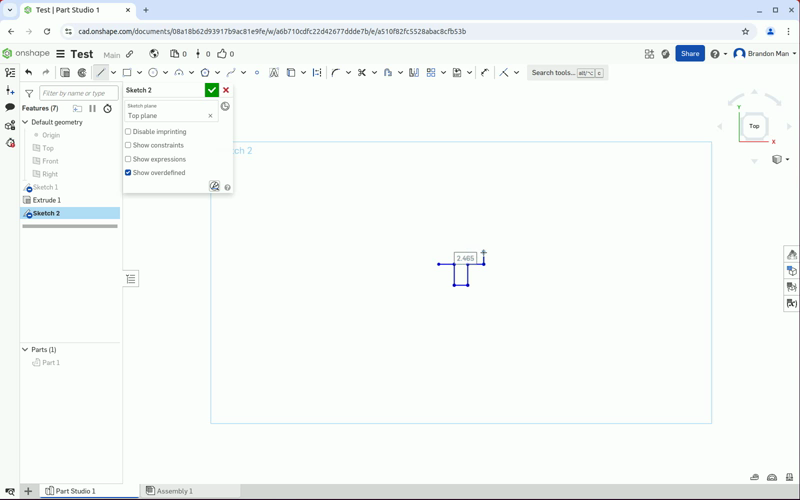
mouse_move(513, 252)
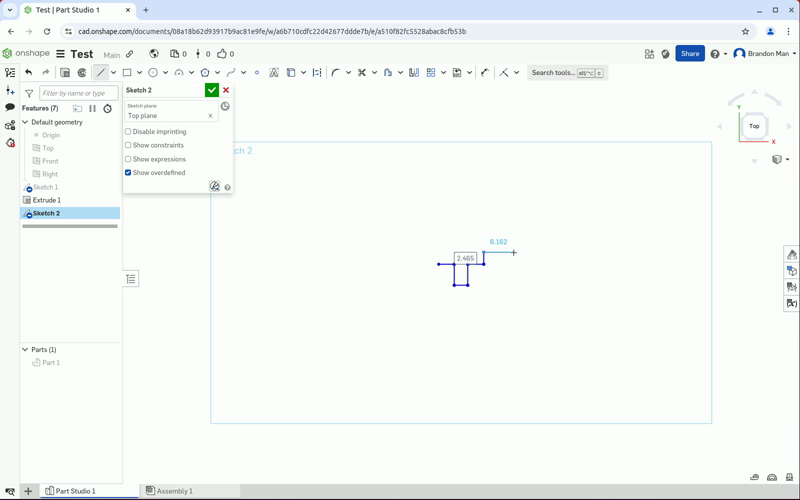
mouse_move(438, 252)
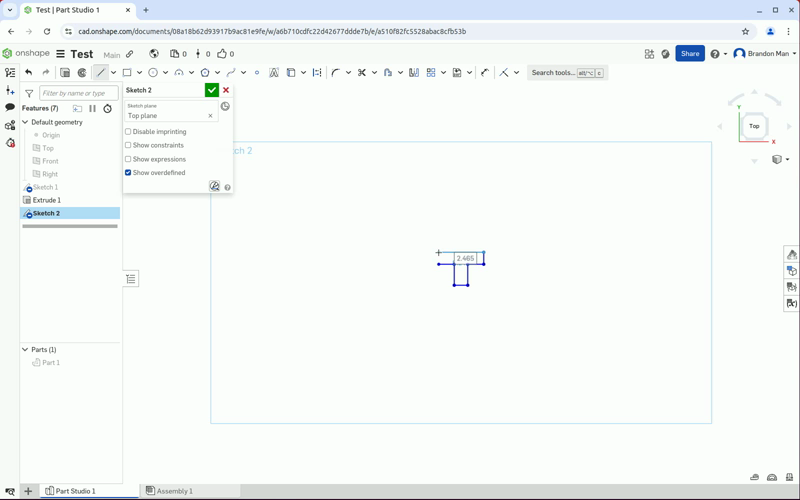
click(438, 252)
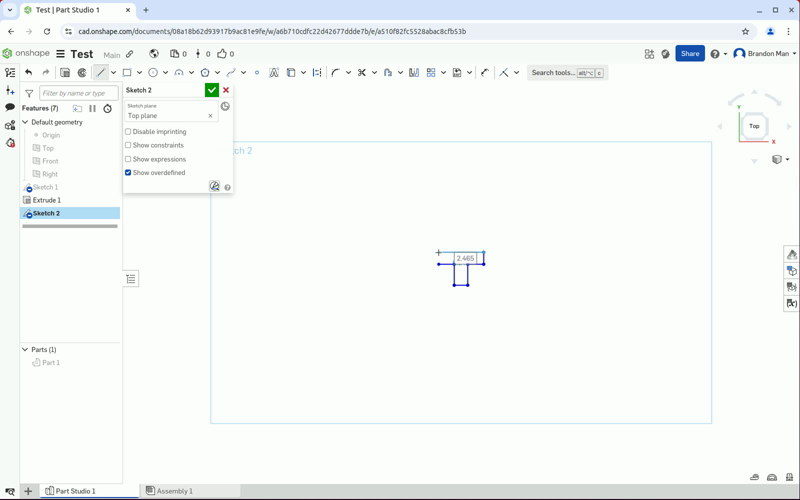
key_up(shift)
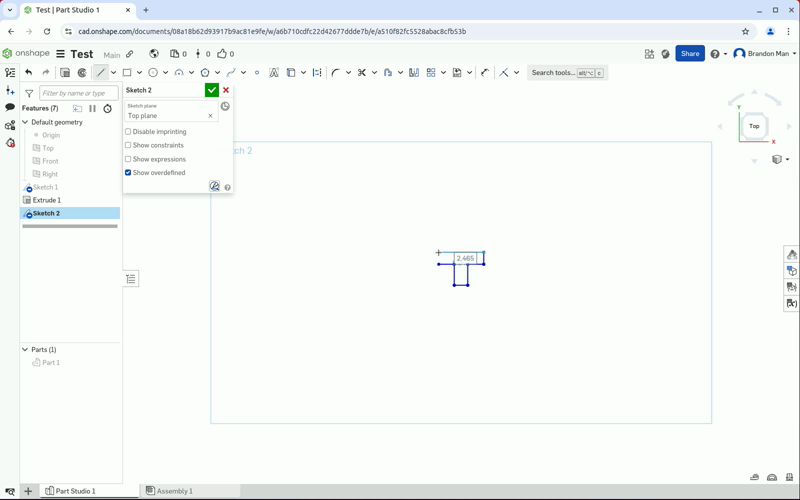
mouse_move(468, 252)
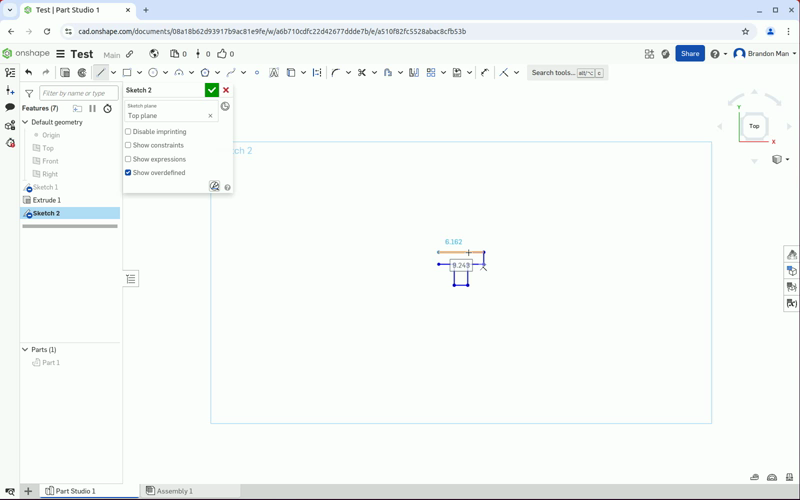
key_down(shift)
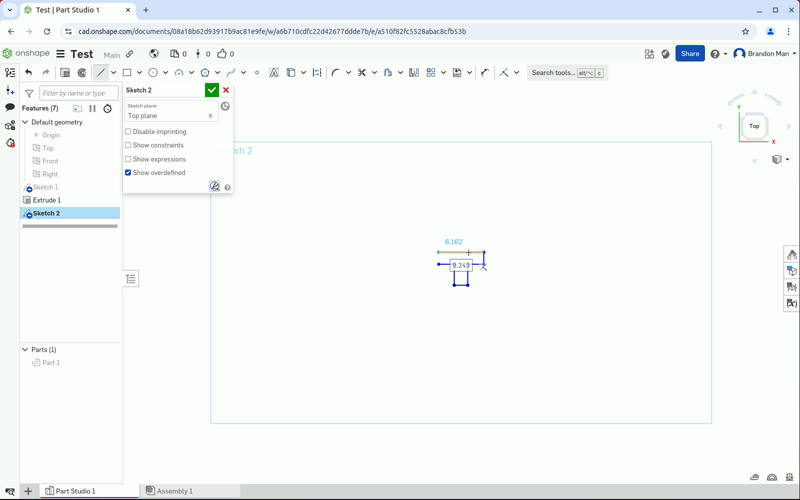
mouse_move(438, 264)
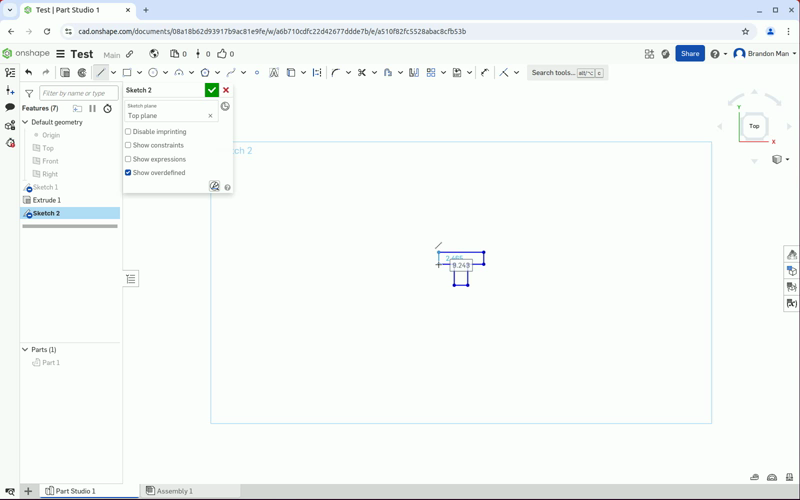
key_up(shift)
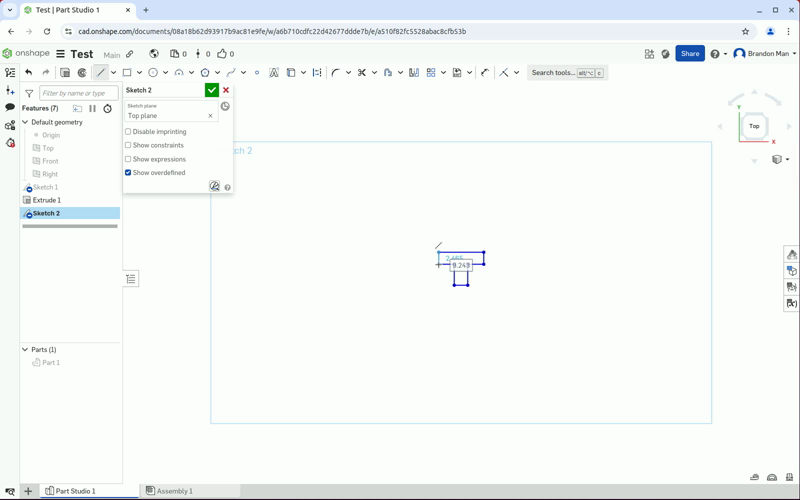
click(438, 264)
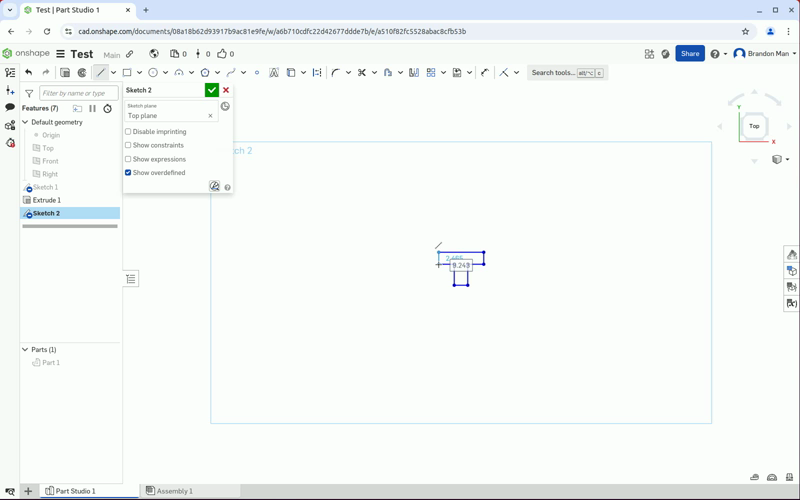
key(esc)
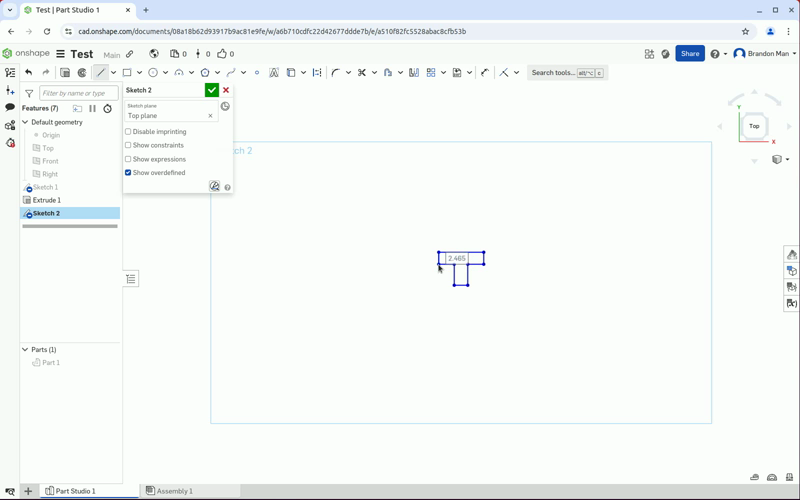
mouse_move(440, 258)
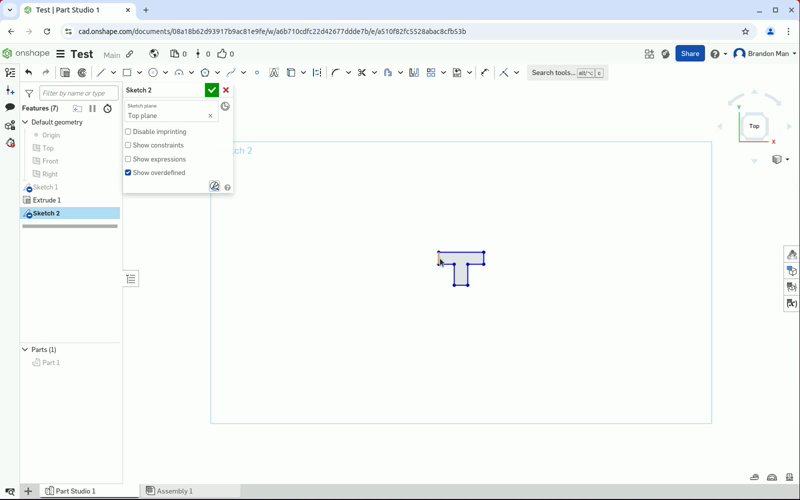
scroll(6)
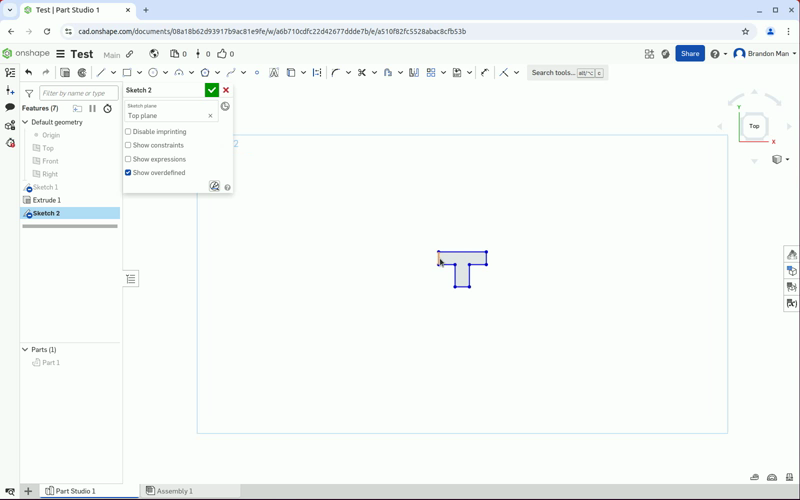
scroll(6)
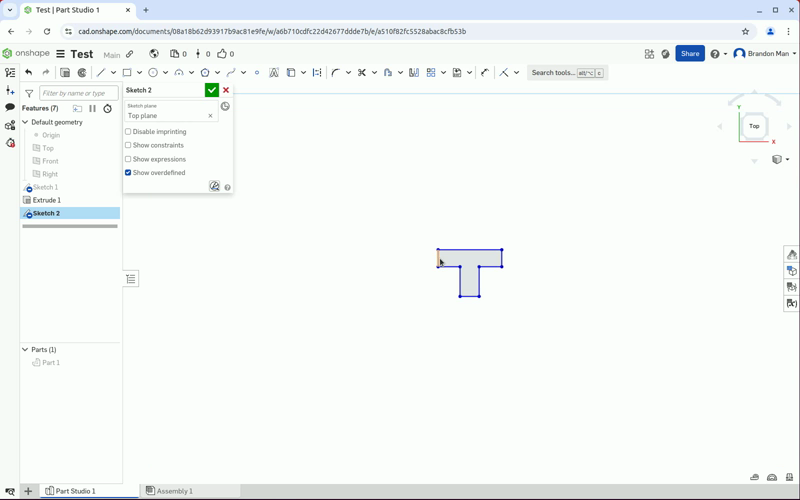
scroll(6)
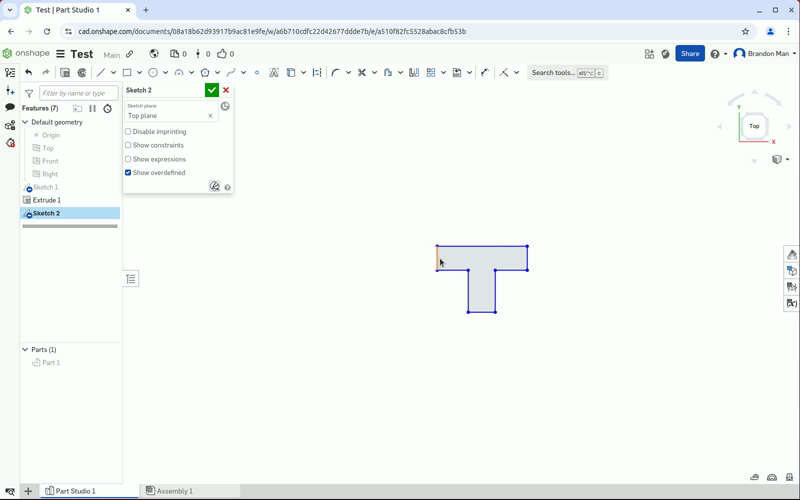
scroll(6)
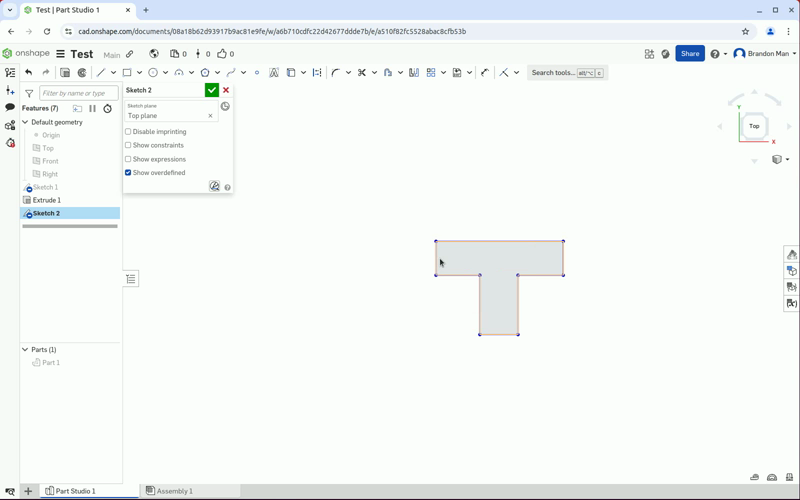
scroll(6)
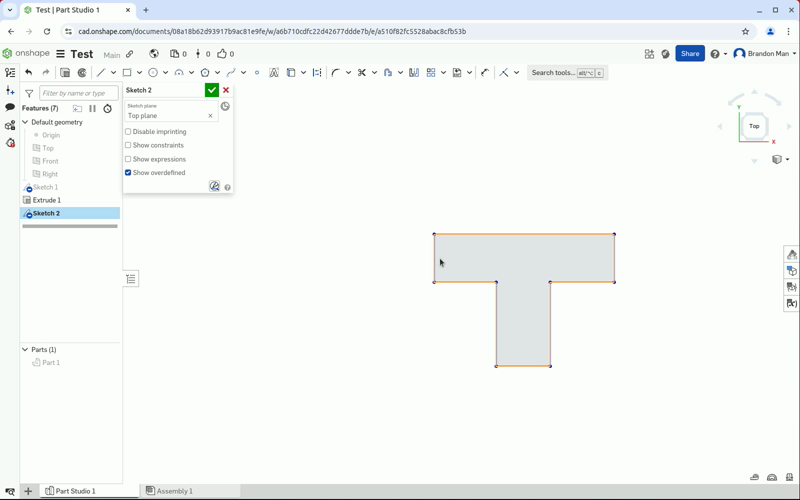
scroll(6)
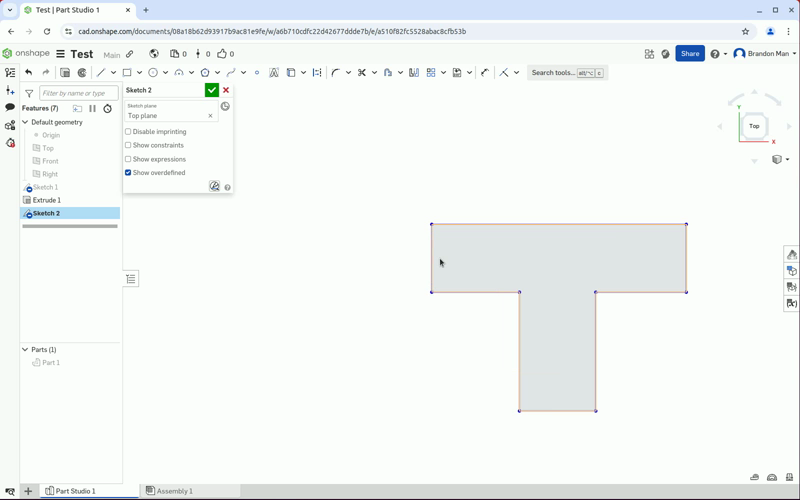
scroll(6)
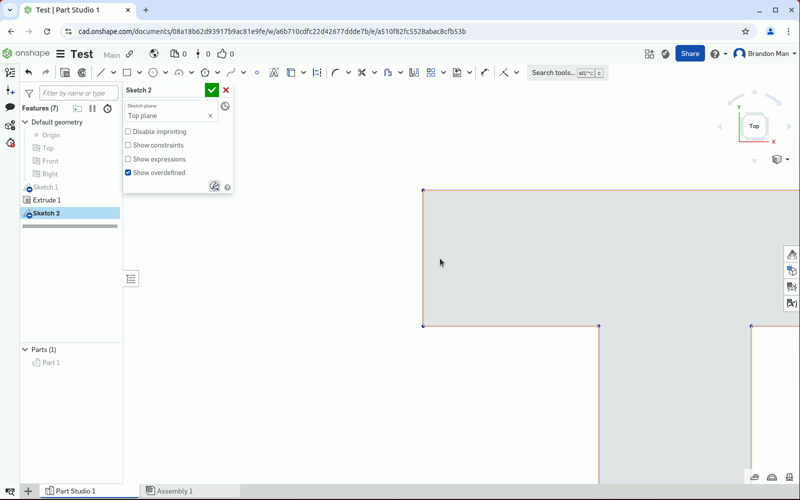
click(440, 258)
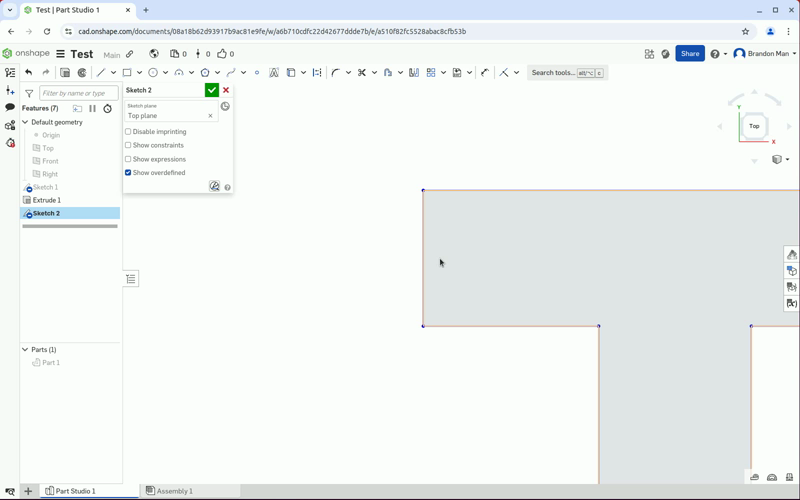
scroll(-6)
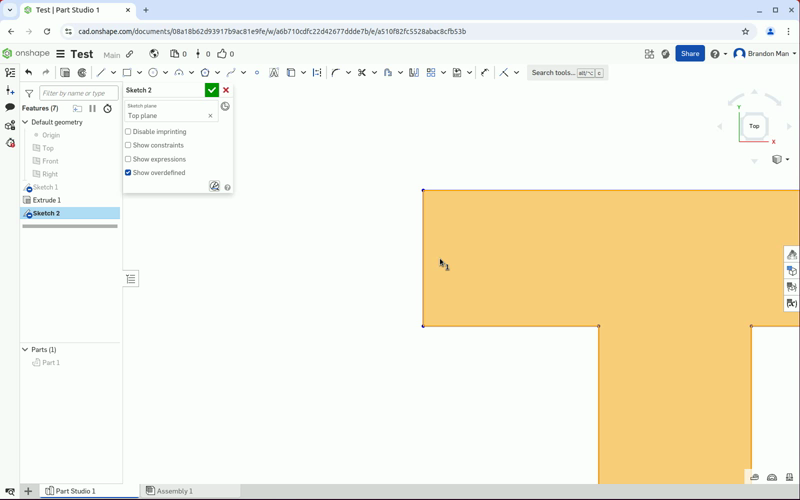
scroll(-6)
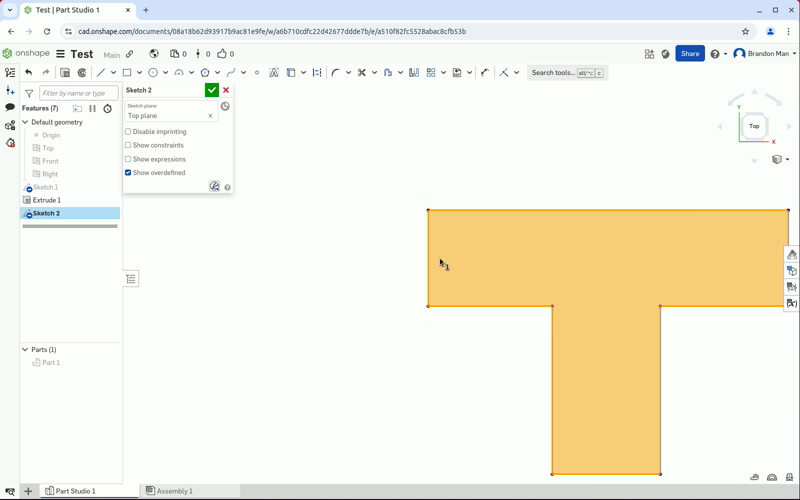
scroll(-6)
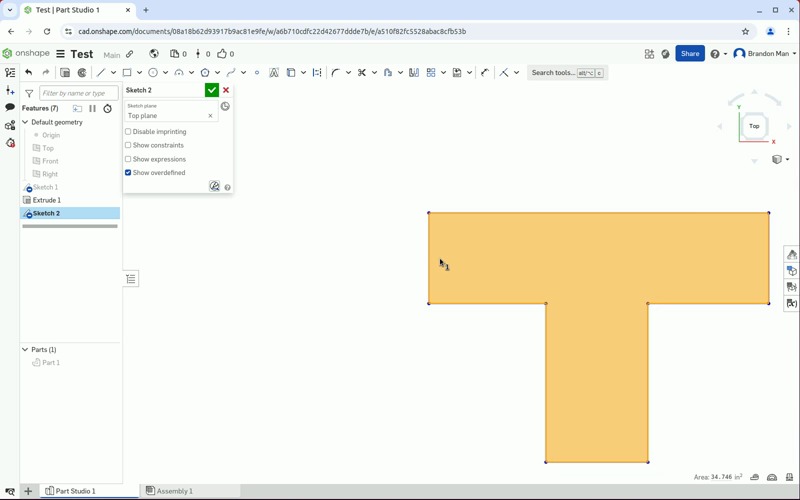
scroll(-6)
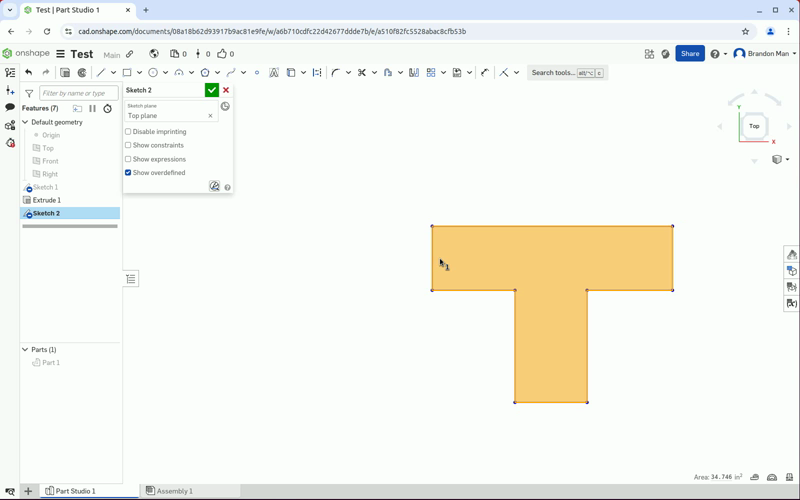
scroll(-6)
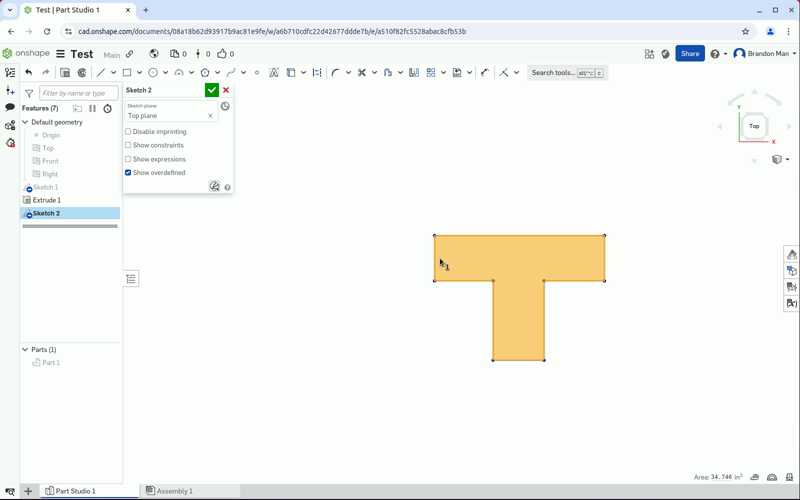
scroll(-6)
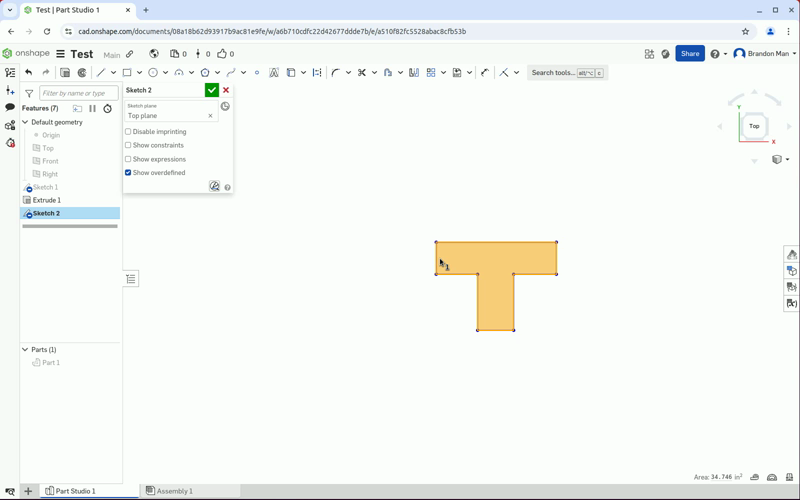
scroll(-6)
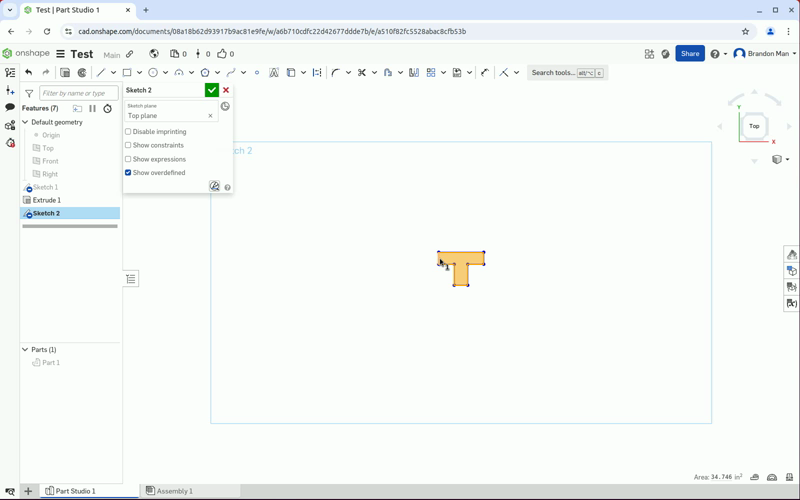
mouse_move(73, 352)
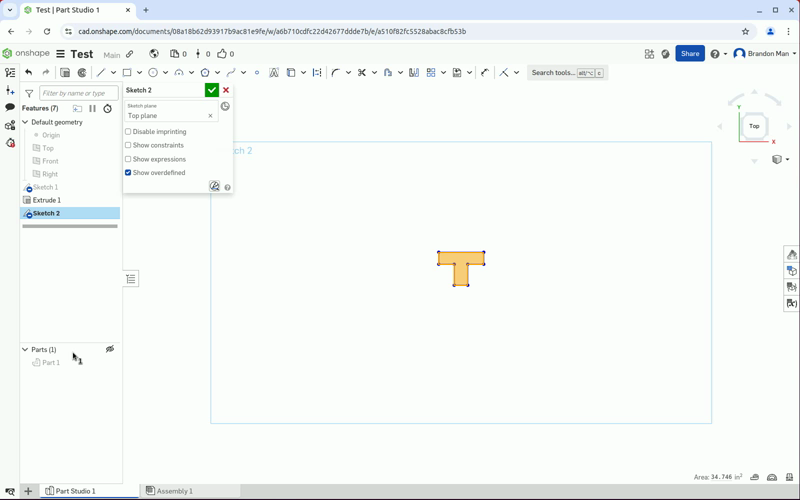
key(shift+y)
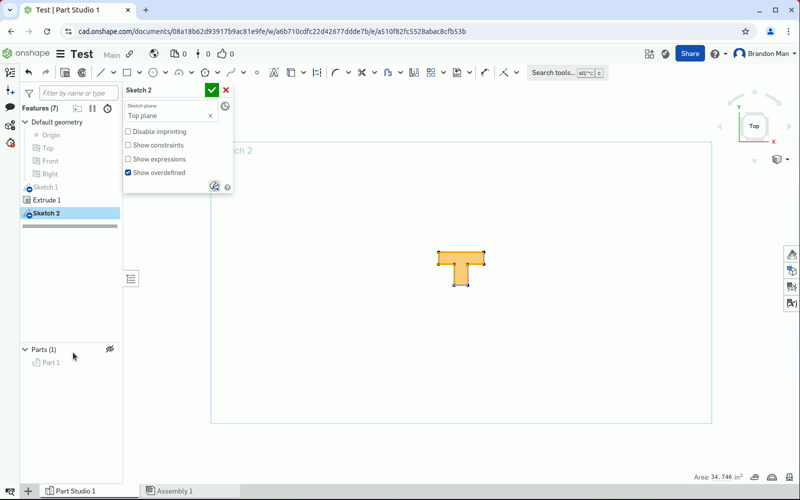
key(shift+e)
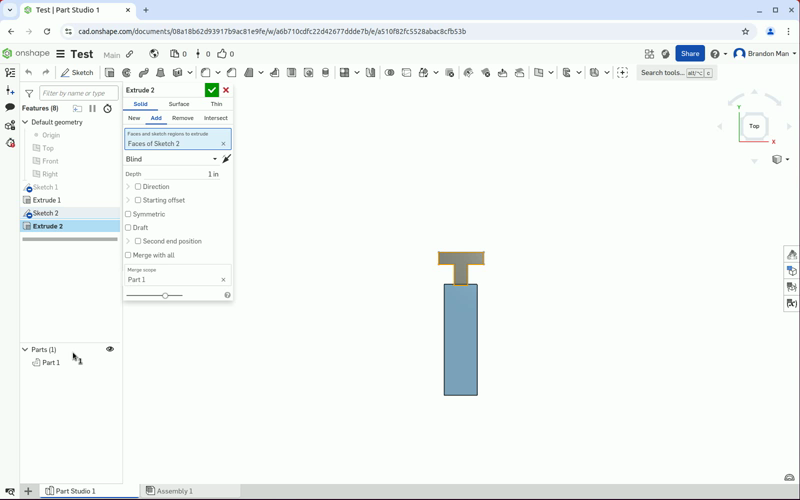
mouse_move(143, 106)
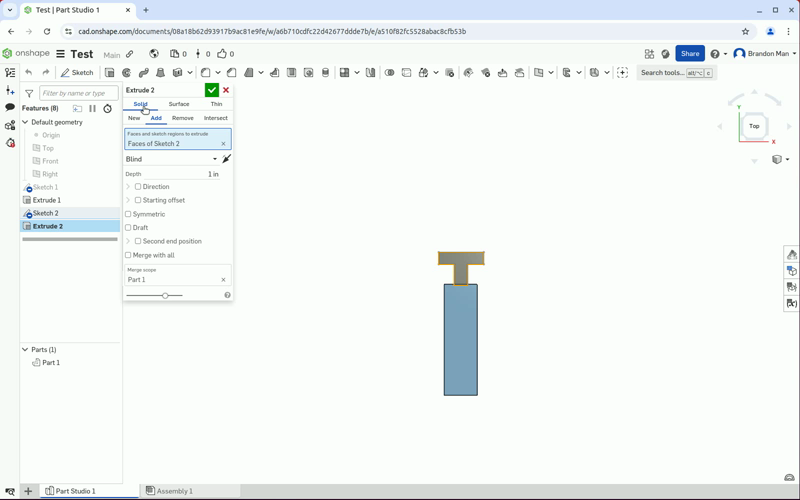
click(143, 106)
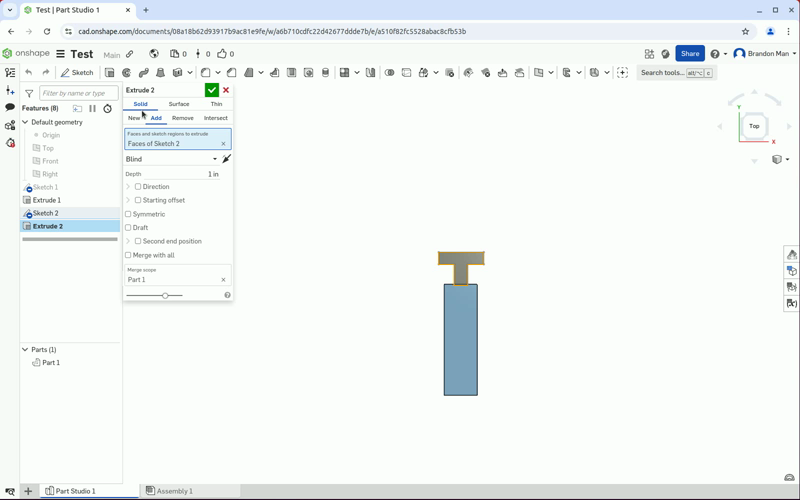
mouse_move(137, 120)
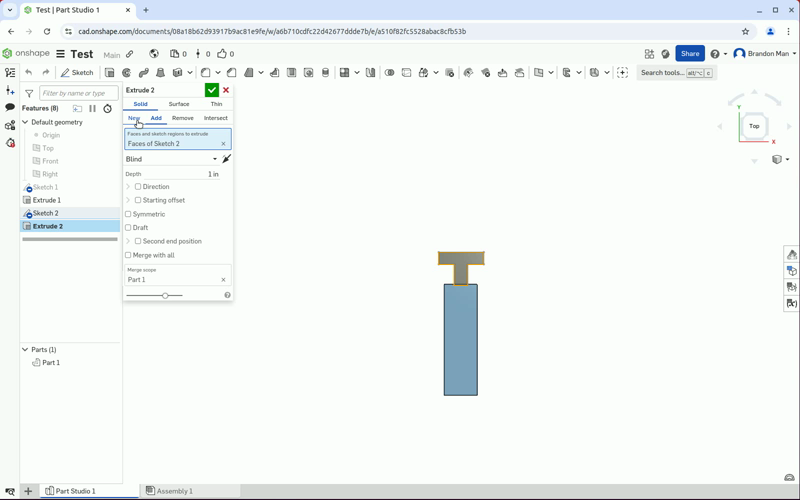
click(137, 120)
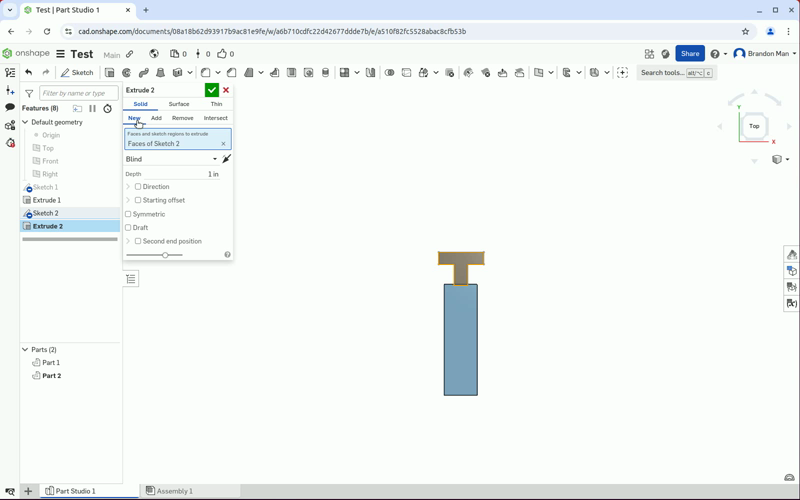
key(tab, 4)
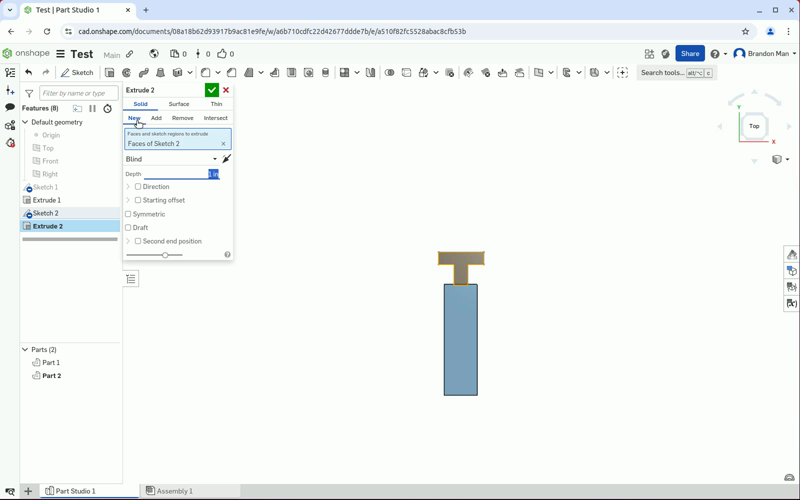
text(8.184)
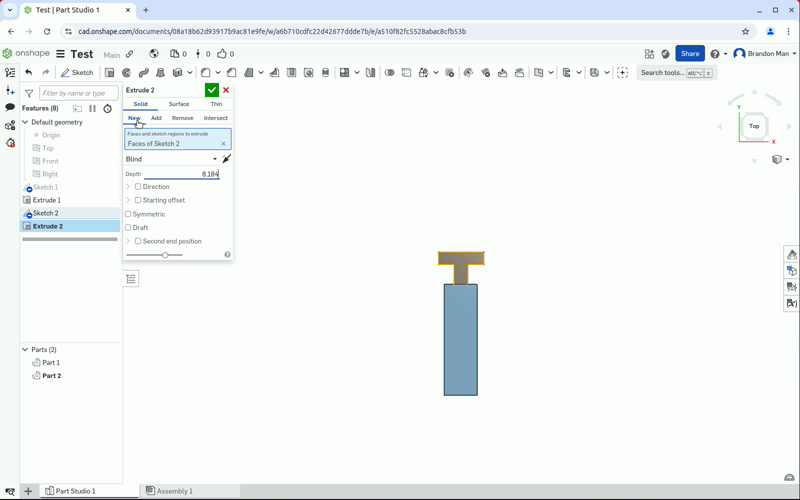
key(enter)
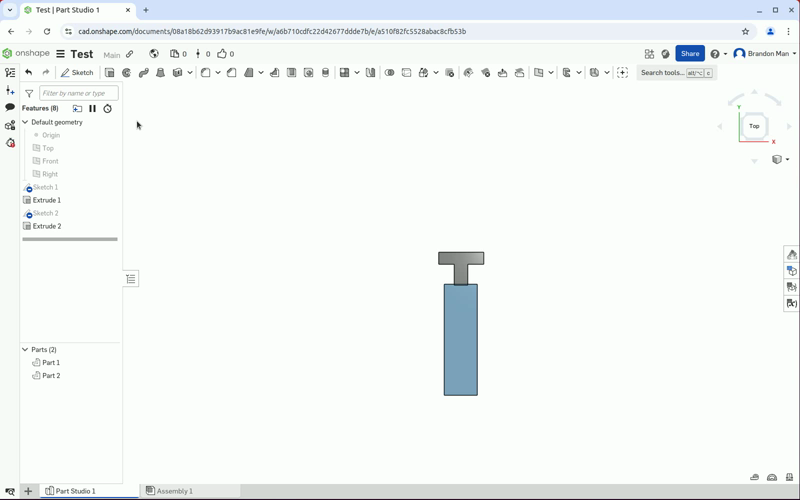
key(shift+h)
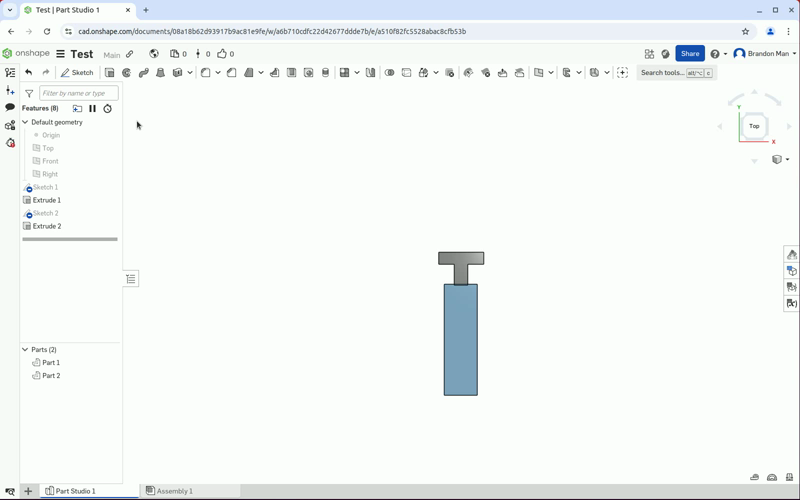
key(shift+h)
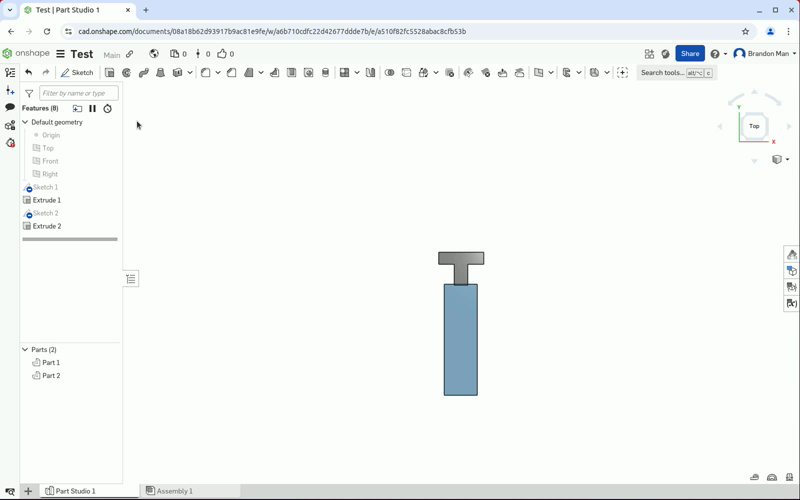
mouse_move(73, 189)
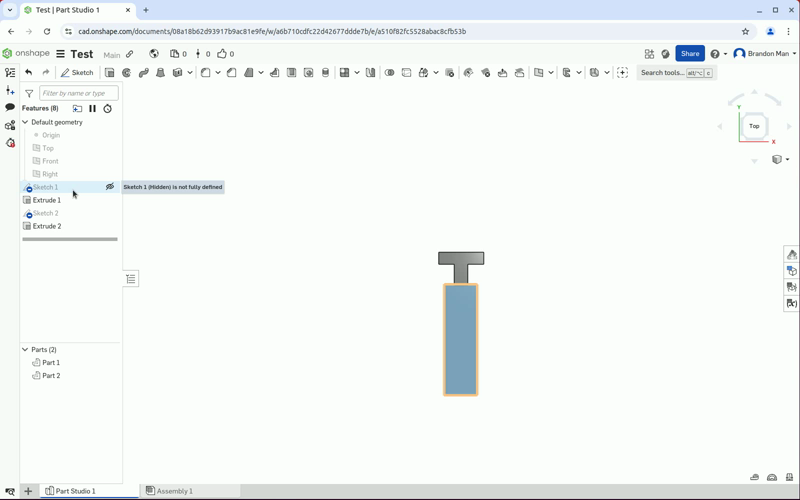
click(73, 189)
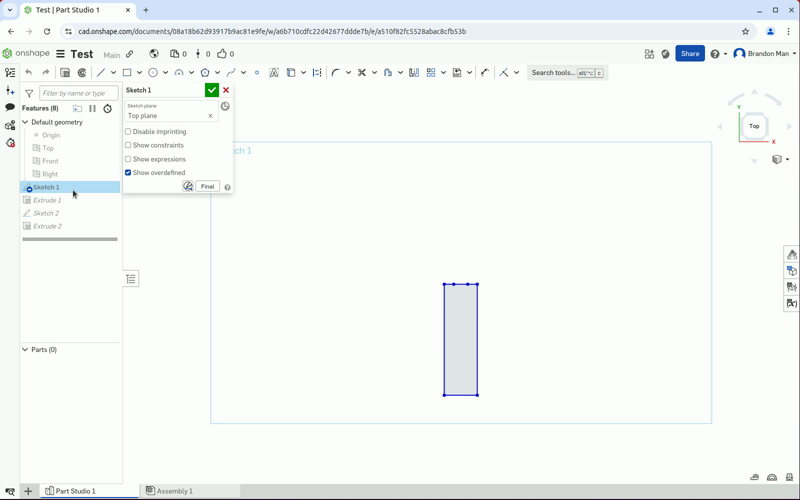
mouse_move(229, 92)
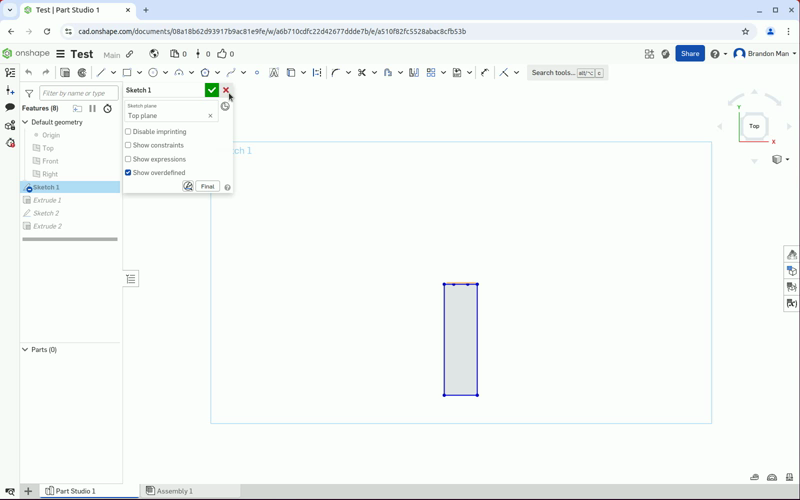
click(229, 92)
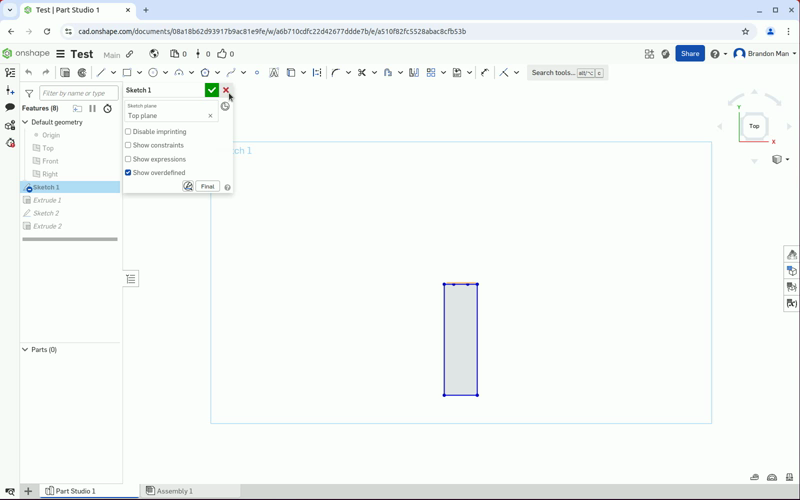
key(shift+s)
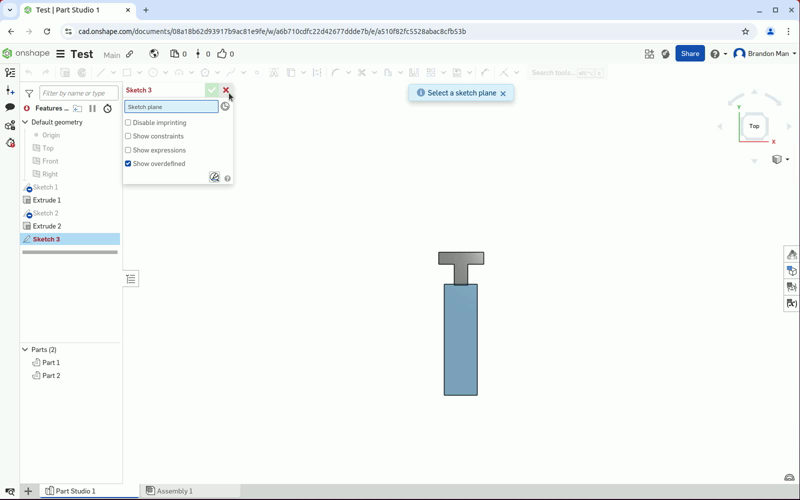
mouse_move(73, 150)
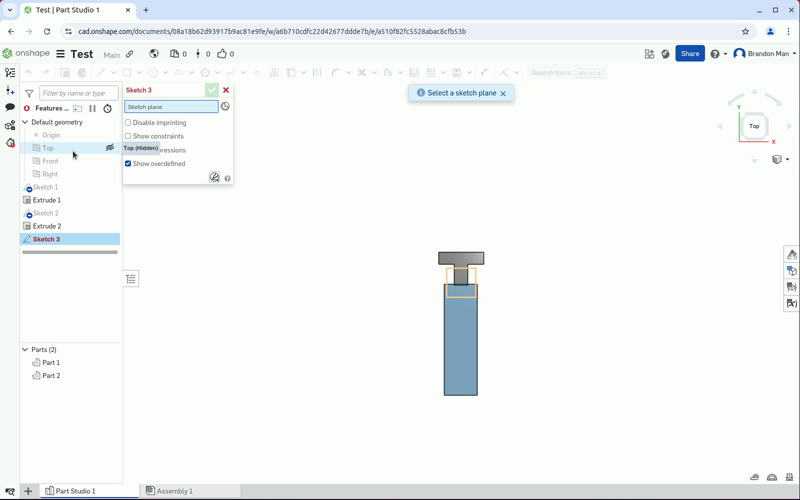
click(73, 150)
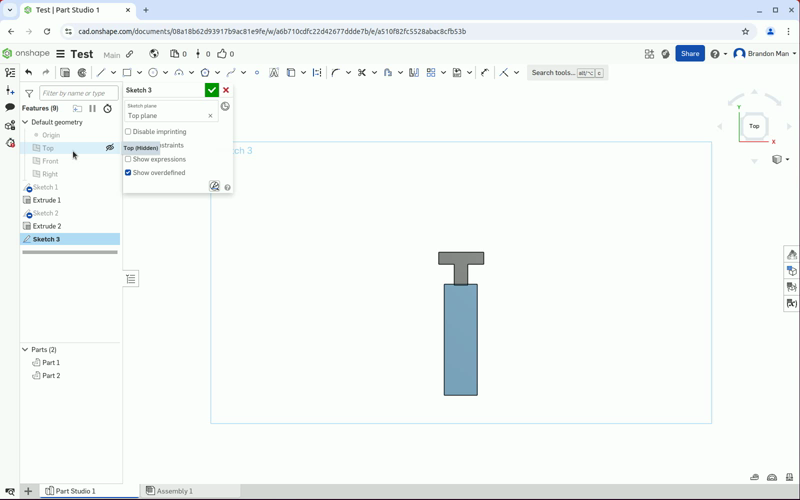
mouse_move(73, 352)
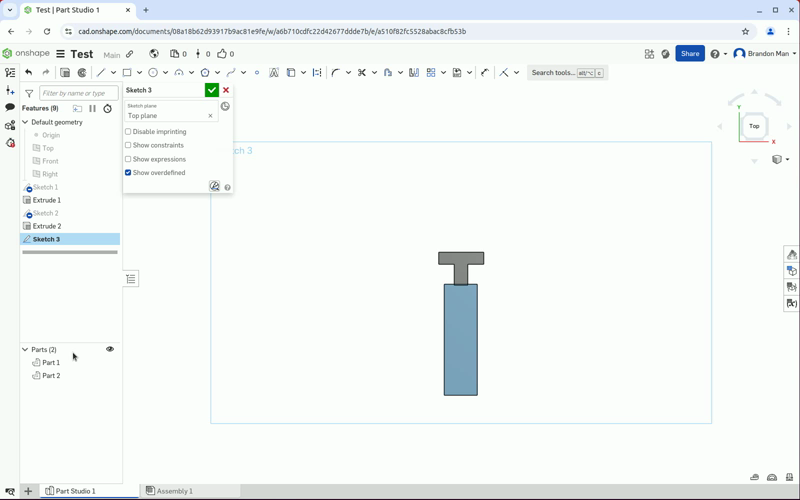
key(y)
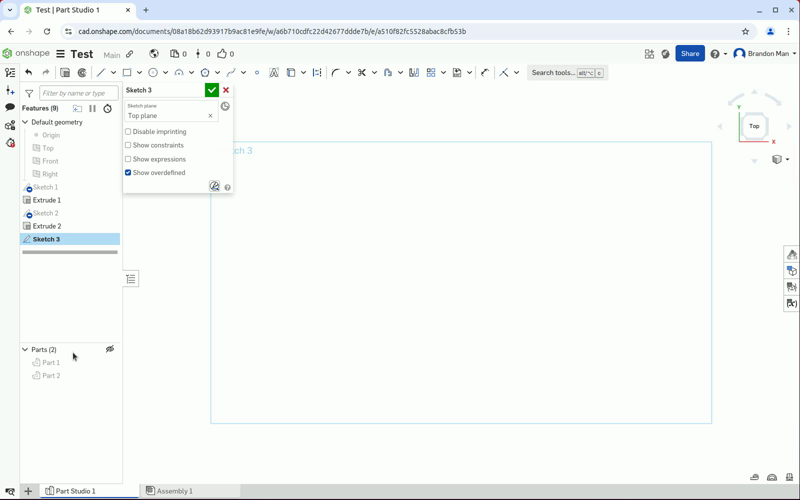
key(l)
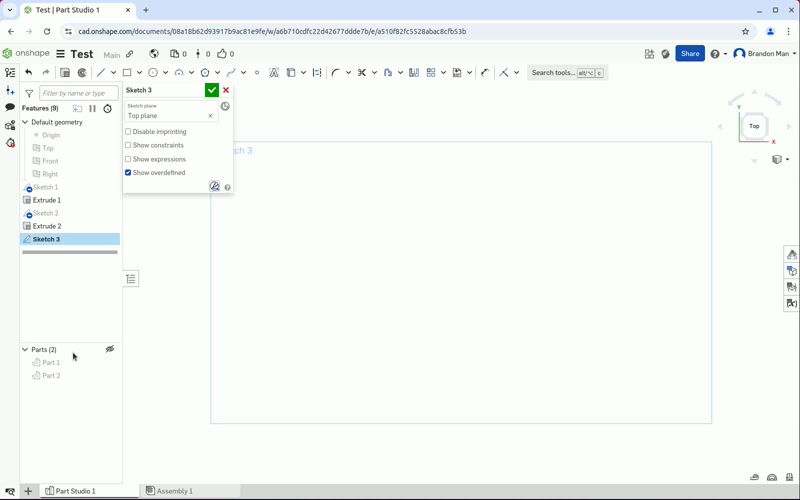
key_down(shift)
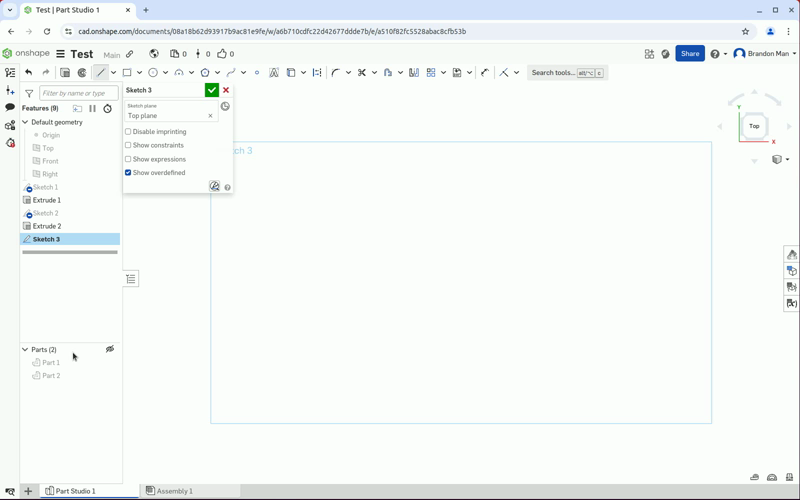
mouse_move(444, 395)
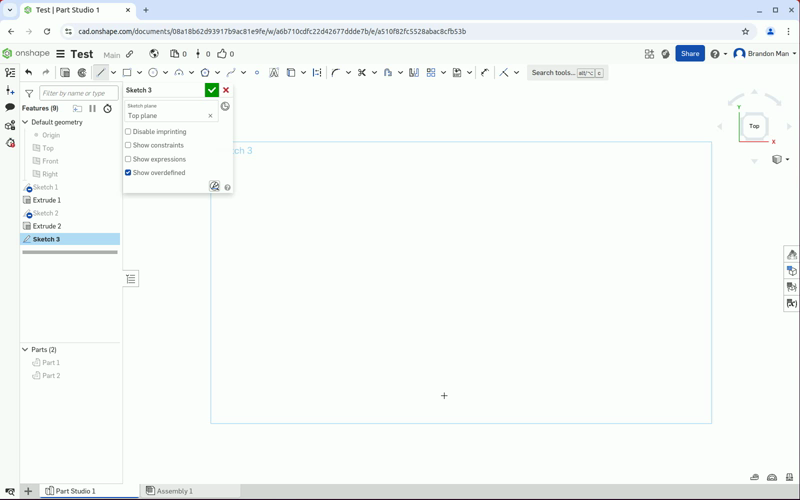
click(444, 395)
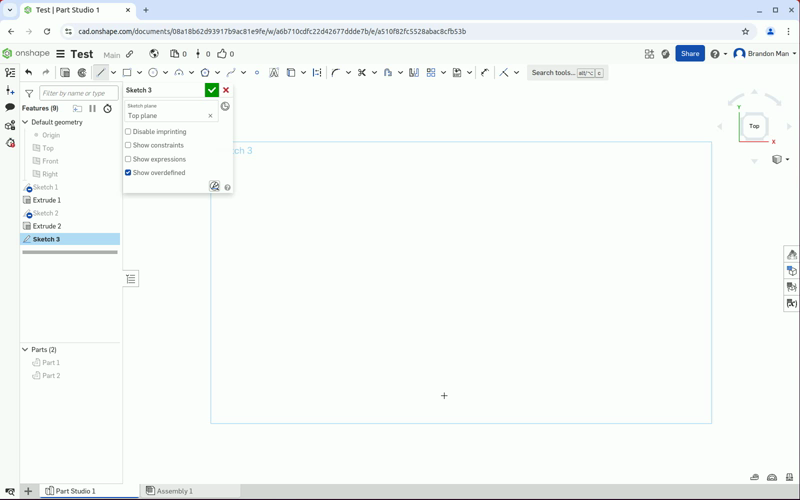
key_up(shift)
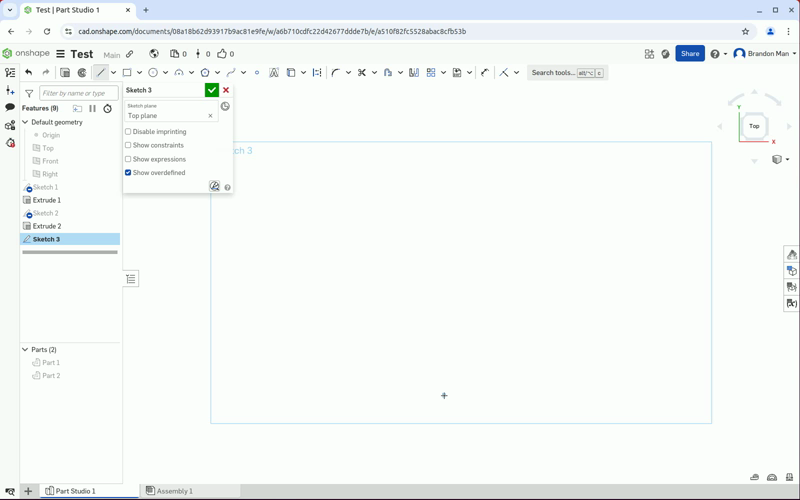
key_down(shift)
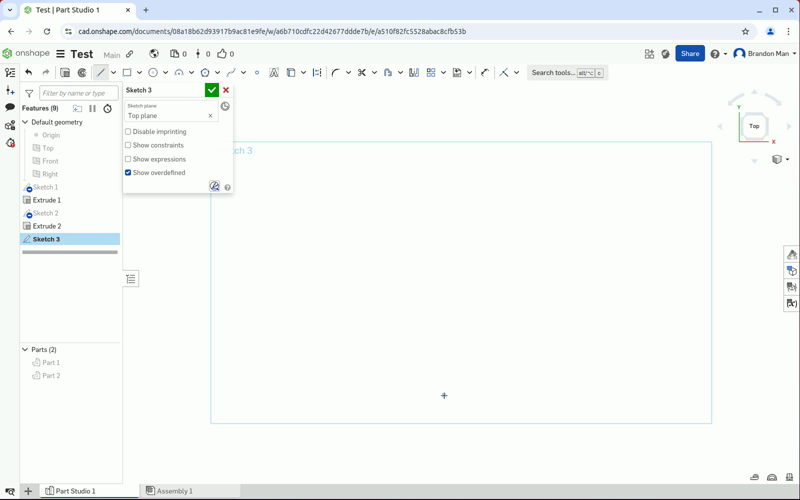
mouse_move(474, 395)
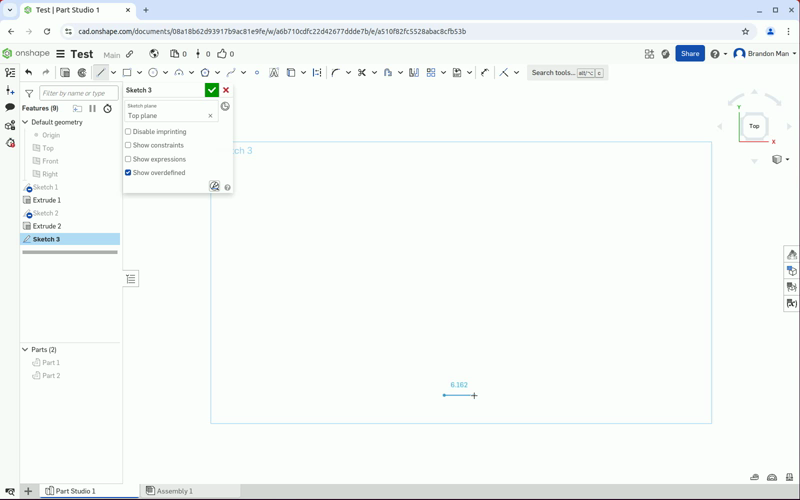
mouse_move(477, 395)
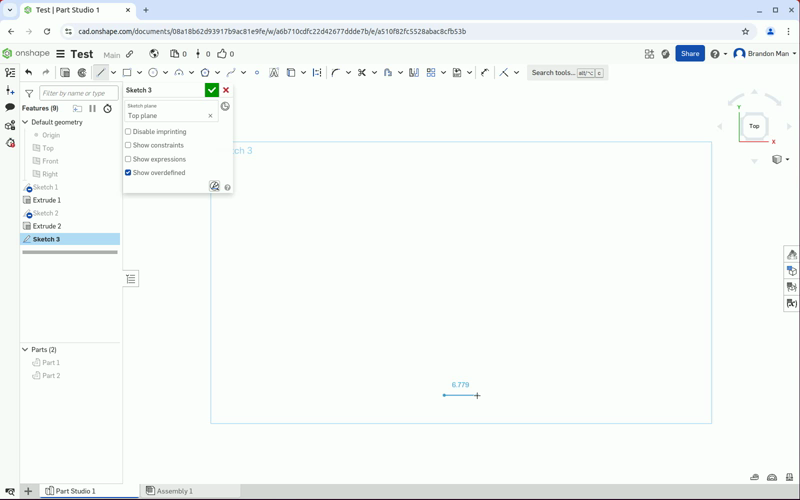
click(477, 395)
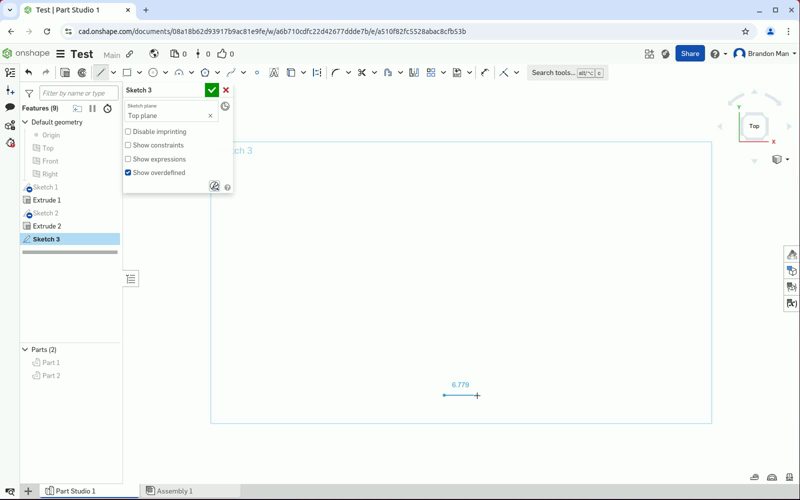
key_up(shift)
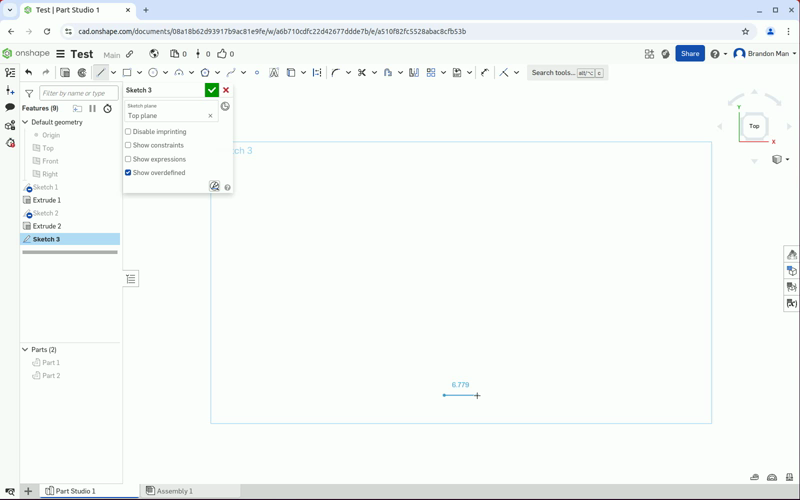
key_down(shift)
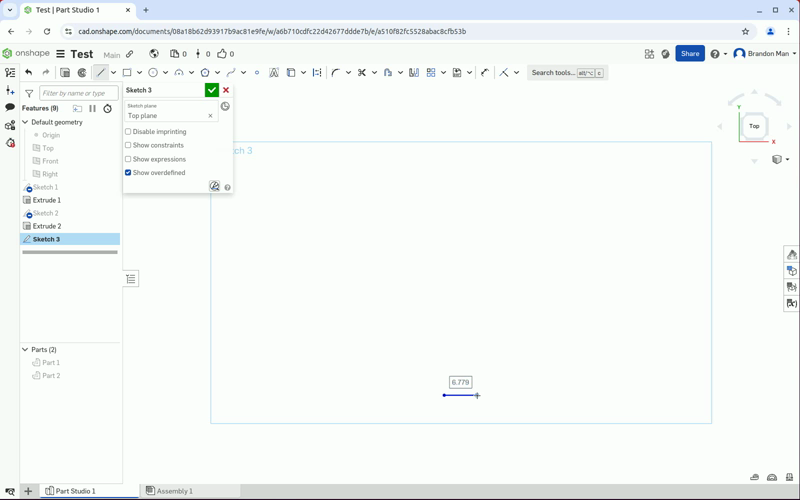
mouse_move(477, 284)
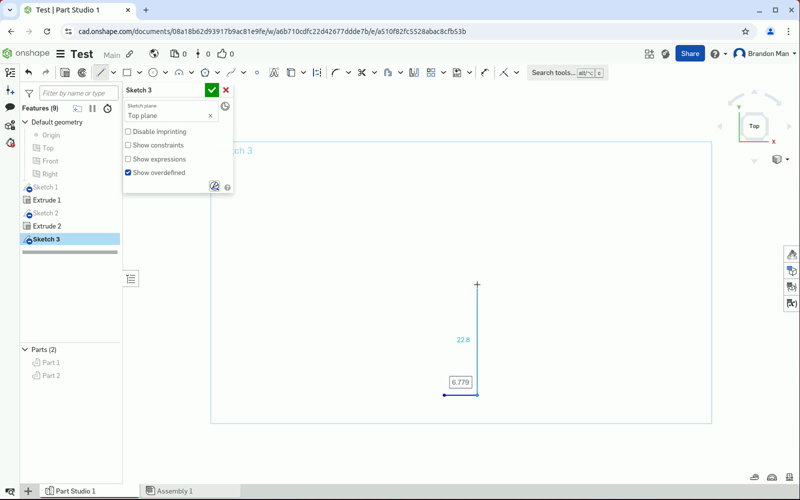
click(477, 284)
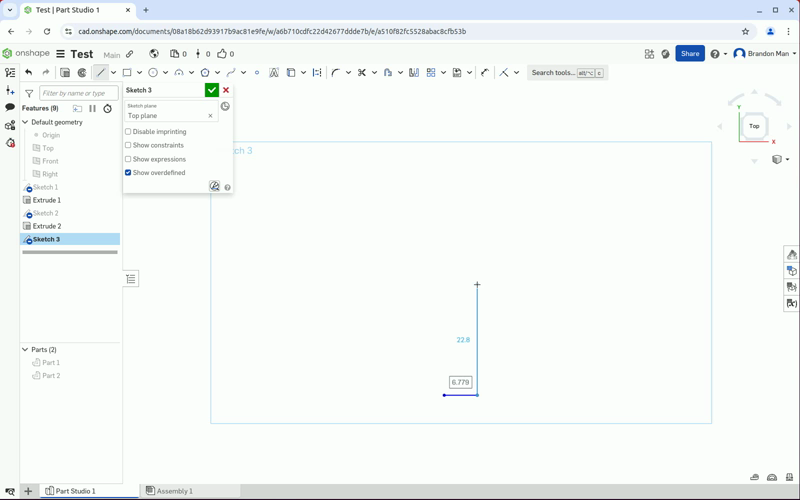
key_up(shift)
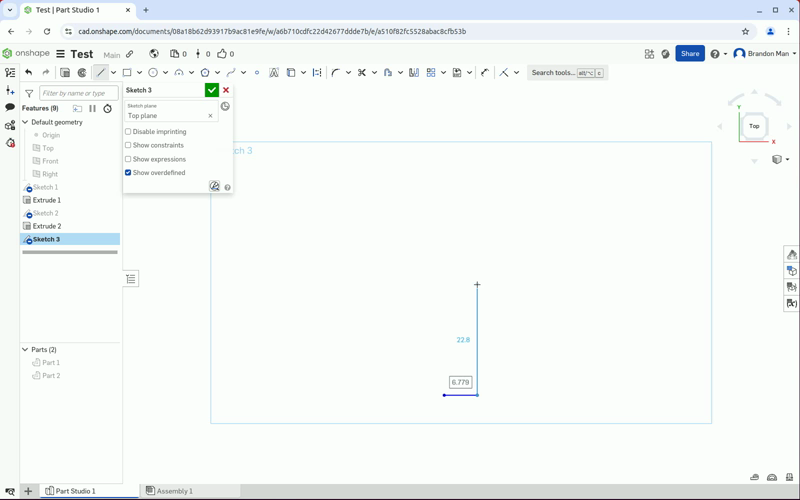
key_down(shift)
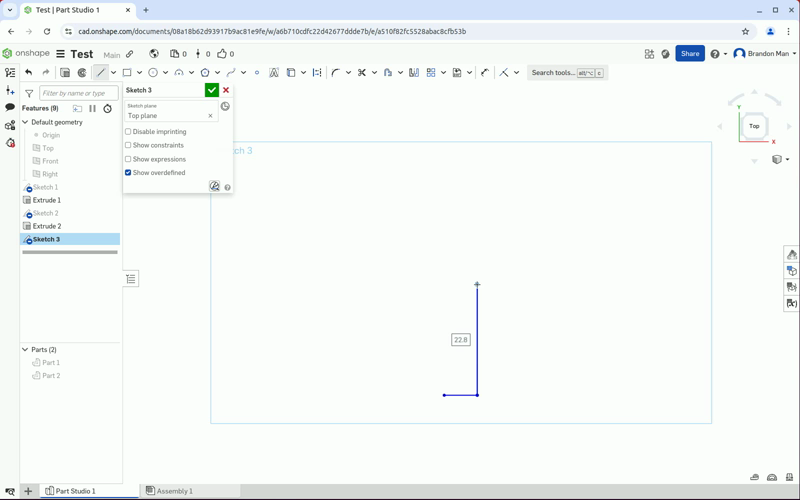
mouse_move(507, 284)
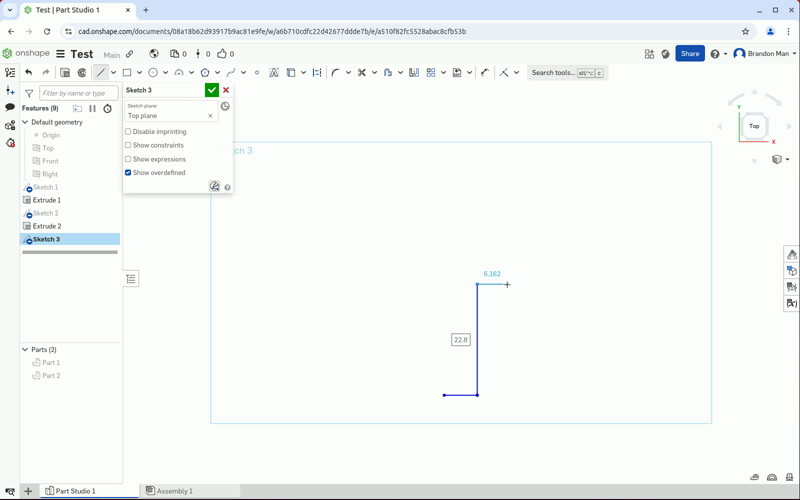
mouse_move(467, 284)
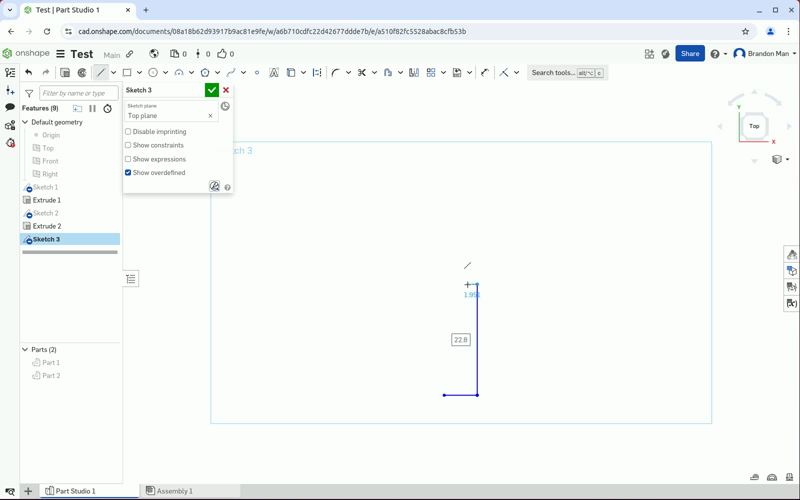
click(467, 284)
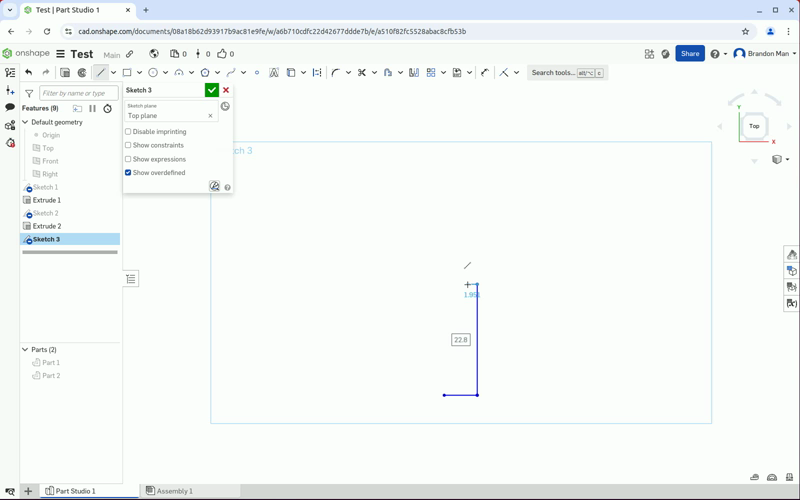
key_up(shift)
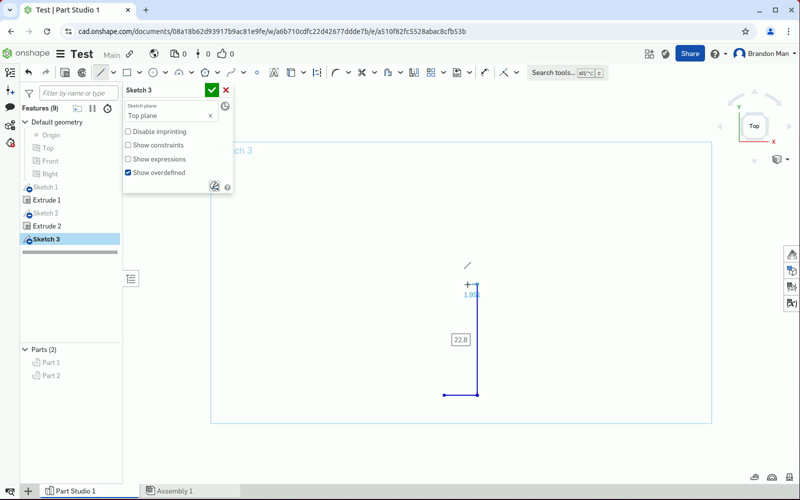
key_down(shift)
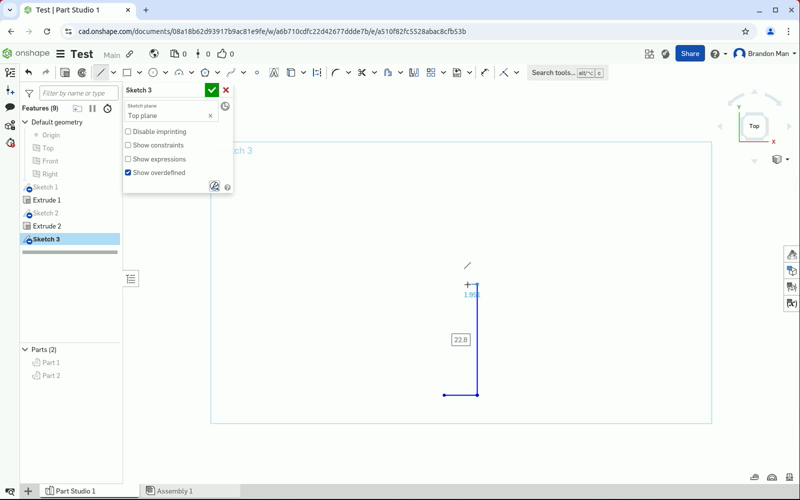
mouse_move(498, 284)
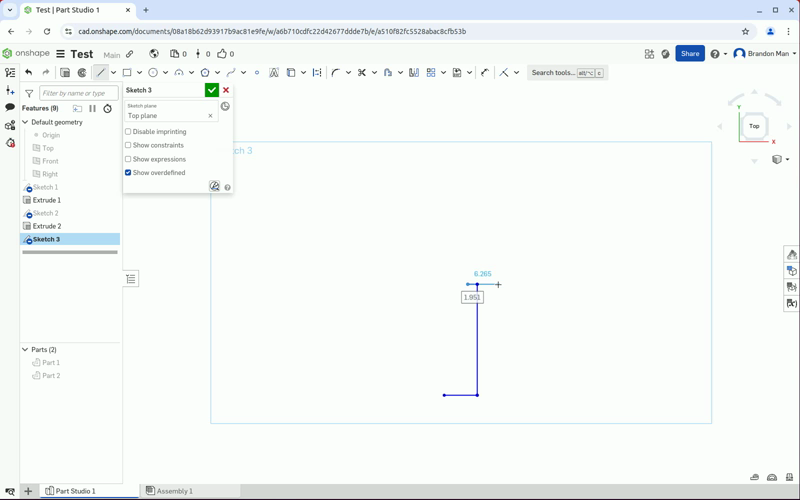
mouse_move(453, 284)
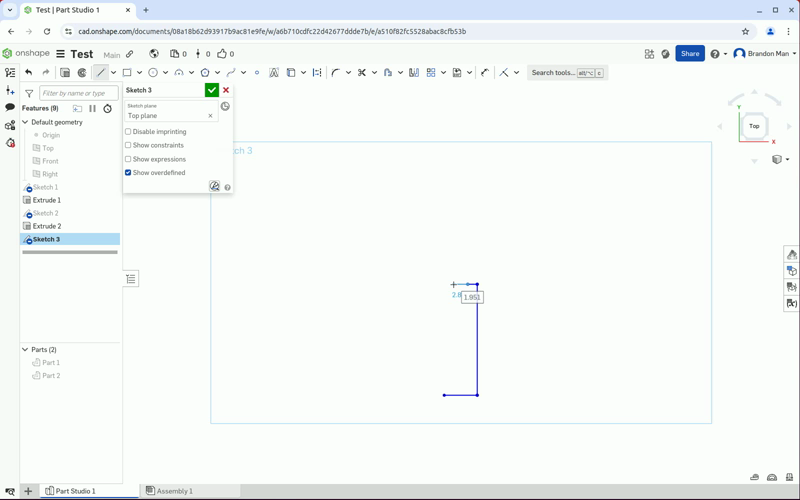
click(453, 284)
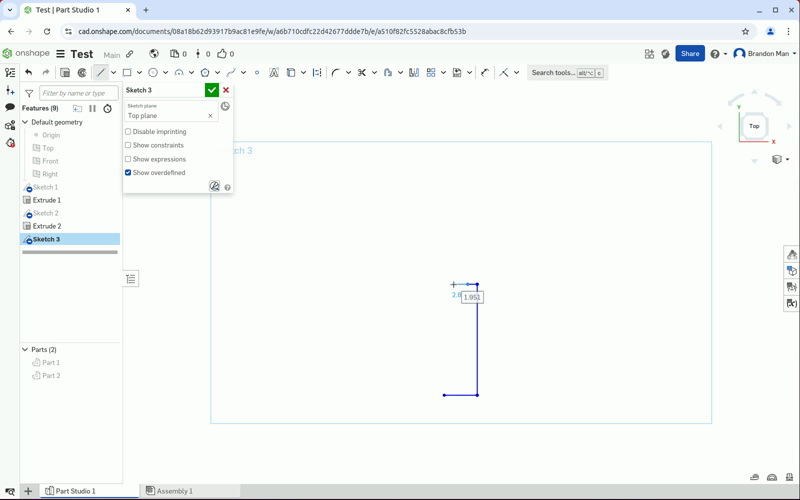
key_up(shift)
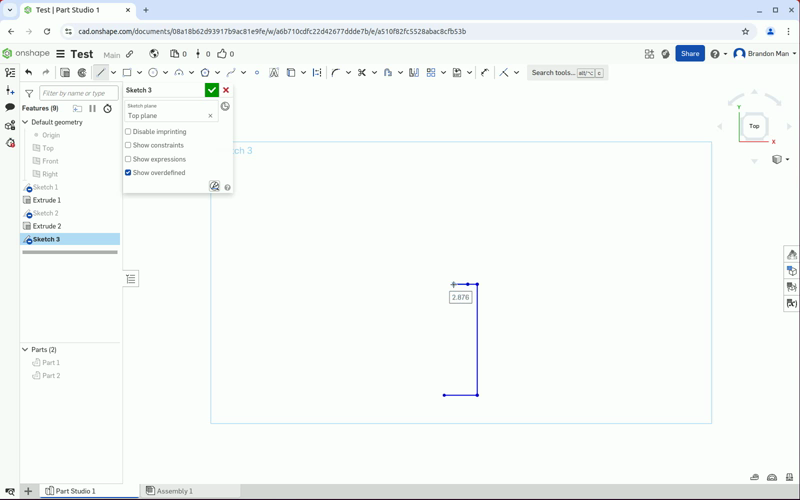
key_down(shift)
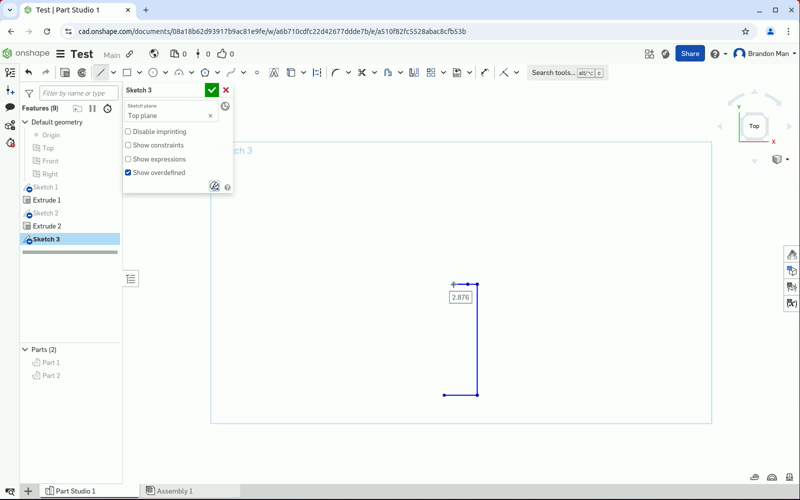
mouse_move(483, 284)
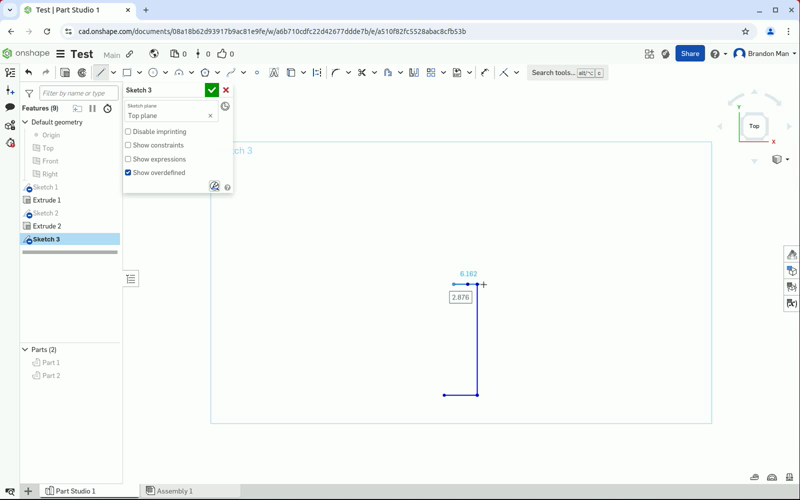
mouse_move(444, 284)
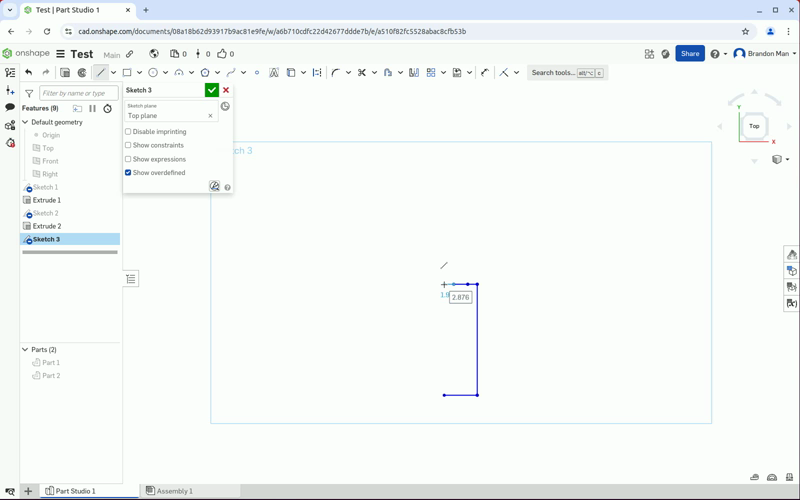
click(444, 284)
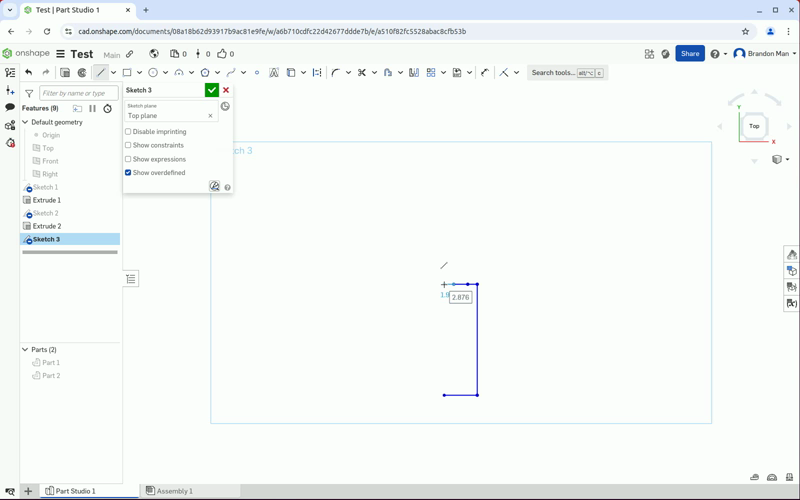
key_up(shift)
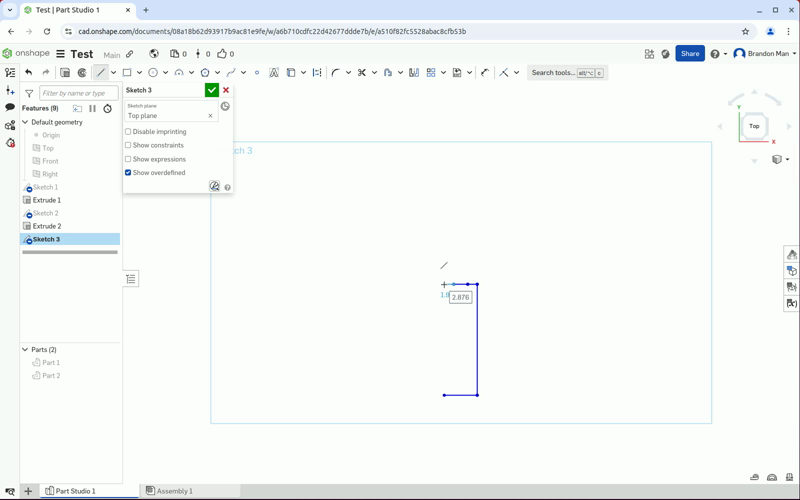
key_down(shift)
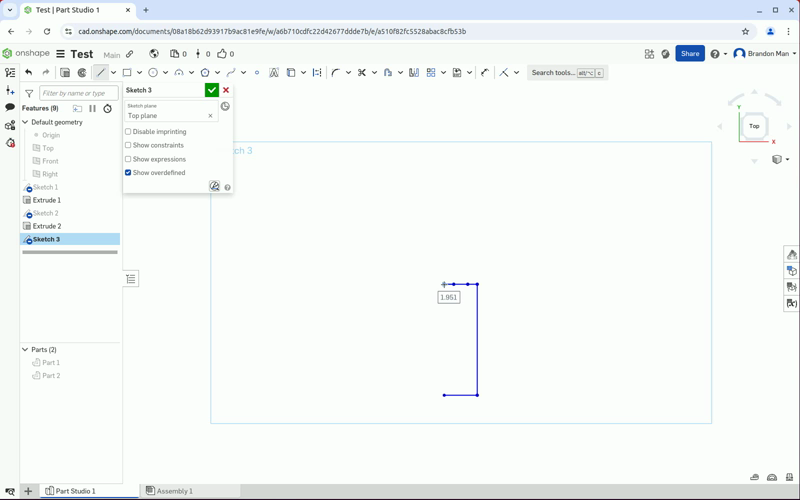
mouse_move(444, 395)
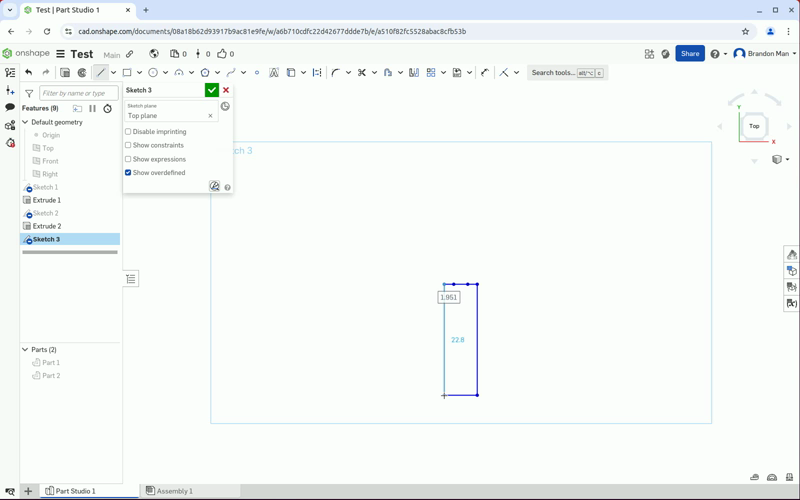
key_up(shift)
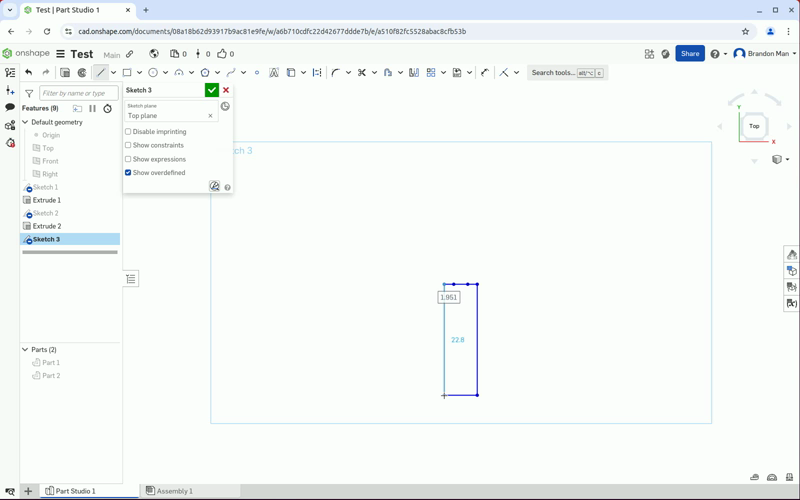
click(444, 395)
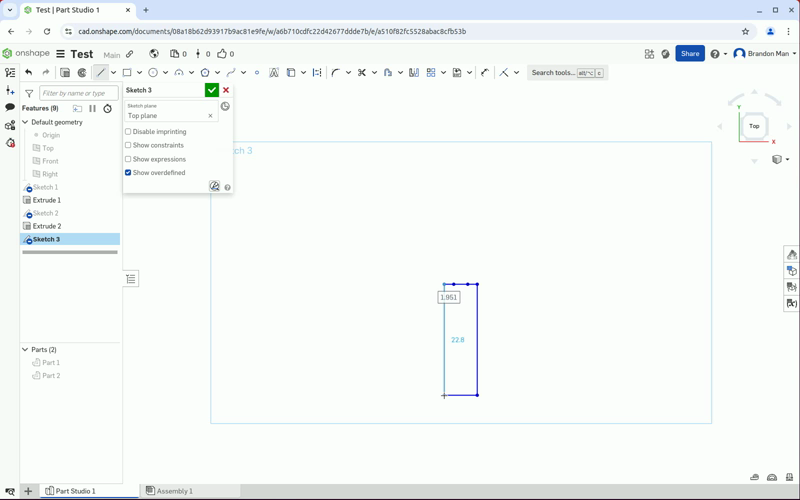
key(esc)
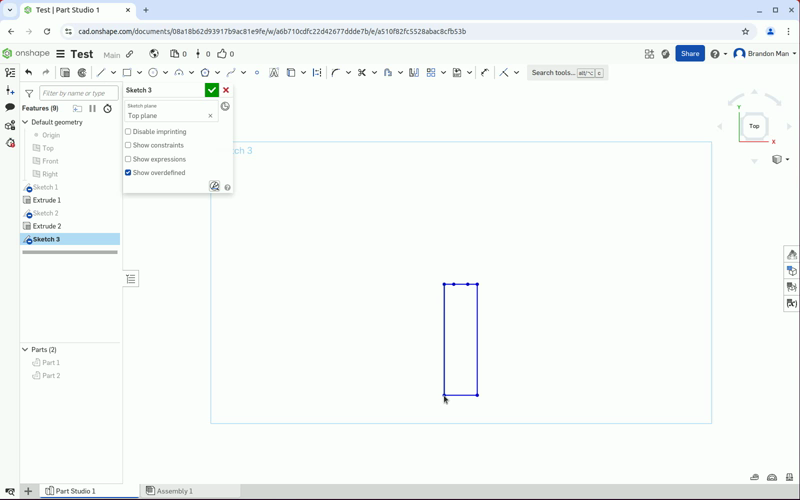
mouse_move(459, 290)
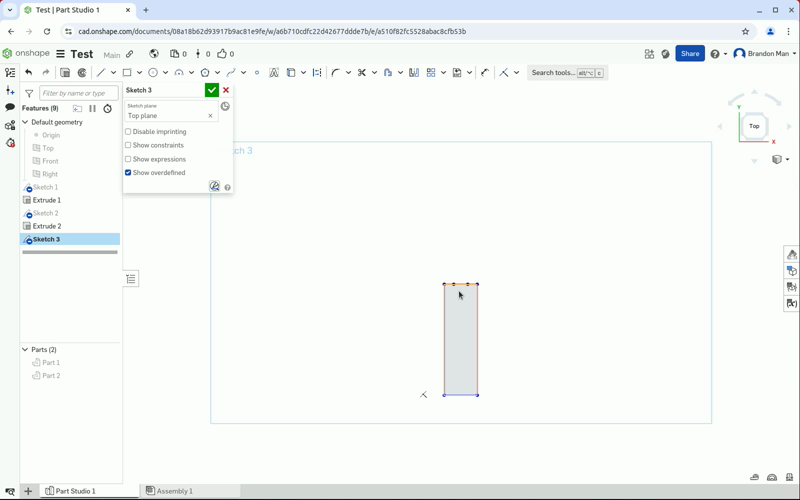
click(459, 290)
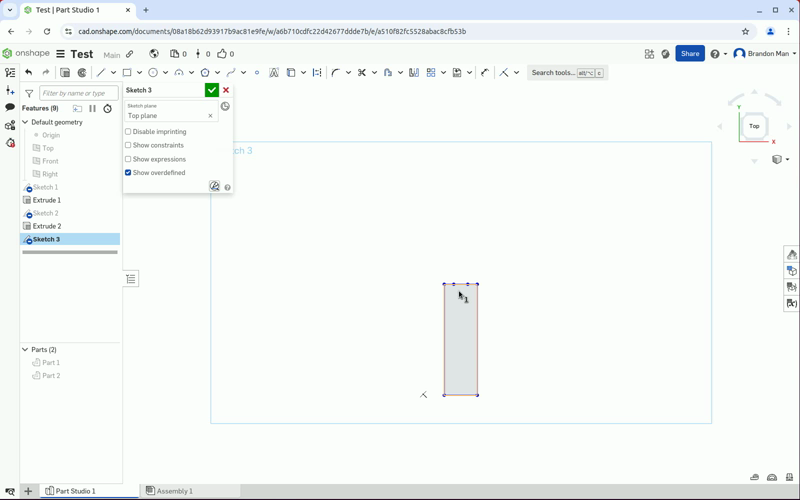
mouse_move(73, 352)
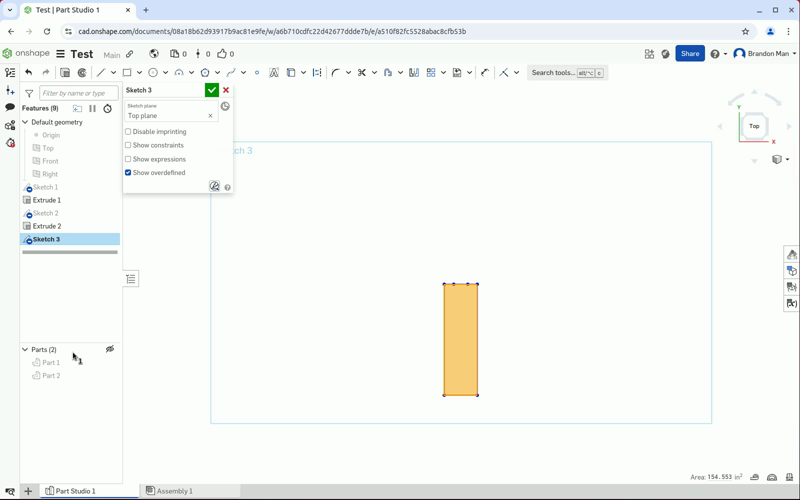
key(shift+y)
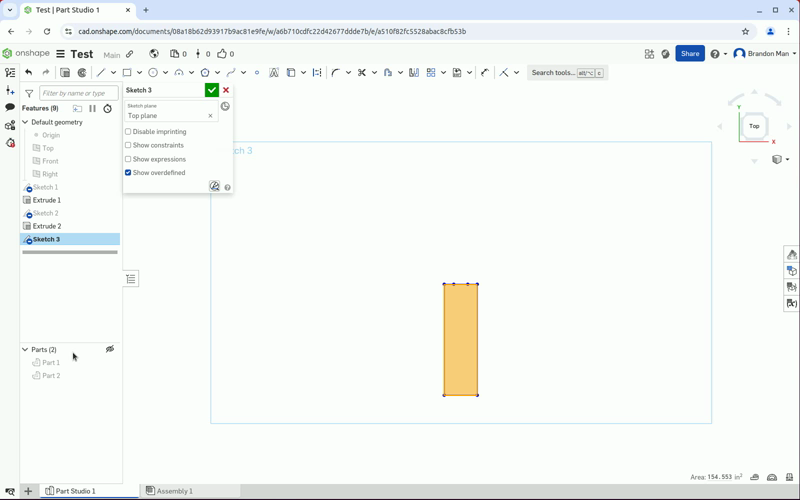
key(shift+e)
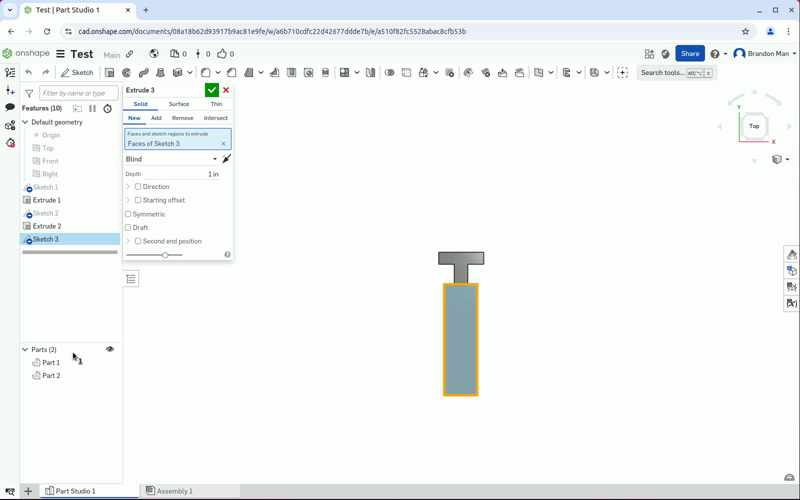
mouse_move(143, 106)
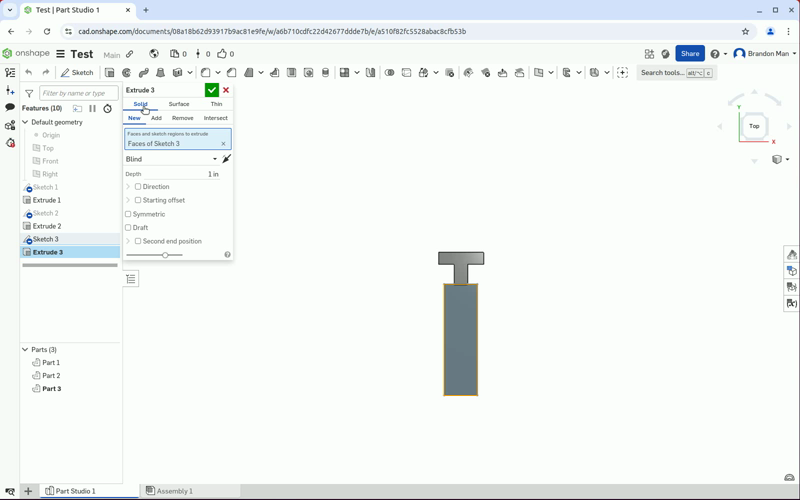
click(143, 106)
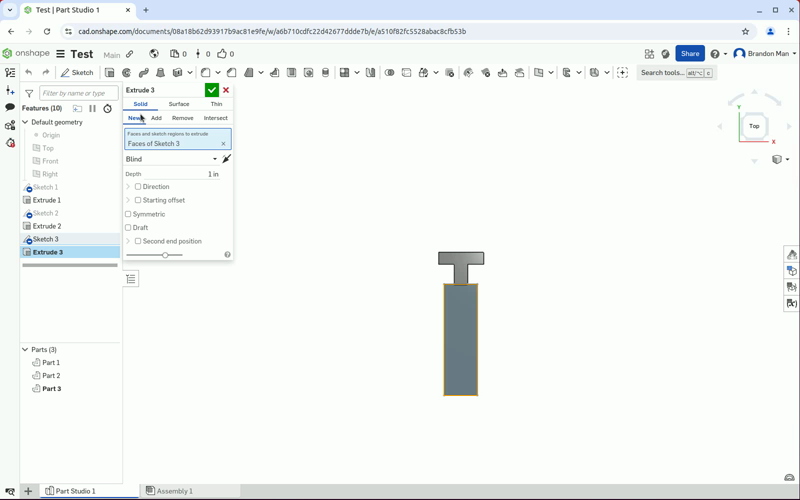
mouse_move(137, 120)
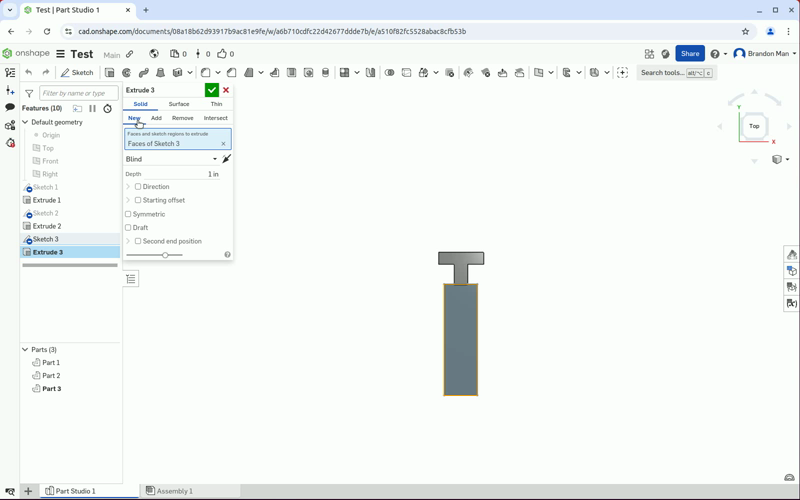
click(137, 120)
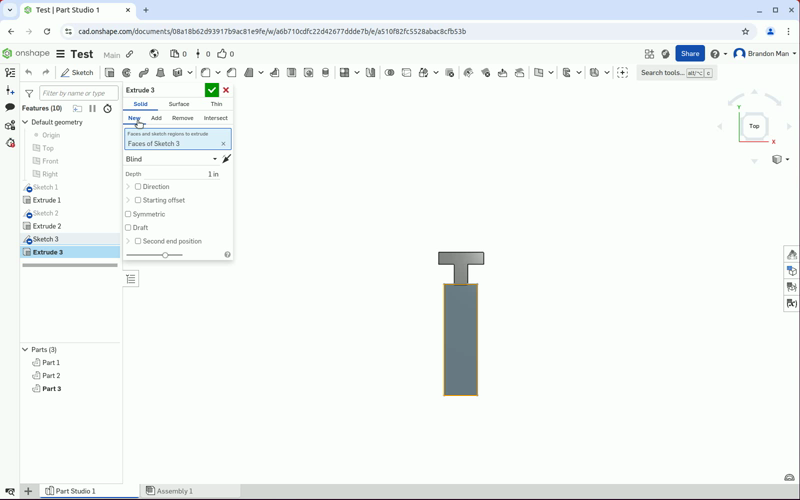
key(tab, 4)
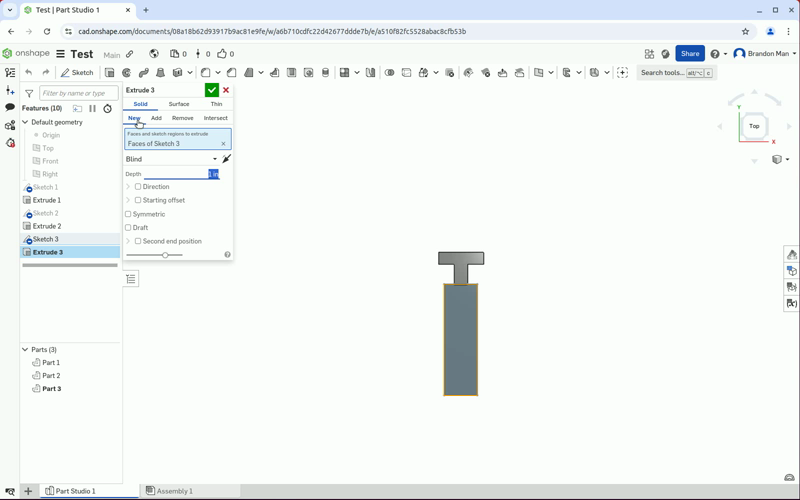
text(8.184)
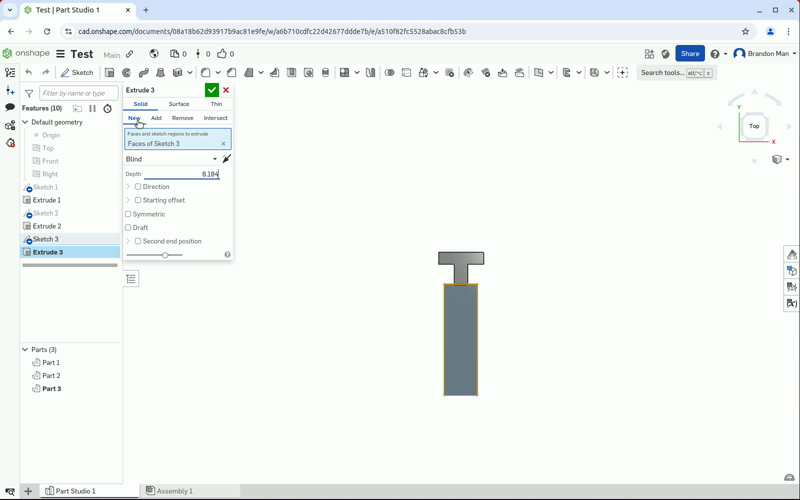
key(enter)
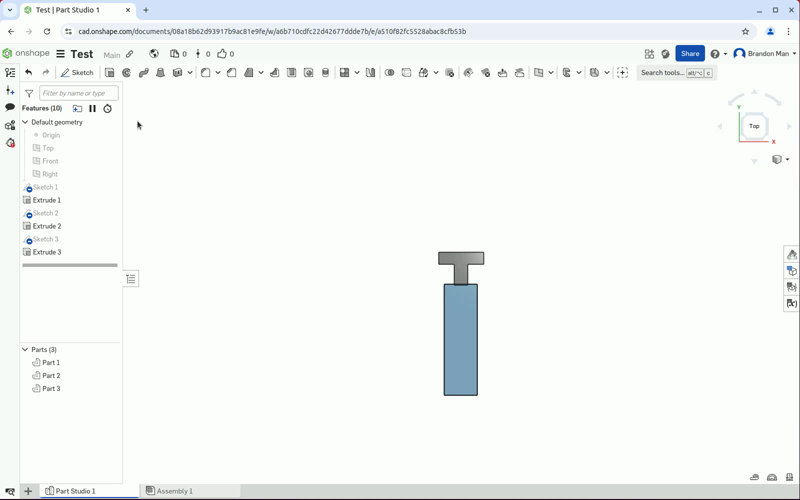
key(shift+h)
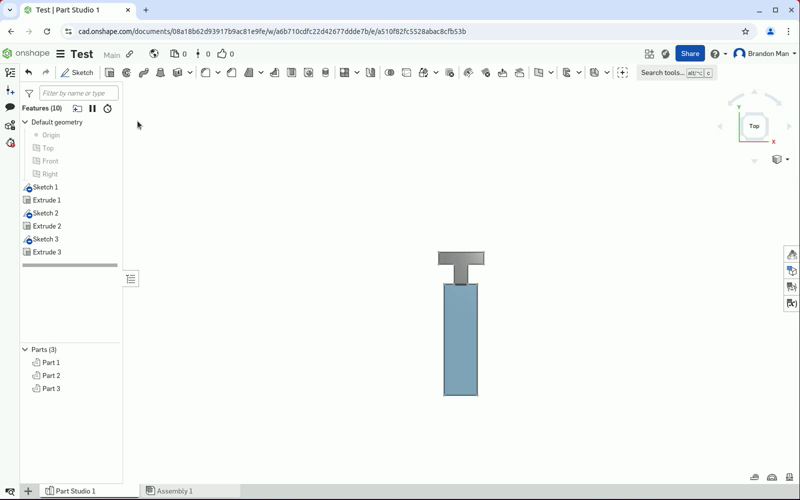
key(shift+h)
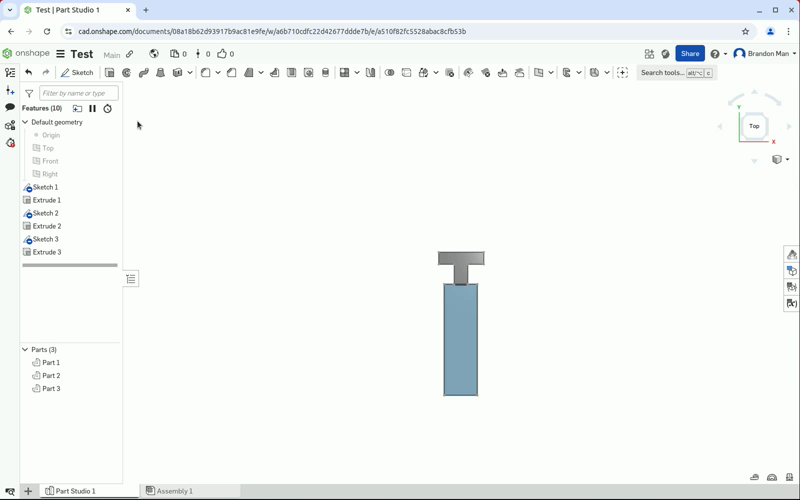
key(shift+7)
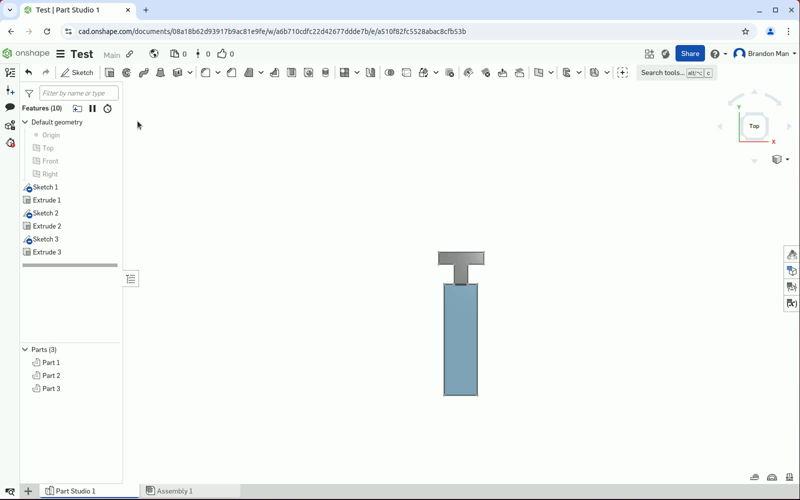
key(up, 3)
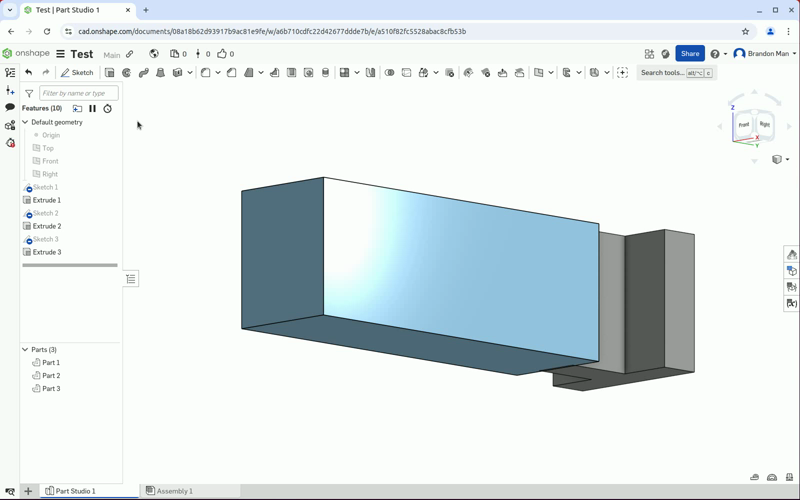
key(left, 3)
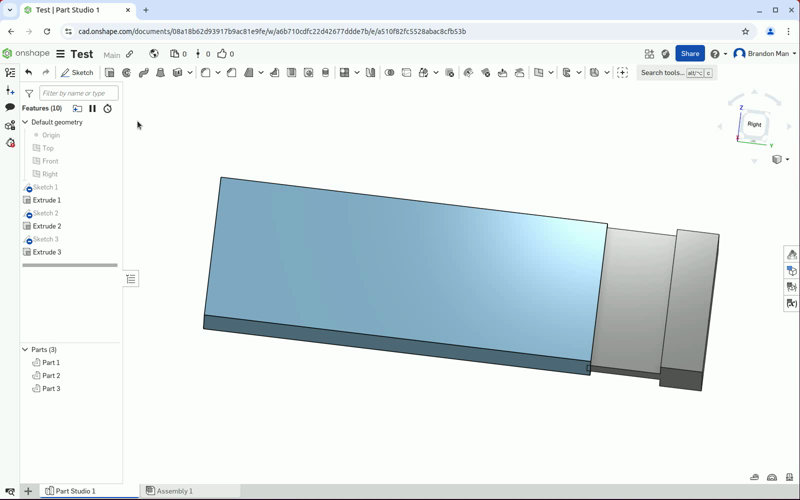
key(right, 3)
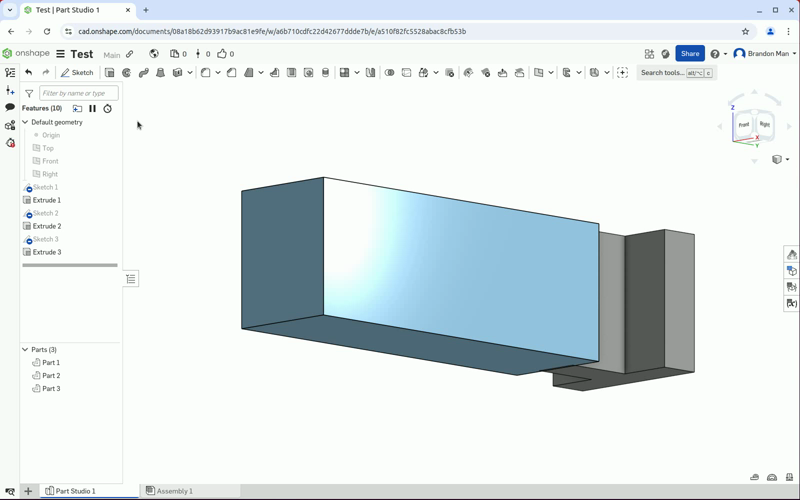
key(down, 3)
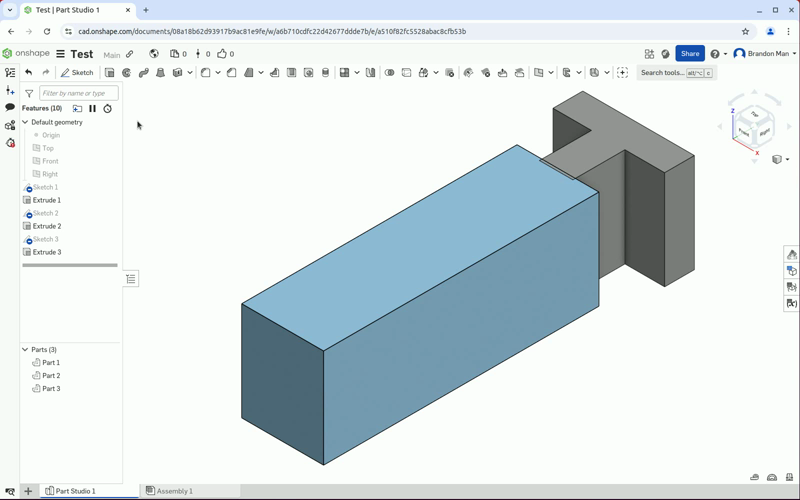
mouse_move(73, 189)
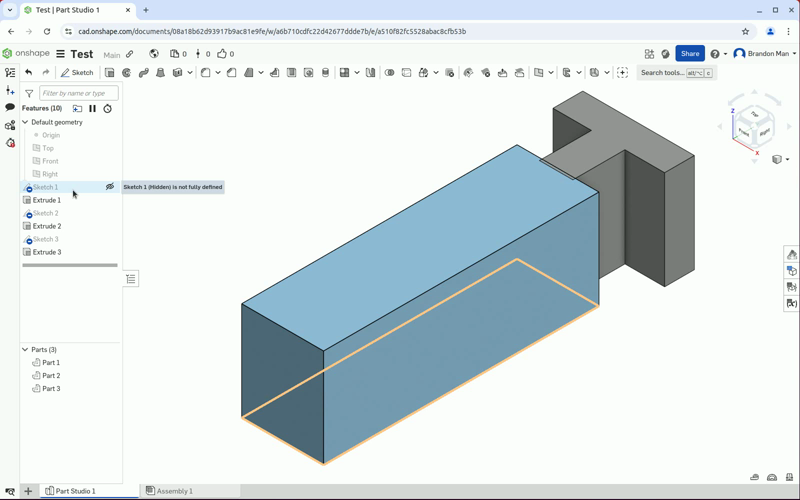
click(73, 189)